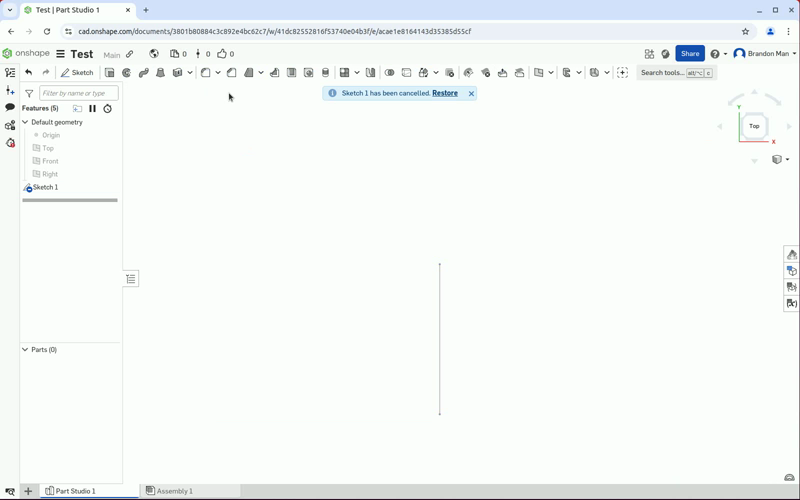
key(shift+h)
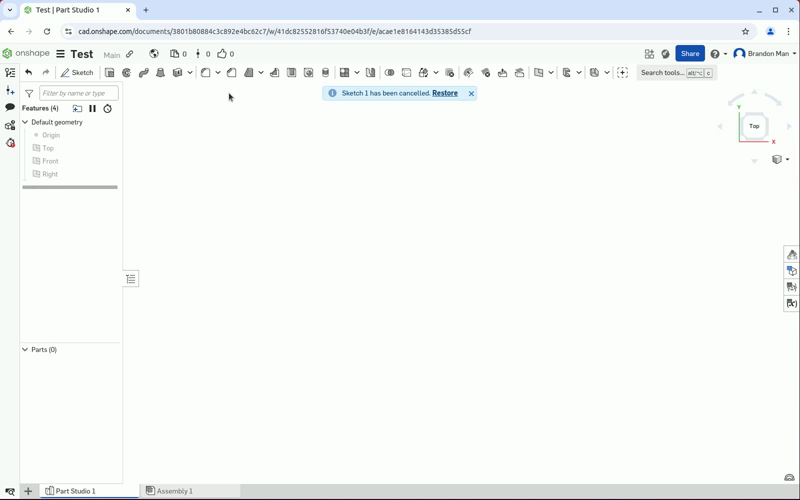
key(shift+s)
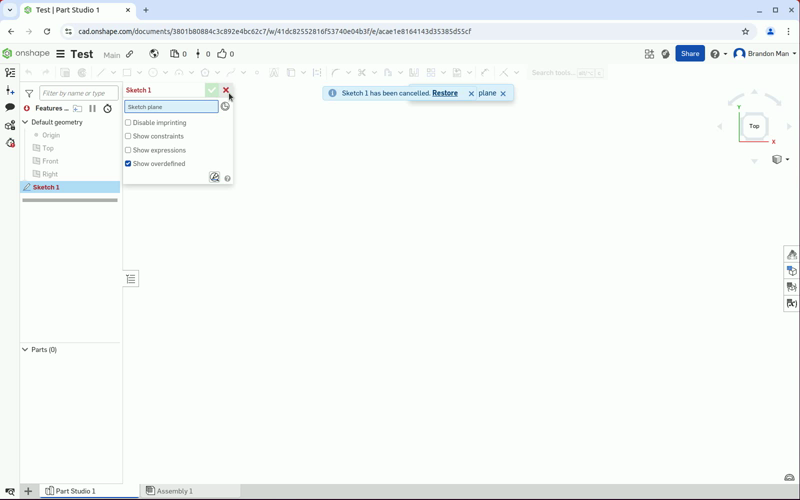
mouse_move(73, 150)
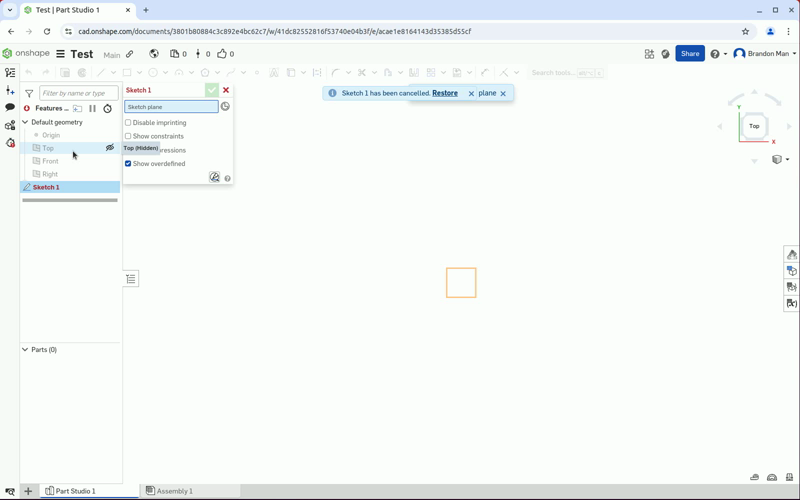
click(73, 150)
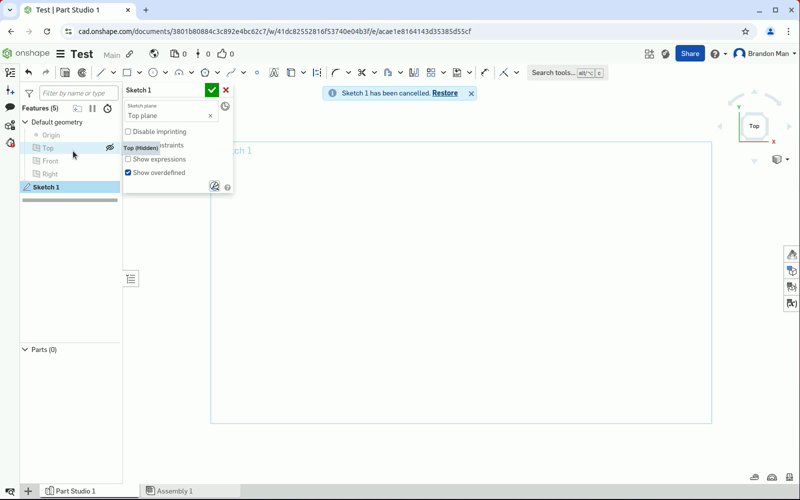
mouse_move(73, 352)
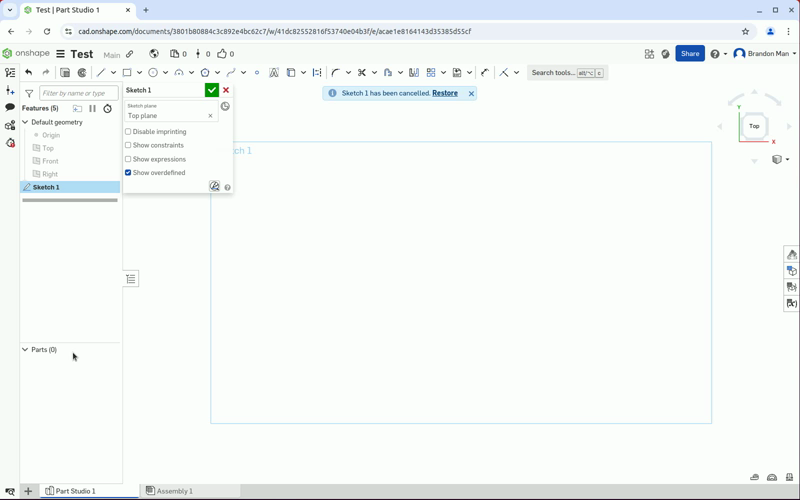
key(y)
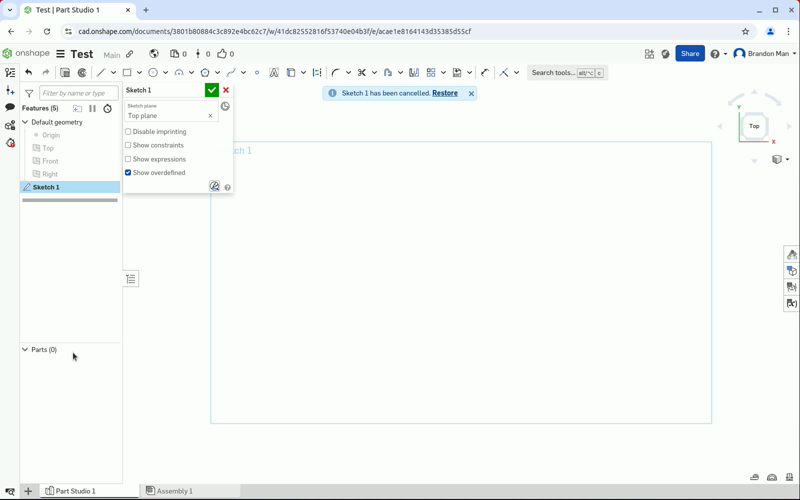
key(l)
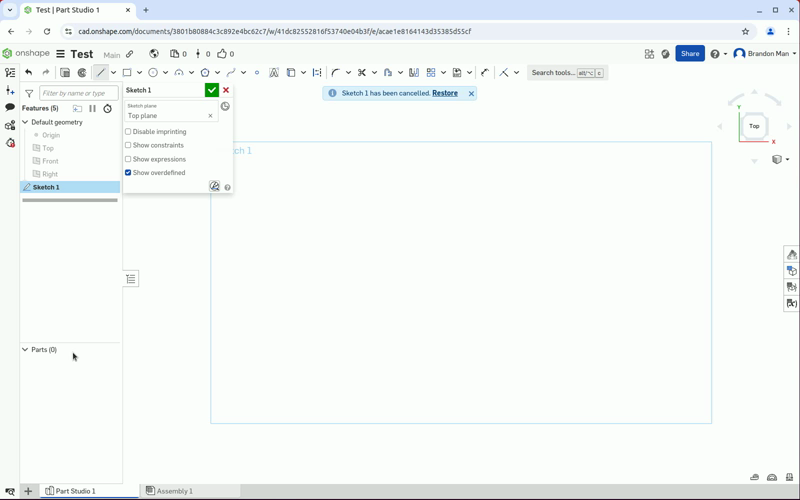
key_down(shift)
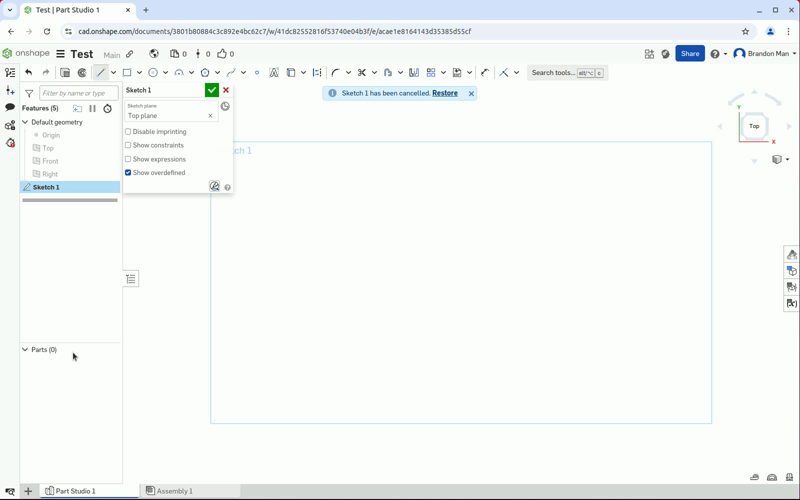
mouse_move(348, 341)
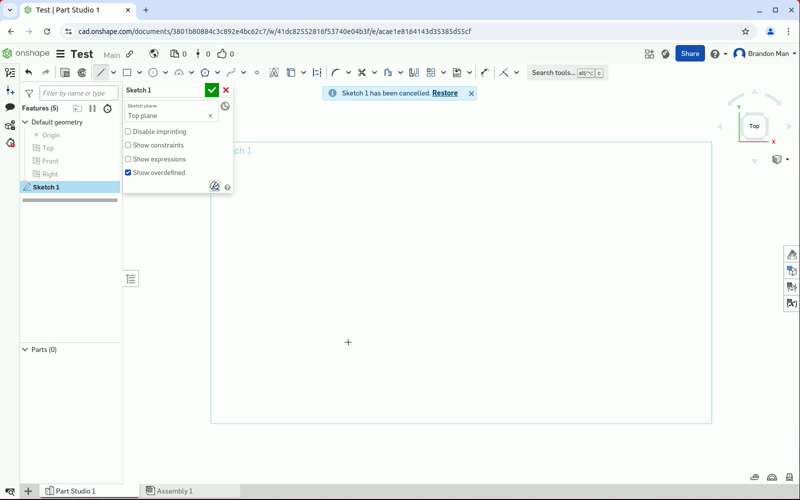
click(348, 341)
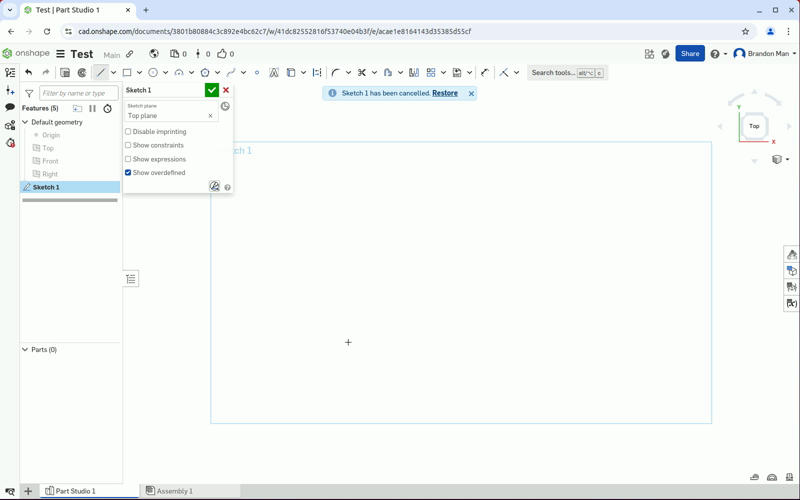
key_up(shift)
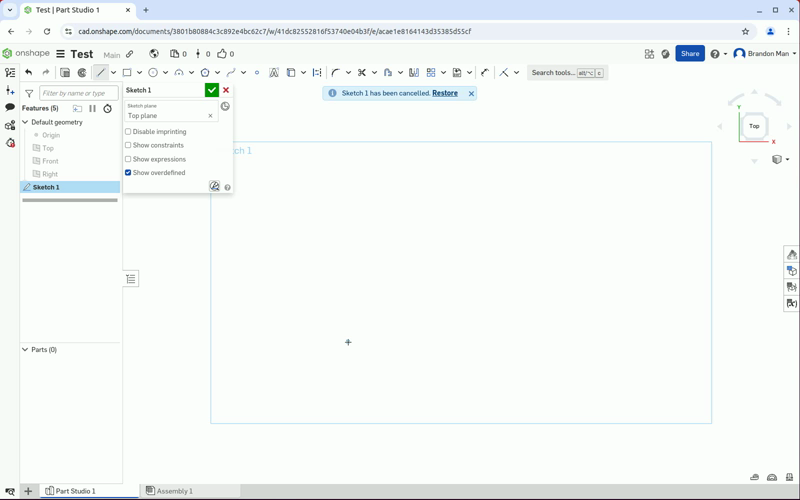
key_down(shift)
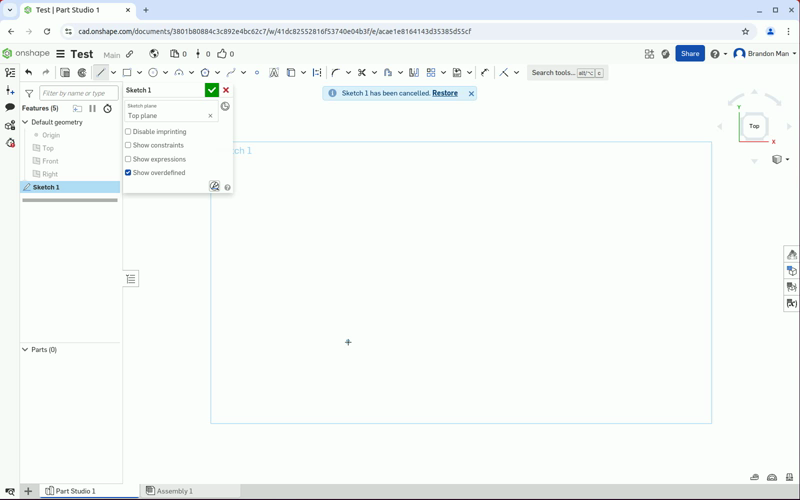
mouse_move(378, 341)
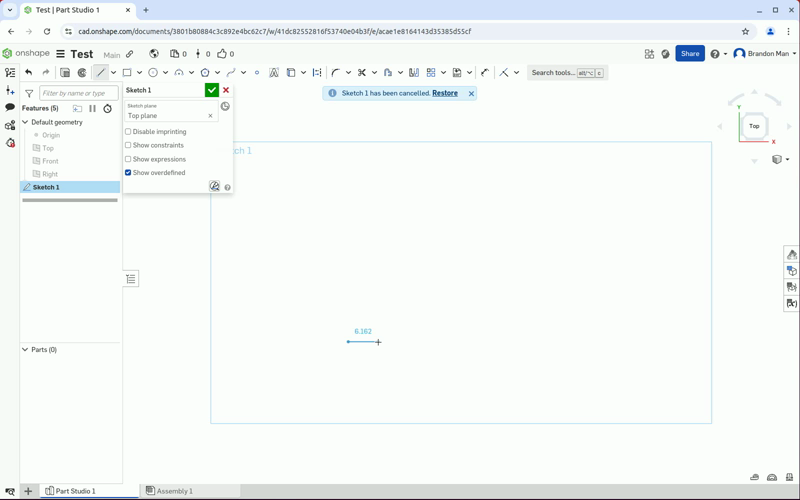
mouse_move(369, 341)
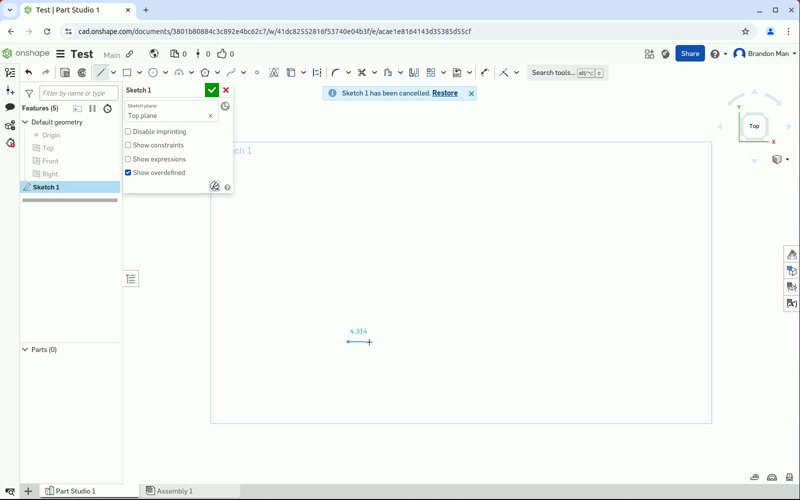
click(369, 341)
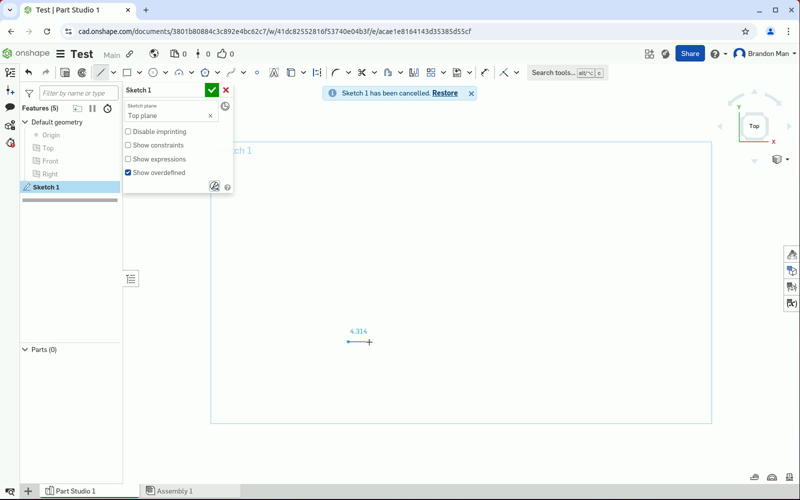
key_up(shift)
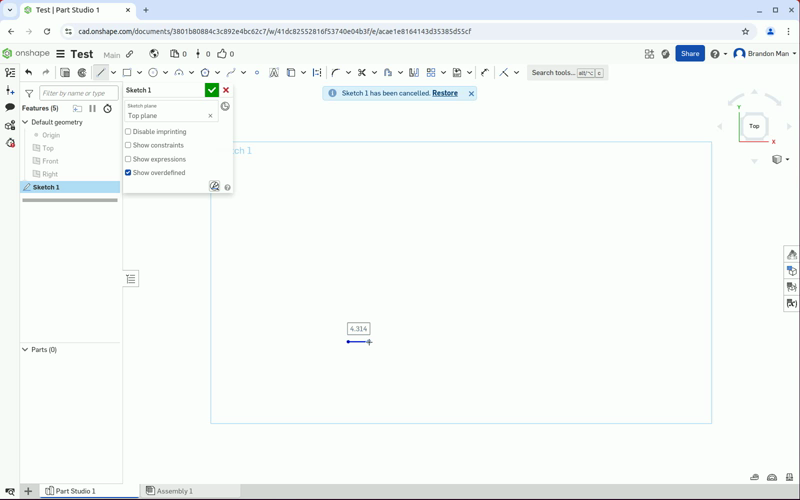
key_down(shift)
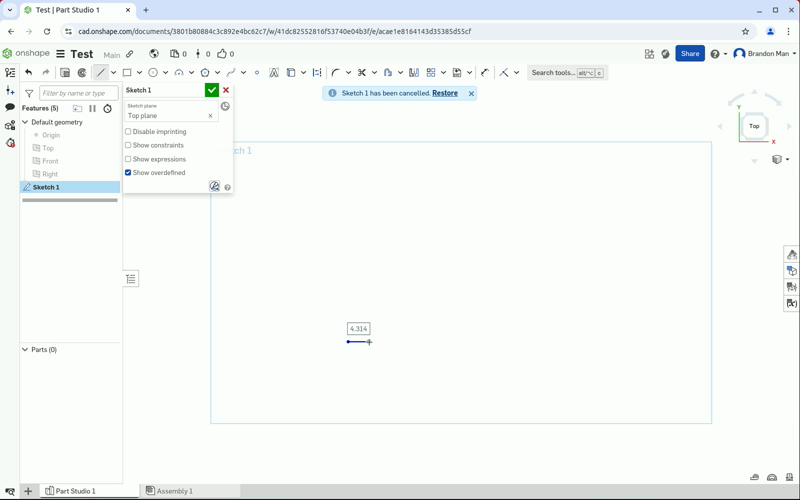
mouse_move(399, 341)
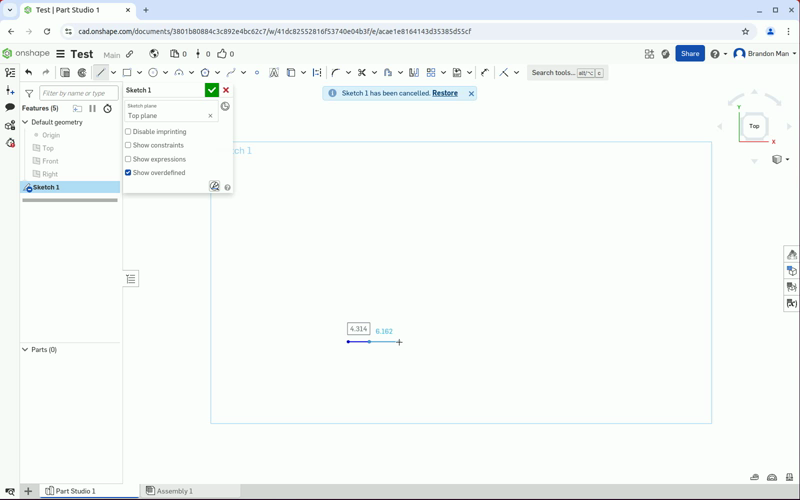
mouse_move(369, 325)
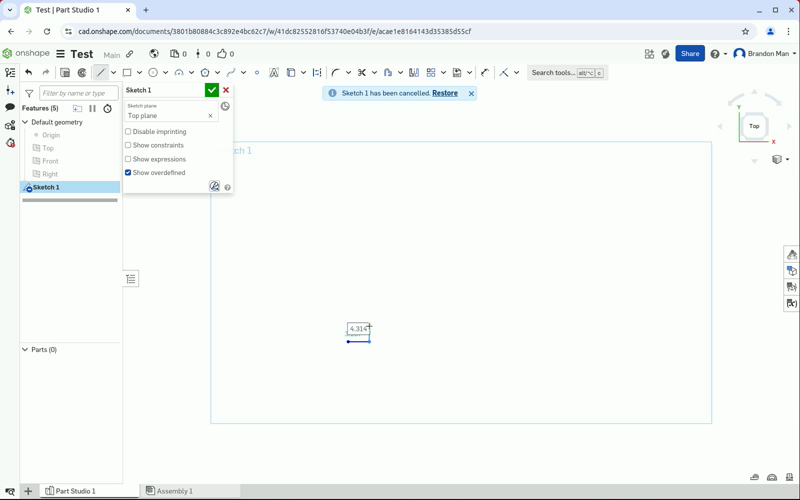
click(369, 325)
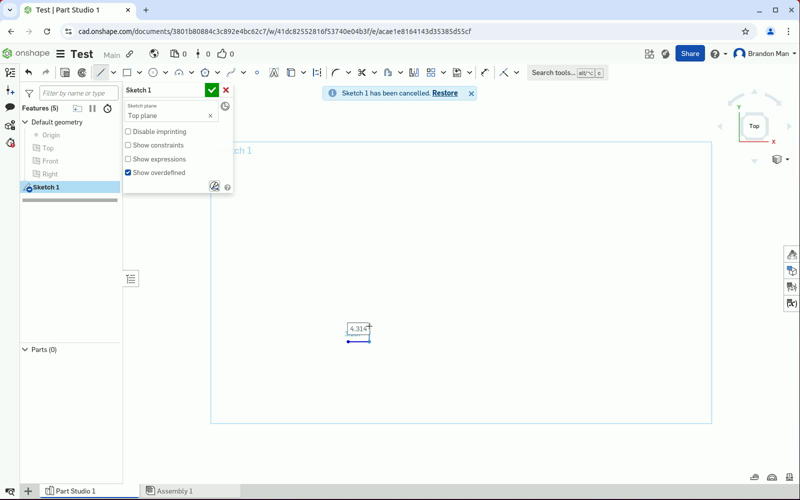
key_up(shift)
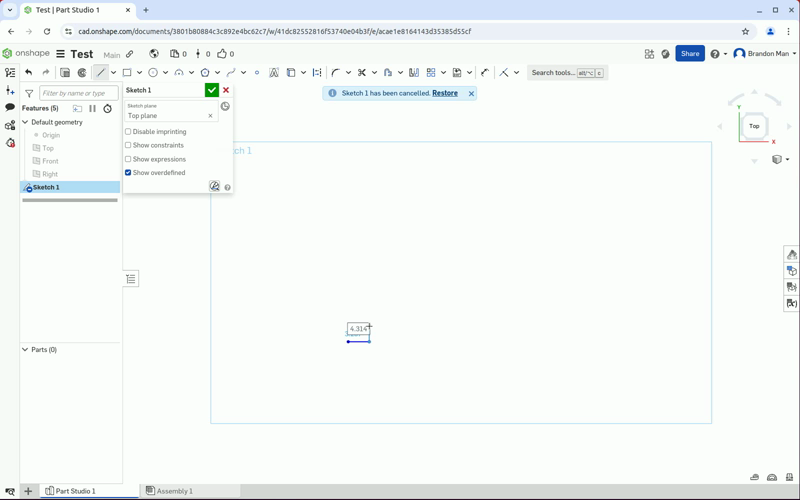
key_down(shift)
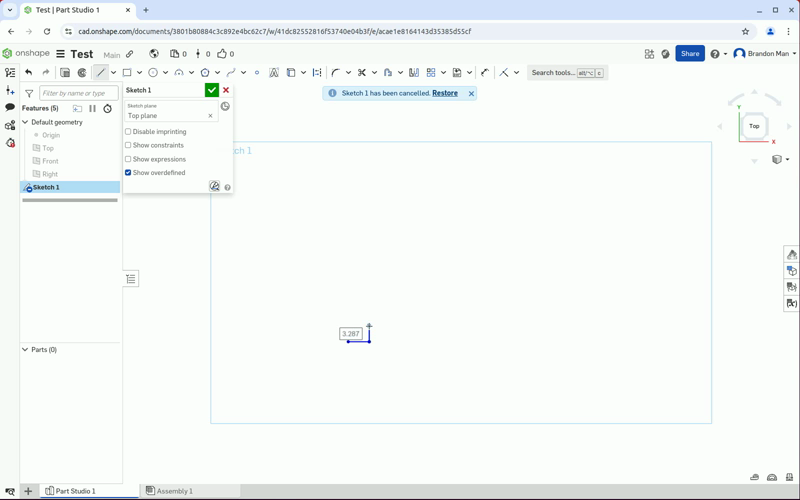
mouse_move(399, 325)
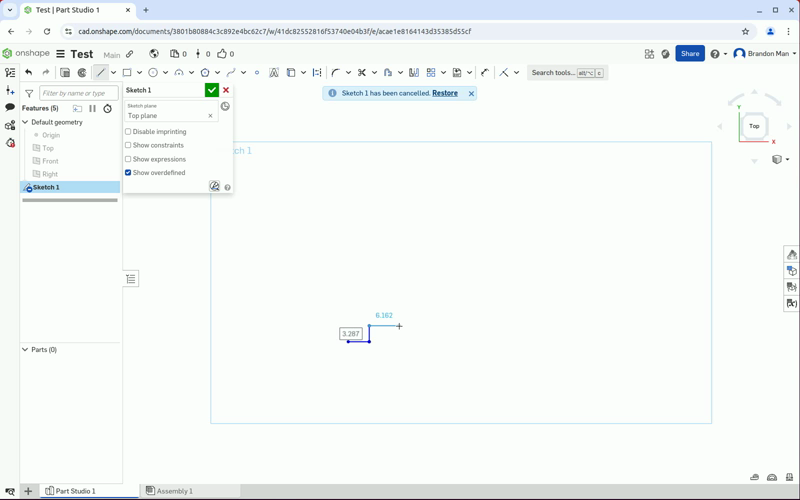
mouse_move(348, 325)
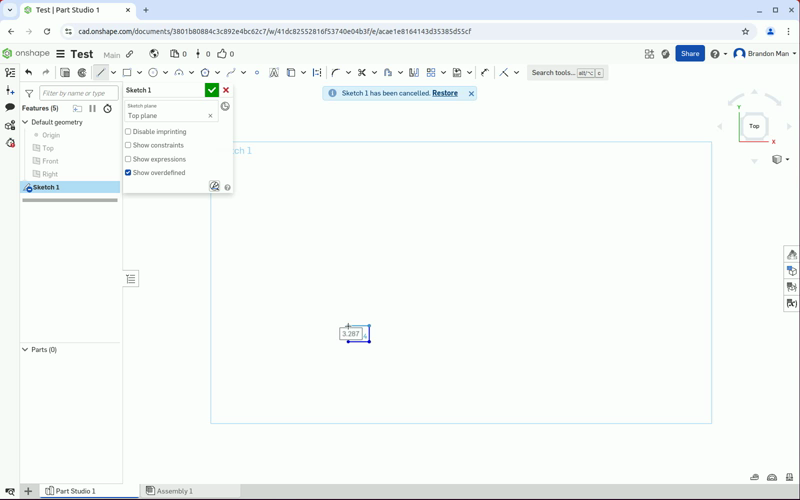
click(348, 325)
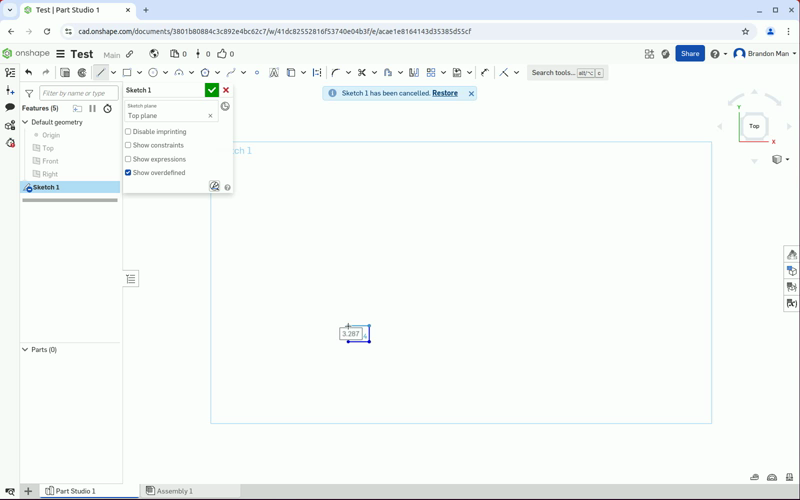
key_up(shift)
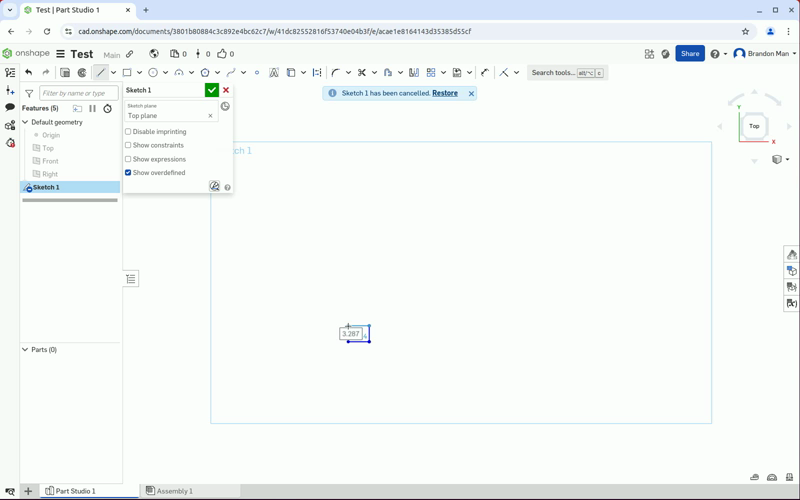
mouse_move(378, 325)
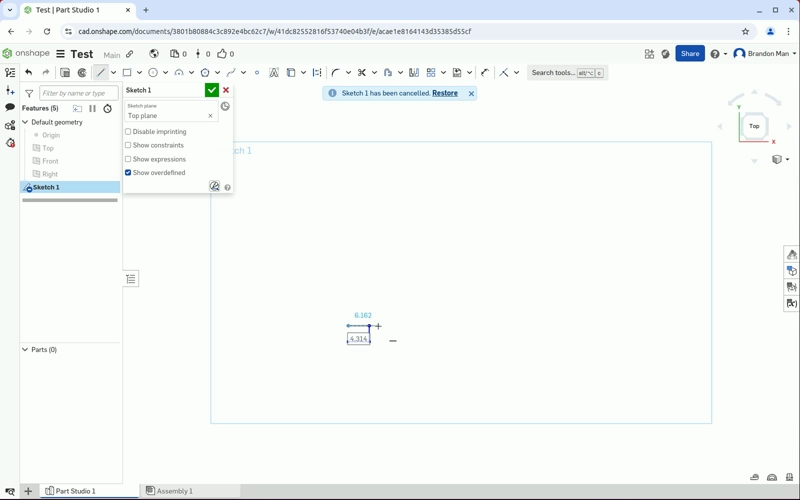
key_down(shift)
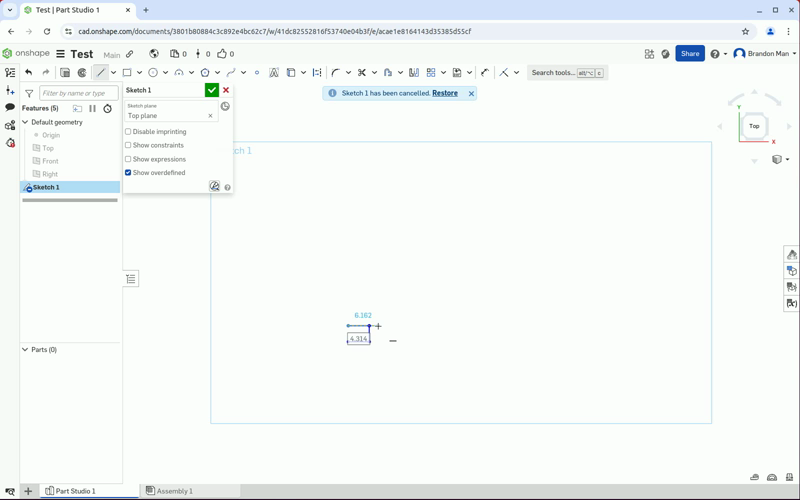
mouse_move(348, 341)
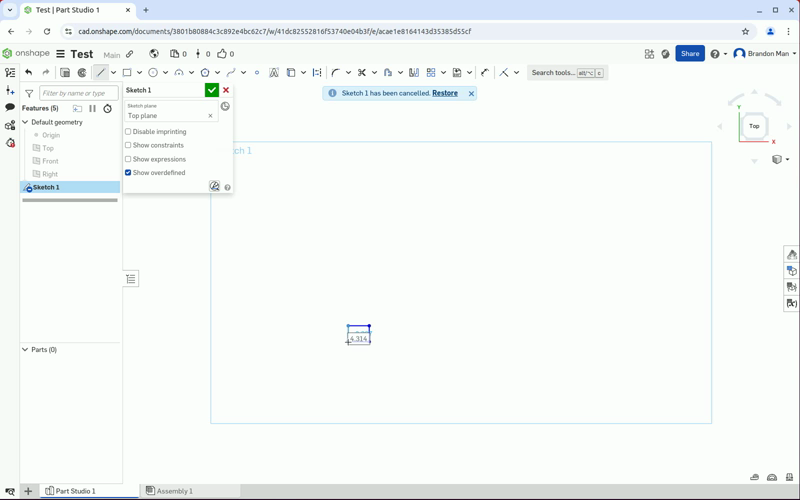
key_up(shift)
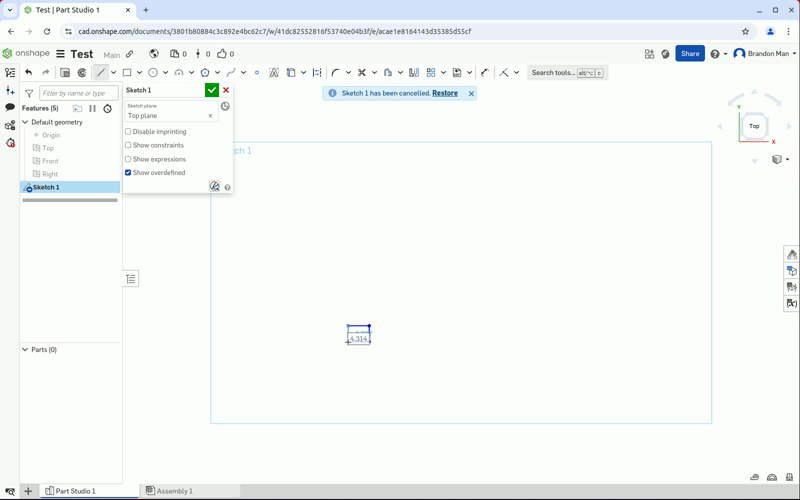
click(348, 341)
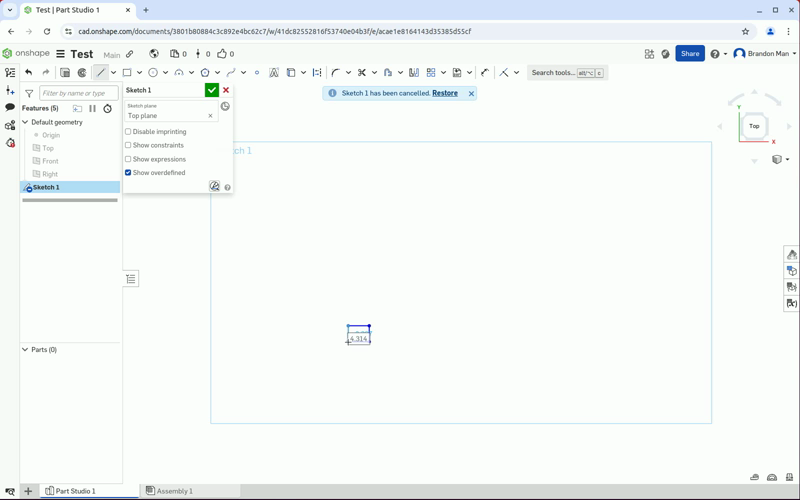
key(esc)
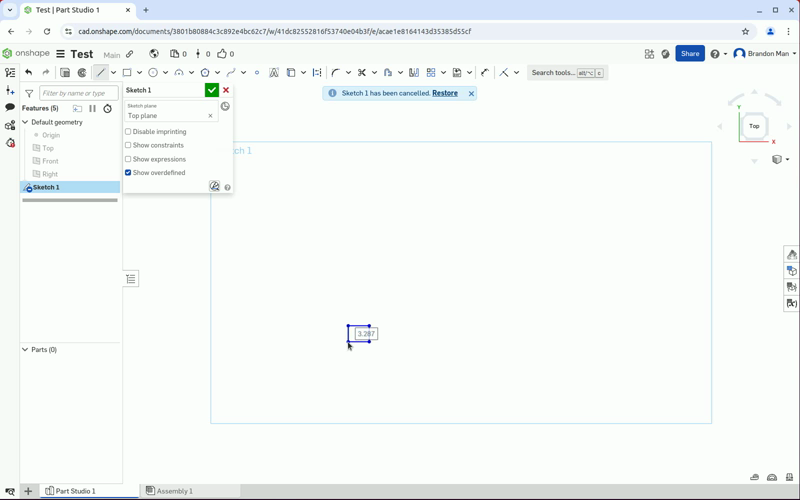
mouse_move(355, 330)
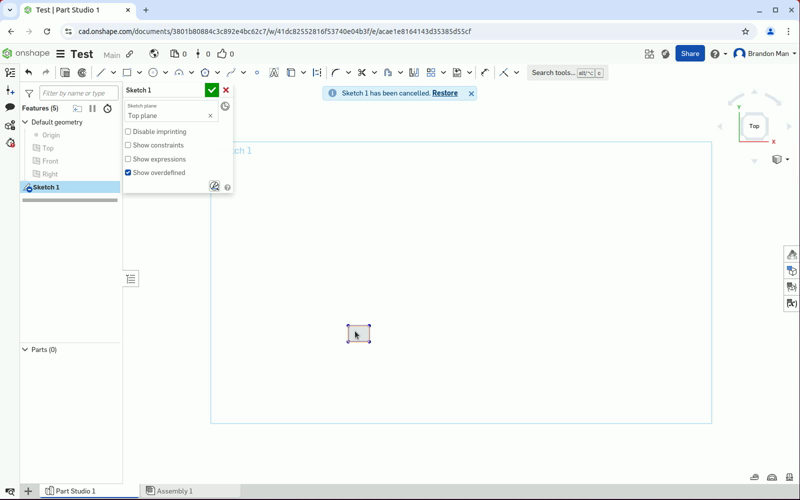
scroll(6)
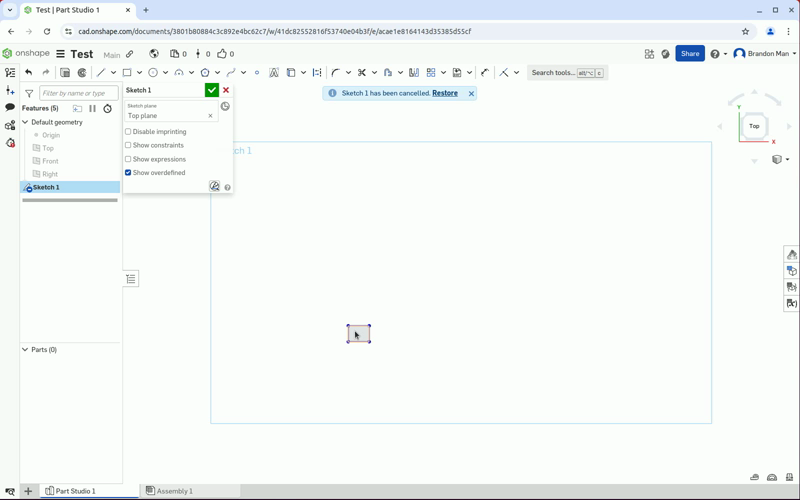
scroll(6)
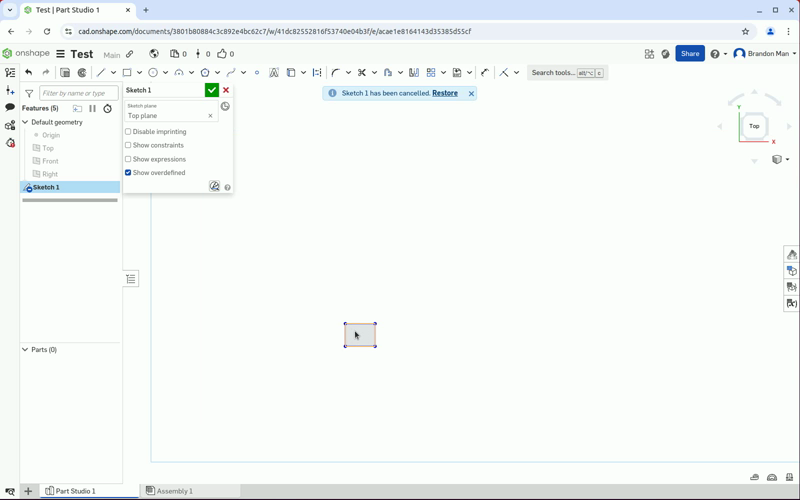
scroll(6)
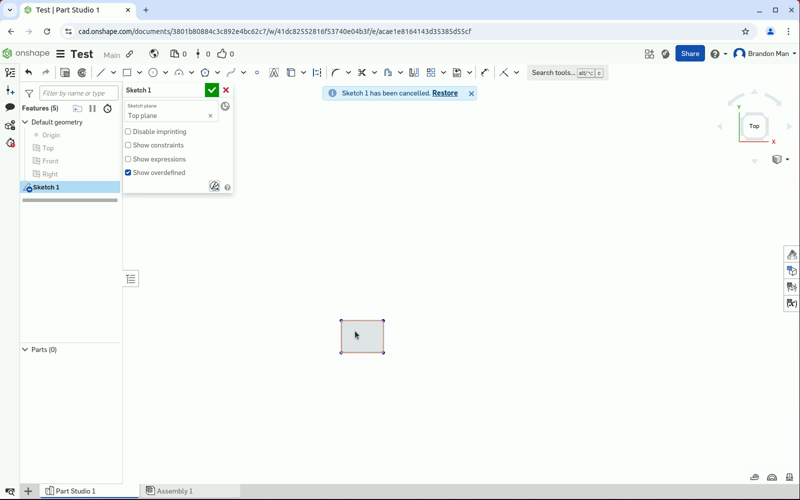
scroll(6)
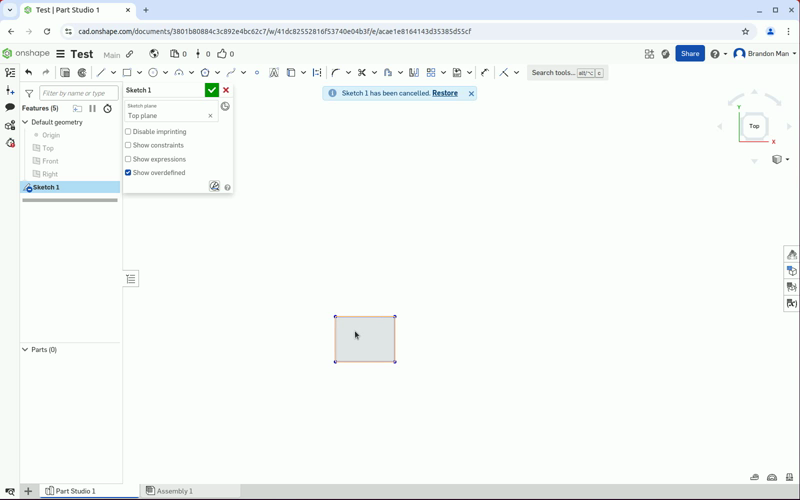
scroll(6)
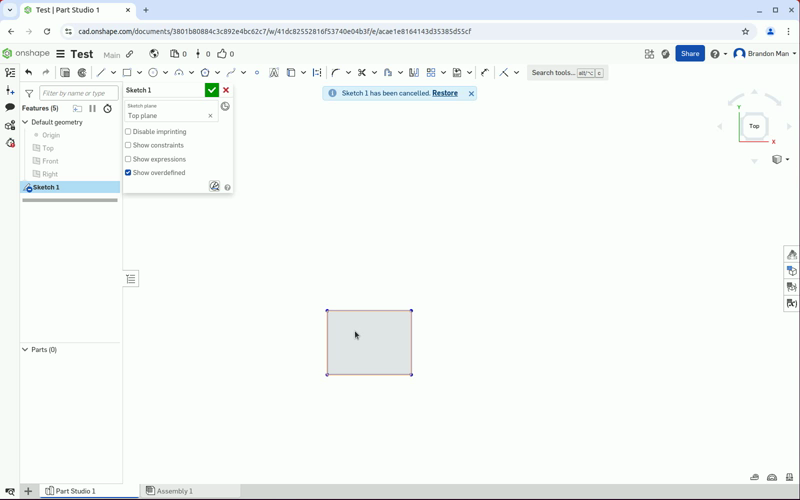
scroll(6)
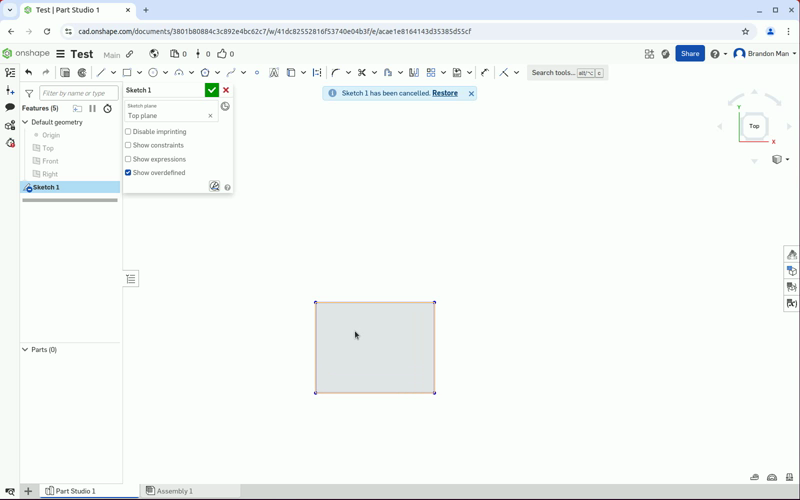
scroll(6)
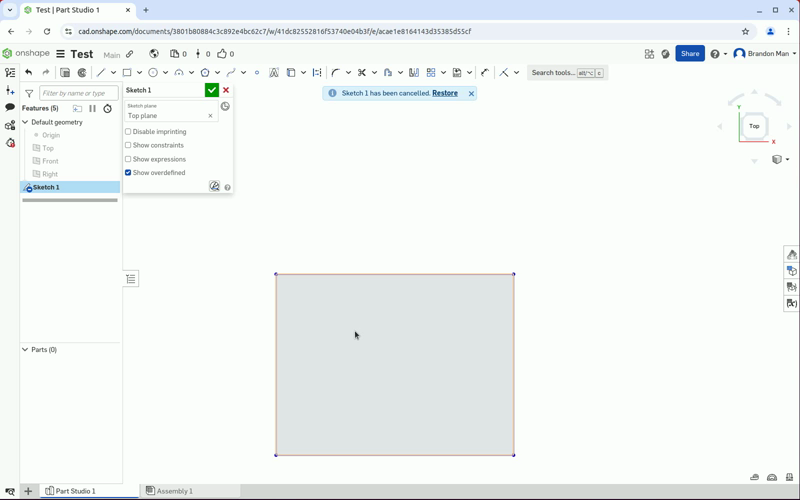
click(355, 330)
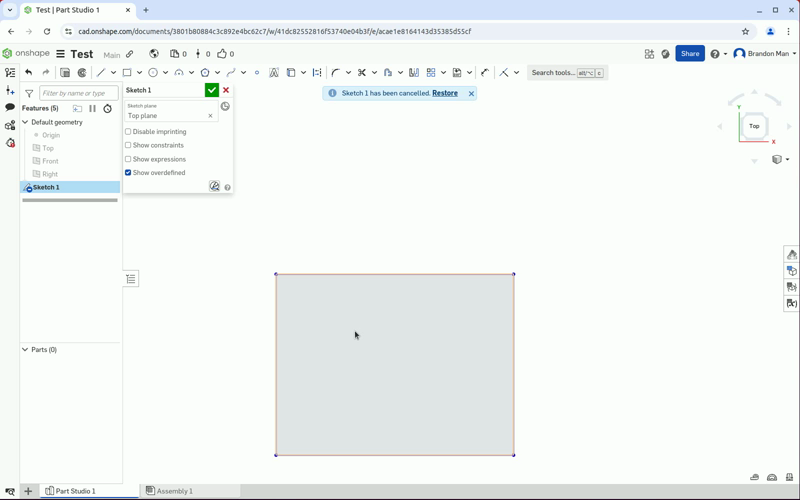
scroll(-6)
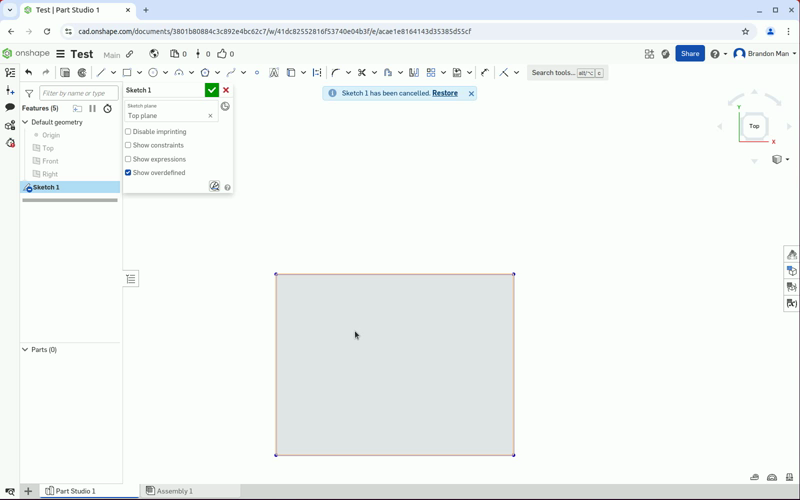
scroll(-6)
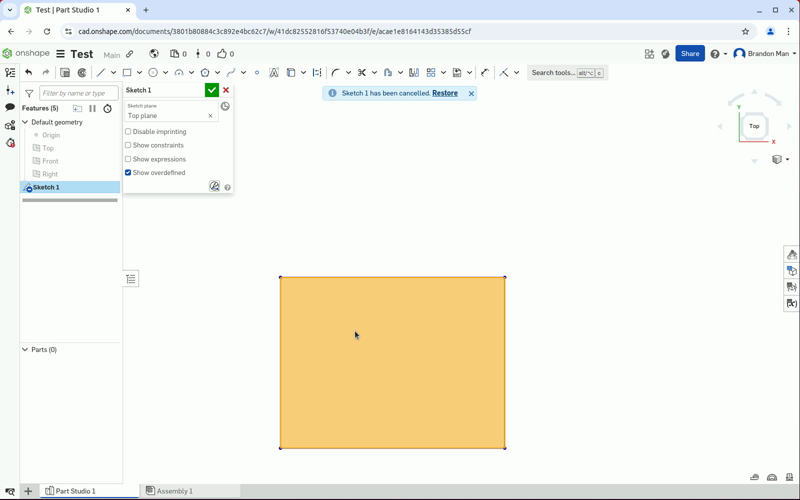
scroll(-6)
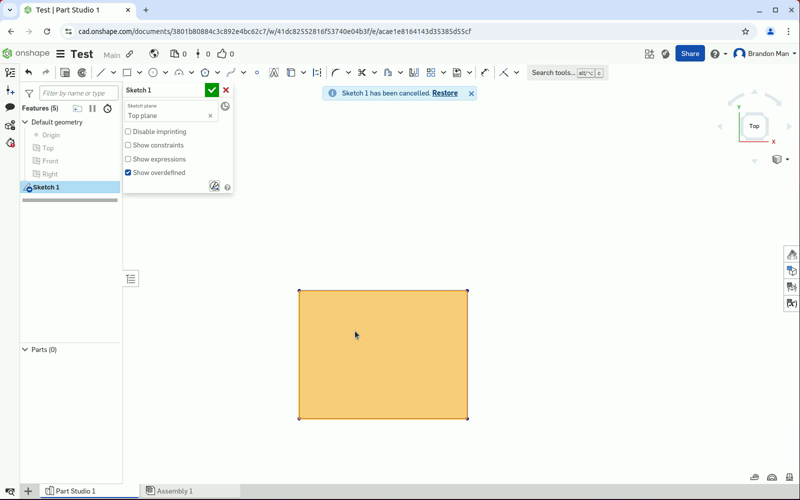
scroll(-6)
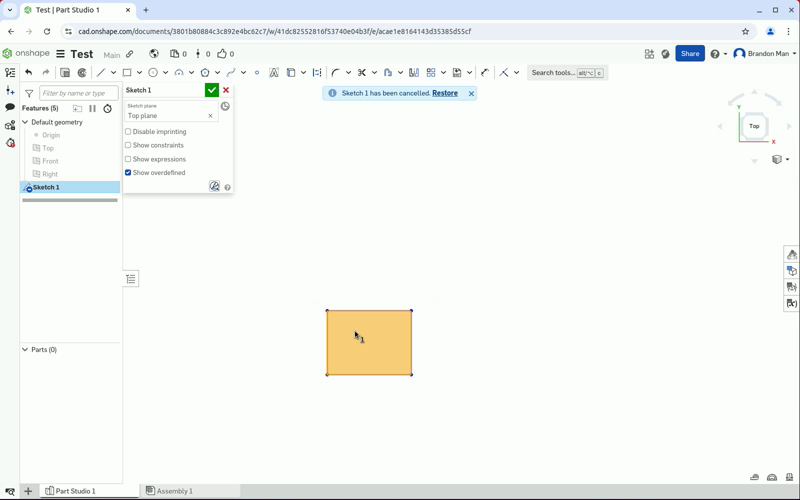
scroll(-6)
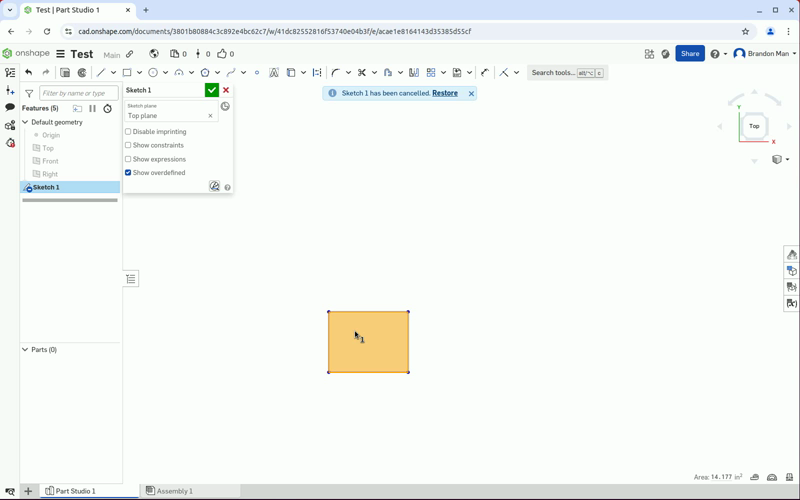
scroll(-6)
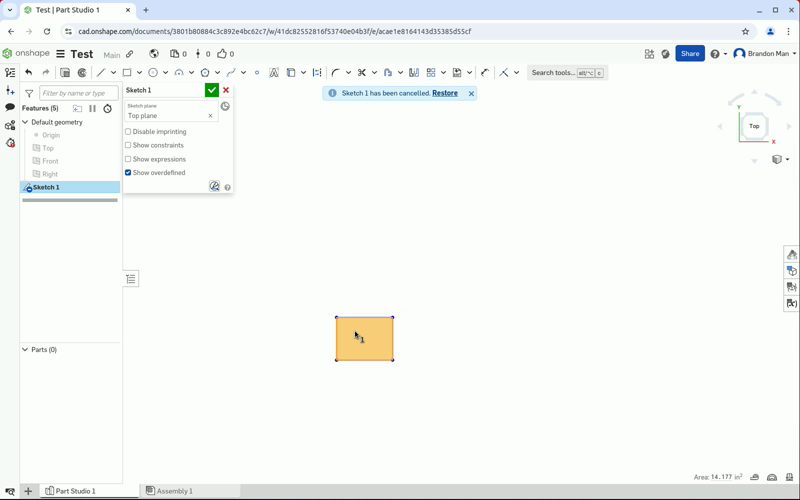
scroll(-6)
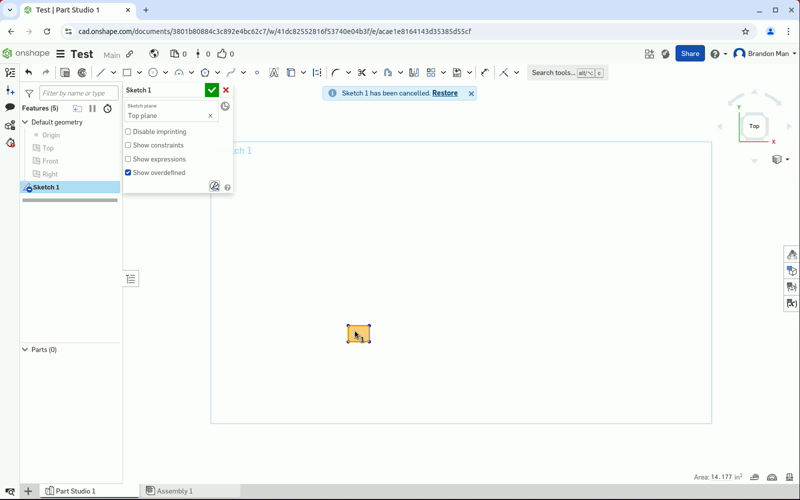
mouse_move(73, 352)
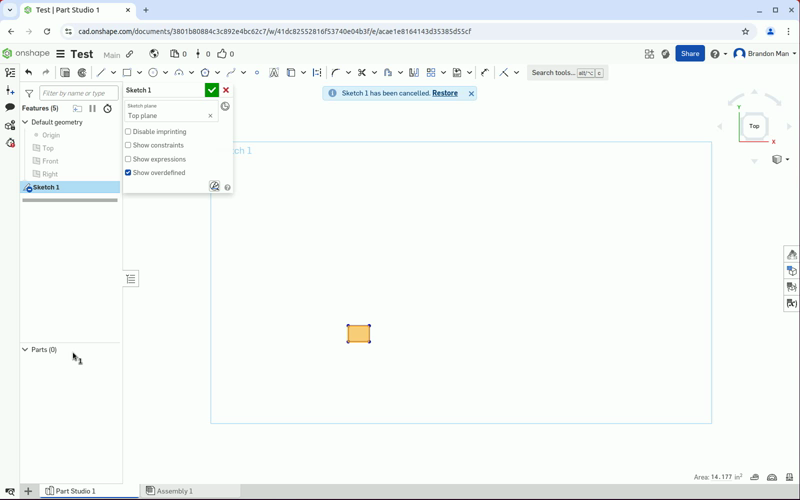
key(shift+y)
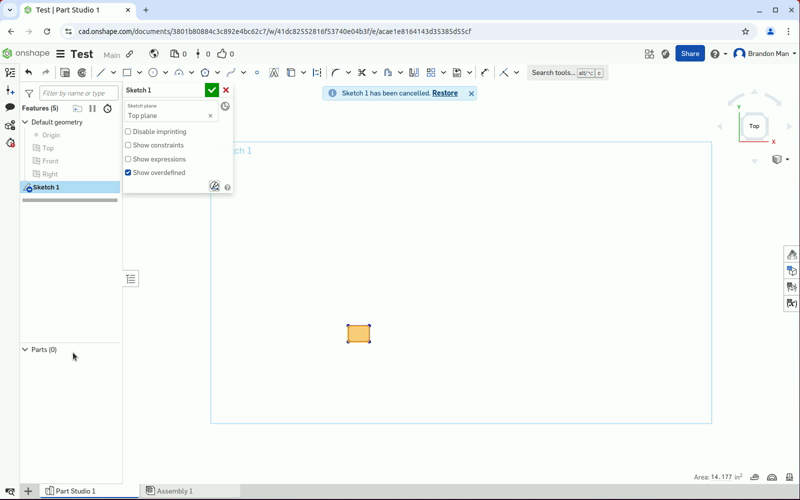
key(shift+e)
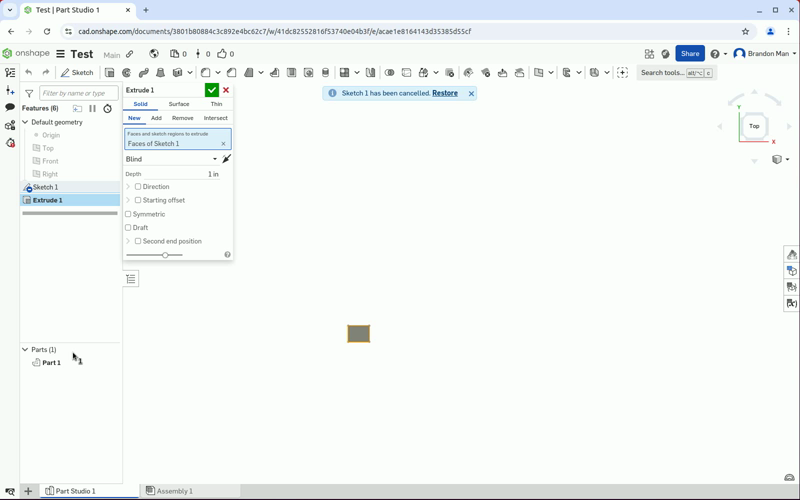
mouse_move(143, 106)
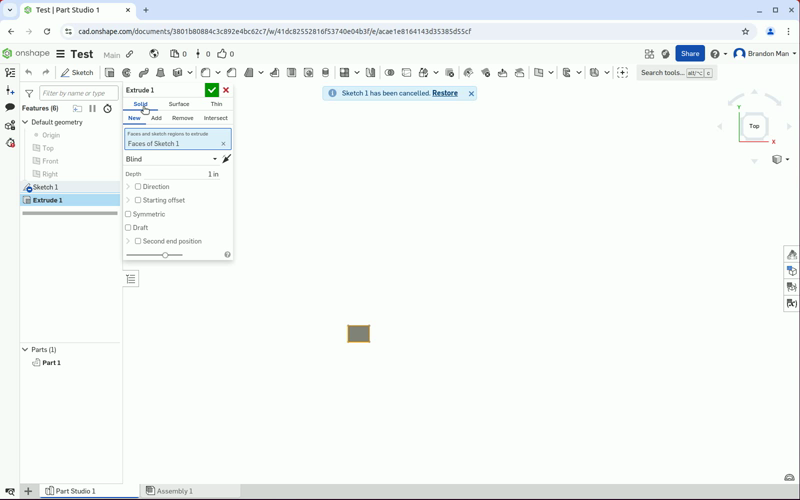
click(143, 106)
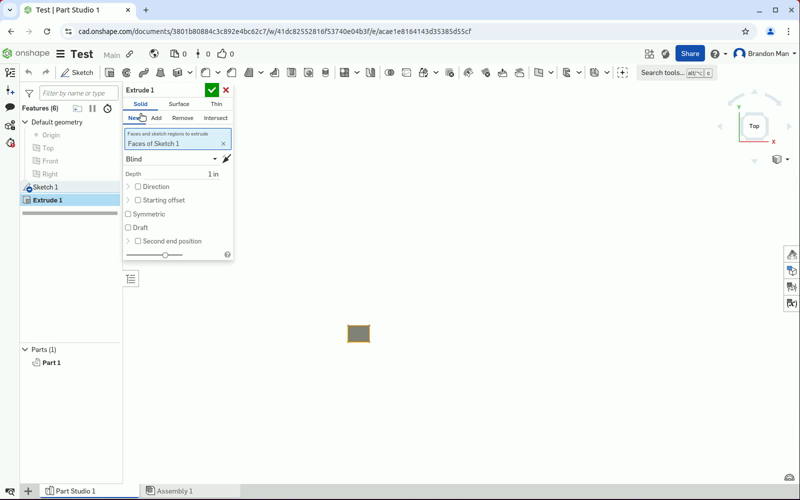
mouse_move(137, 120)
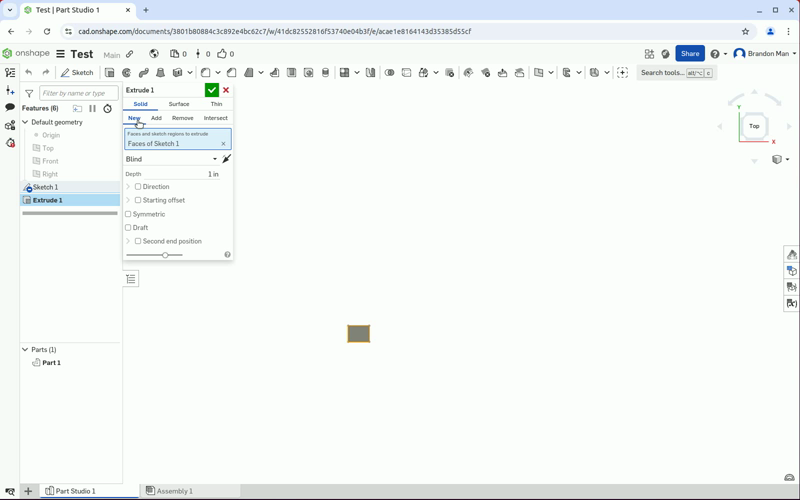
click(137, 120)
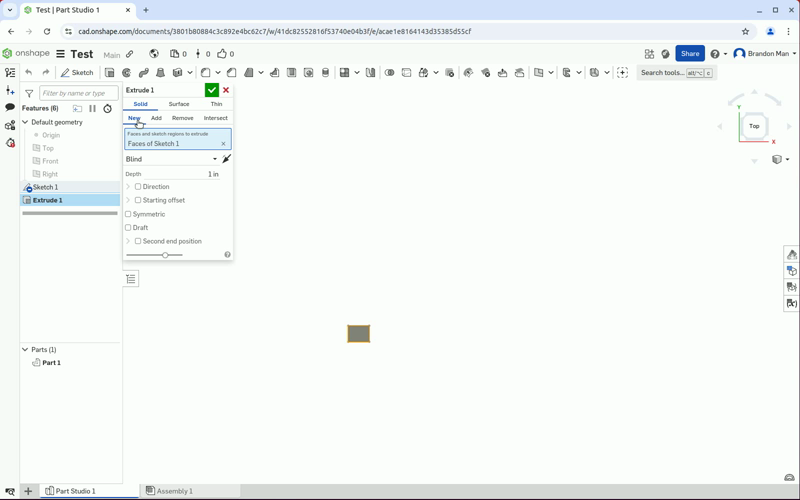
key(tab, 4)
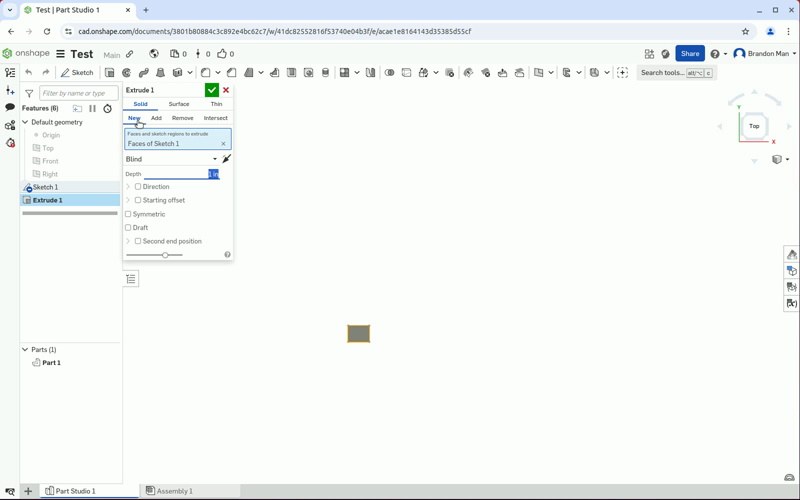
text(13.48)
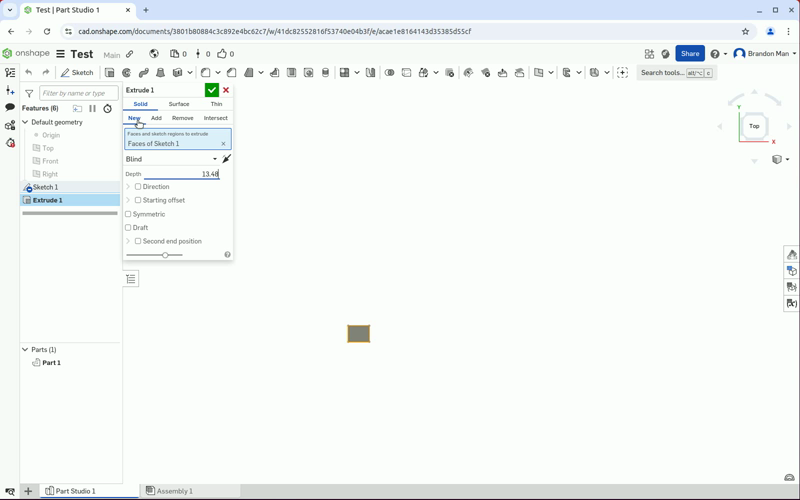
key(enter)
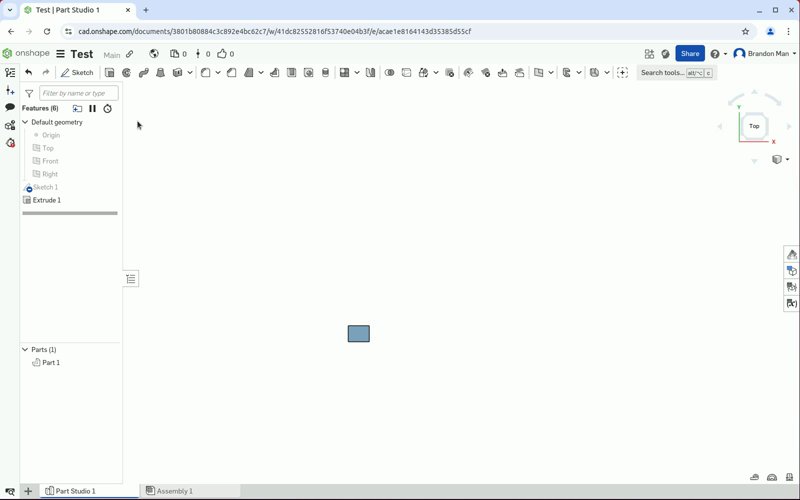
key(shift+h)
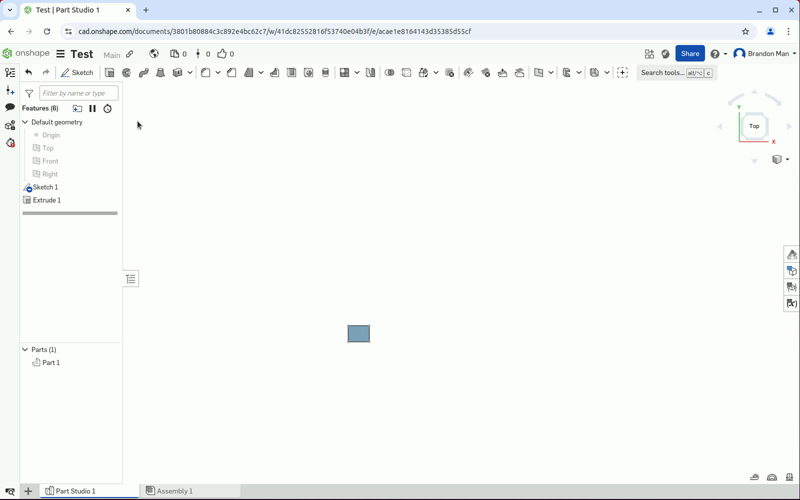
key(shift+h)
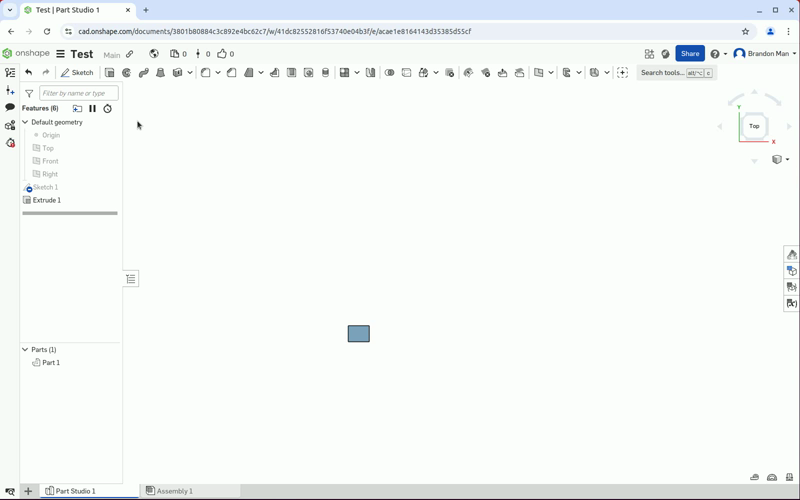
mouse_move(73, 189)
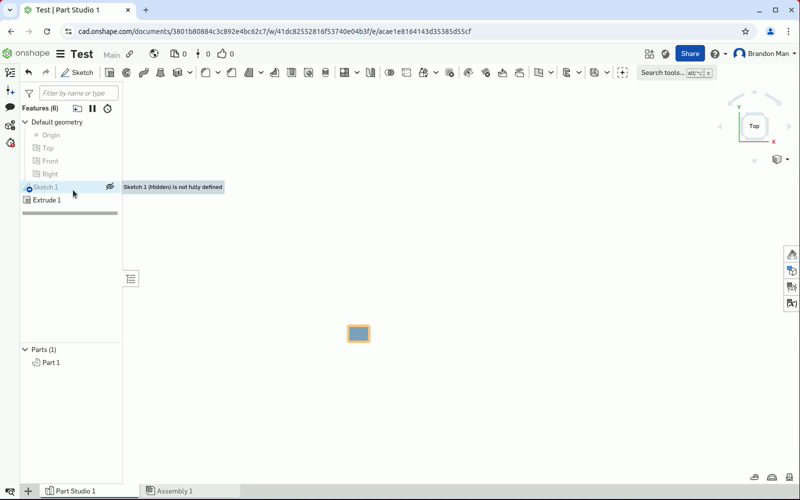
click(73, 189)
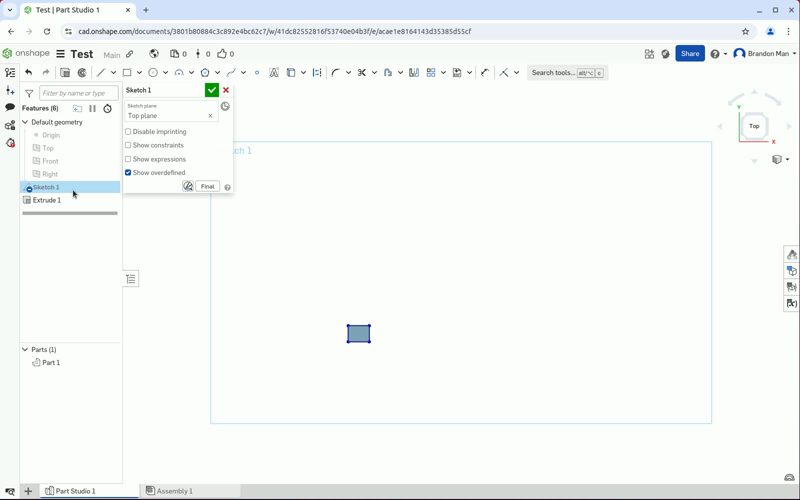
mouse_move(229, 92)
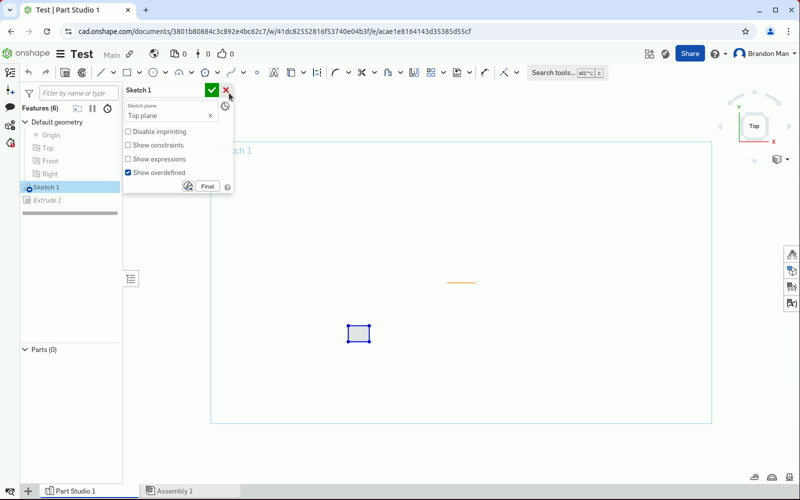
click(229, 92)
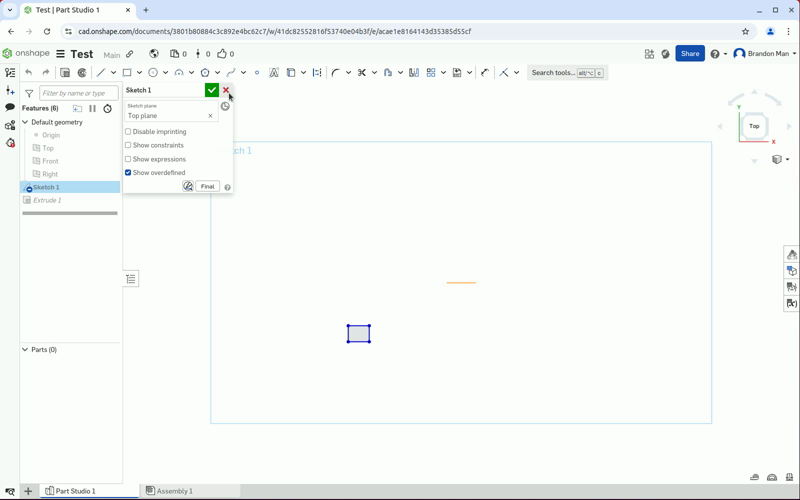
key(shift+s)
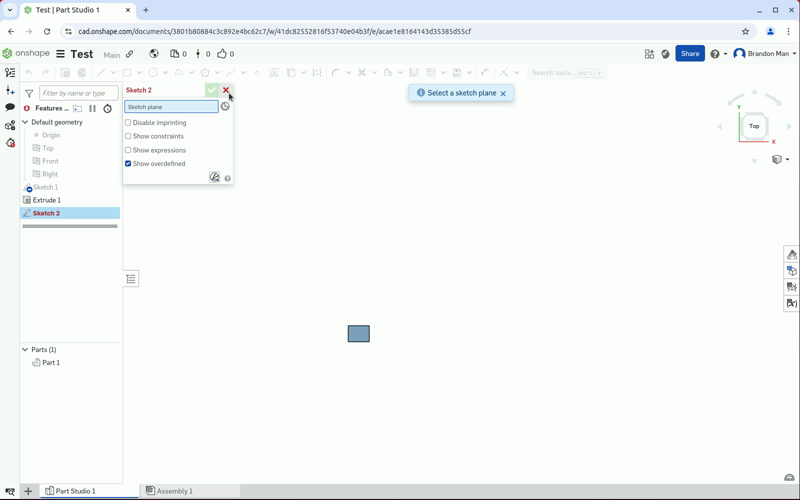
mouse_move(73, 150)
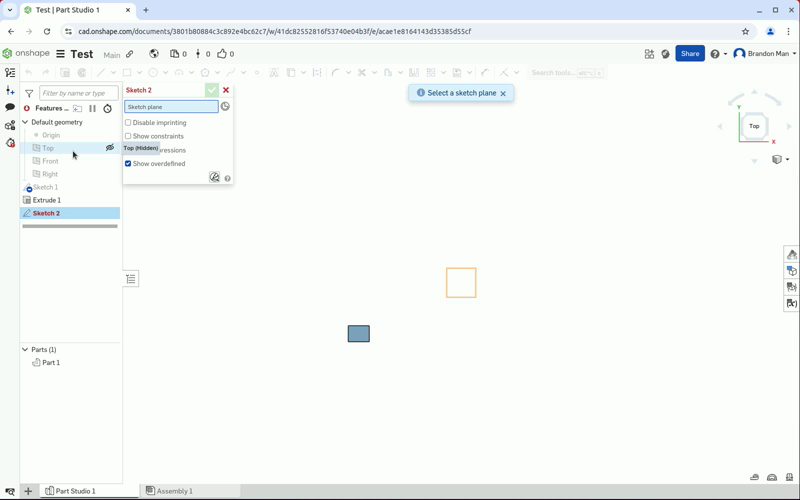
click(73, 150)
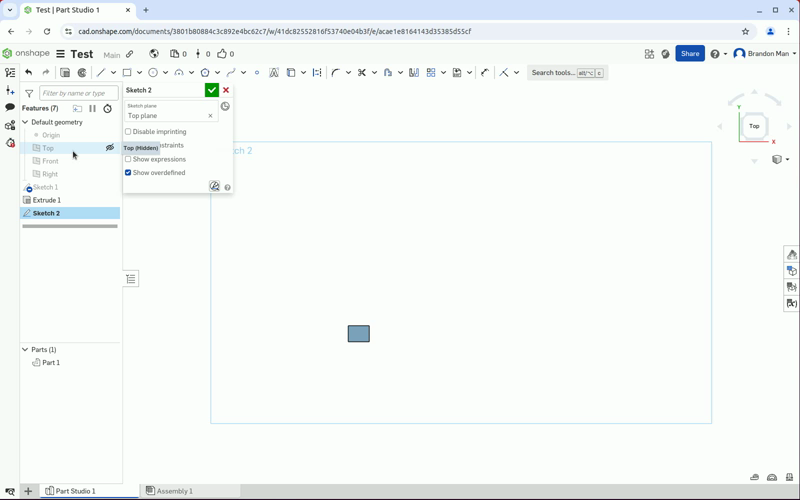
mouse_move(73, 352)
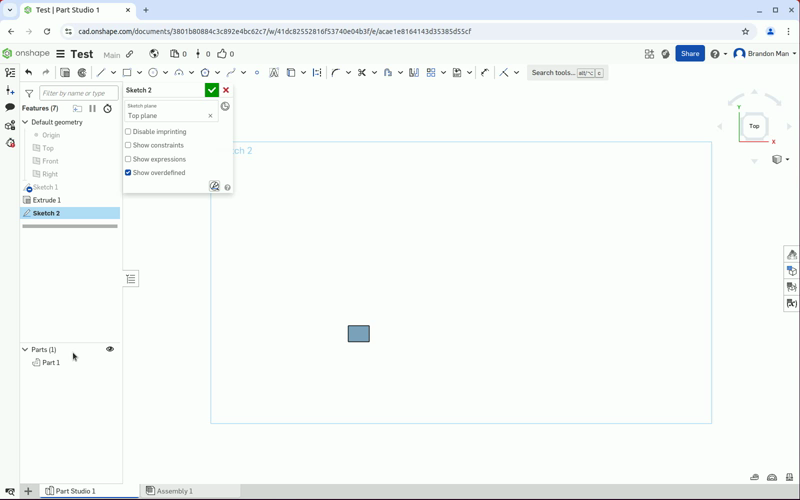
key(y)
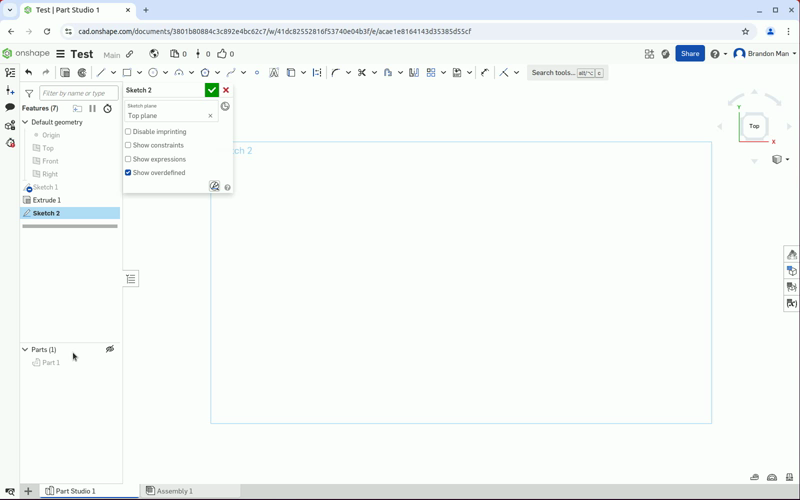
key(l)
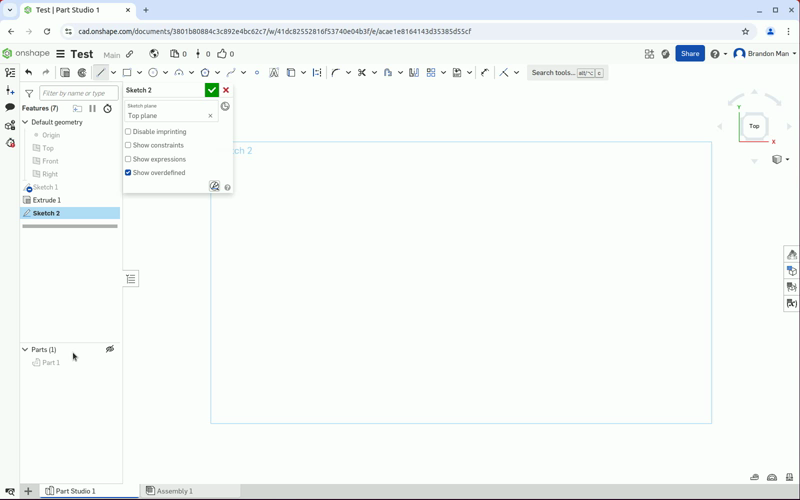
key_down(shift)
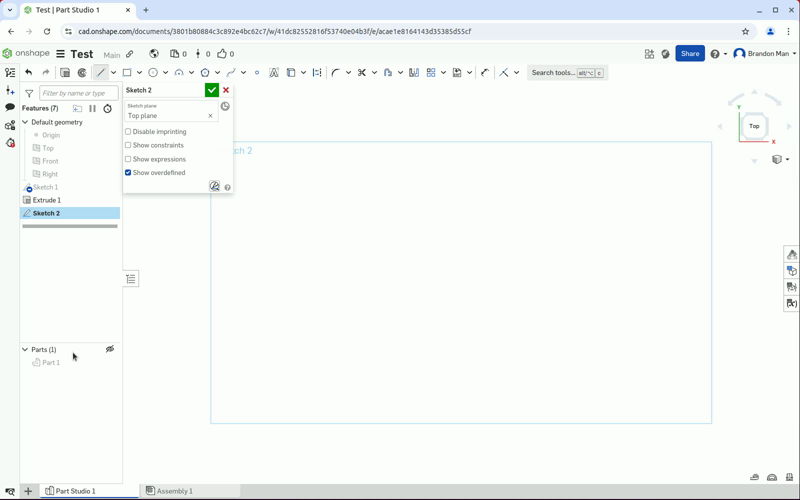
mouse_move(553, 341)
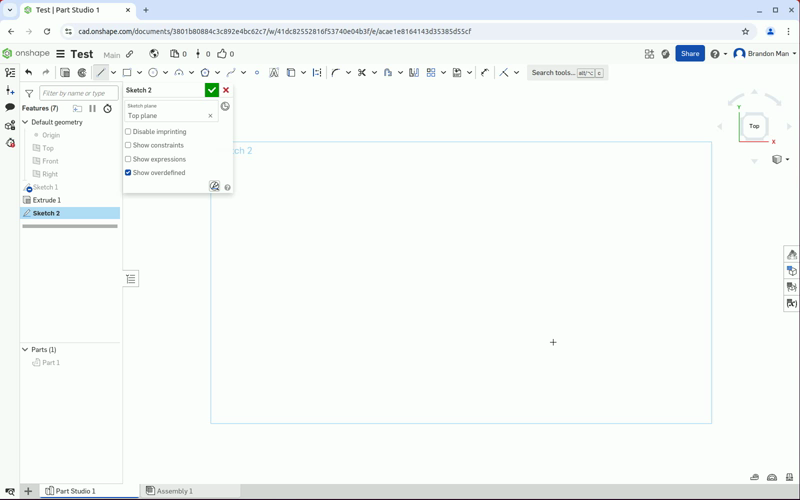
click(553, 341)
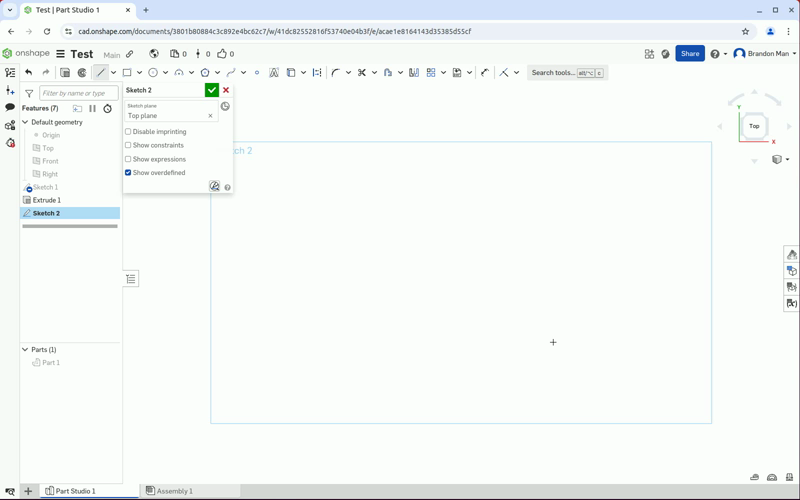
key_up(shift)
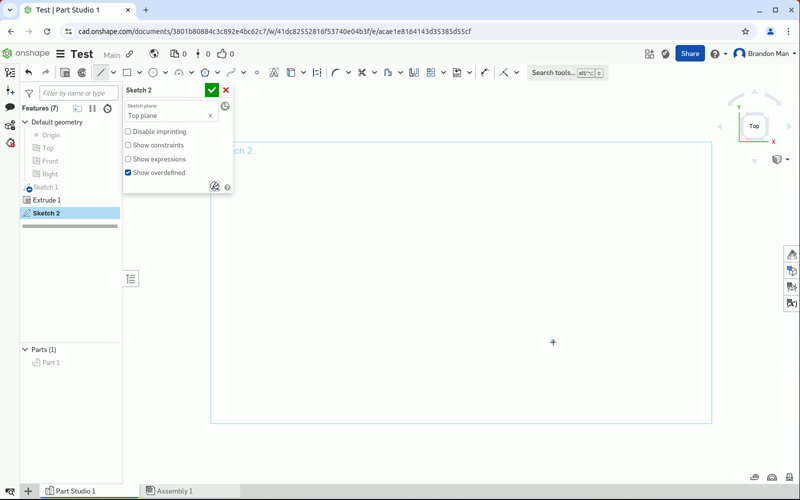
key_down(shift)
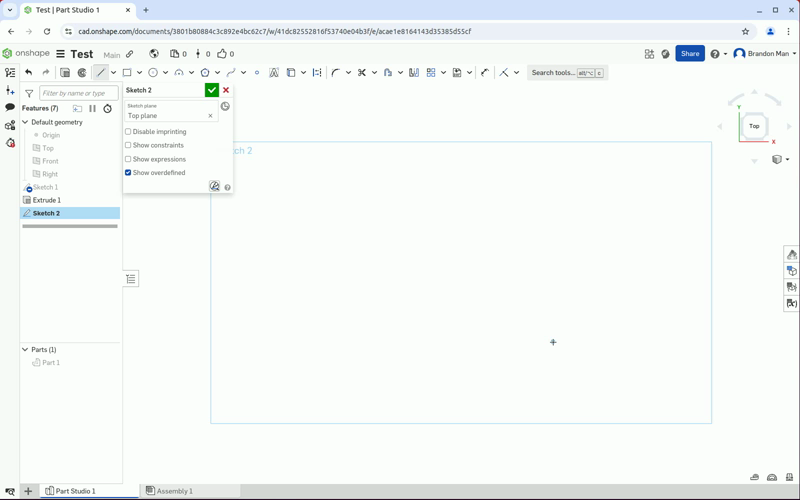
mouse_move(583, 341)
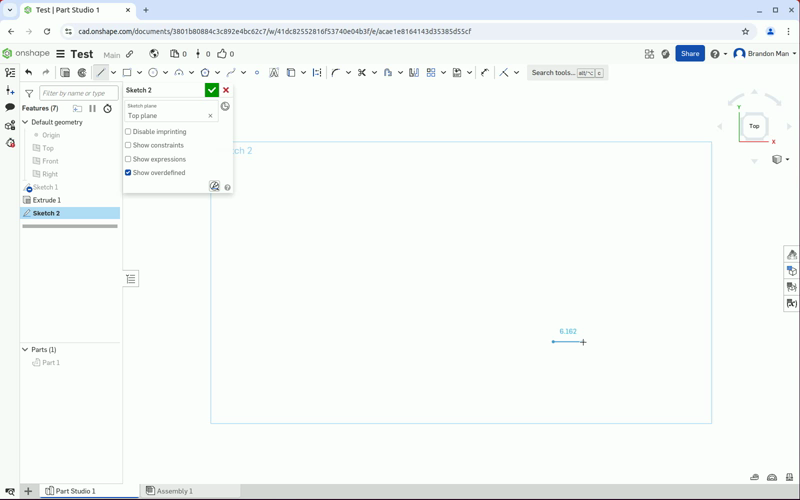
mouse_move(574, 341)
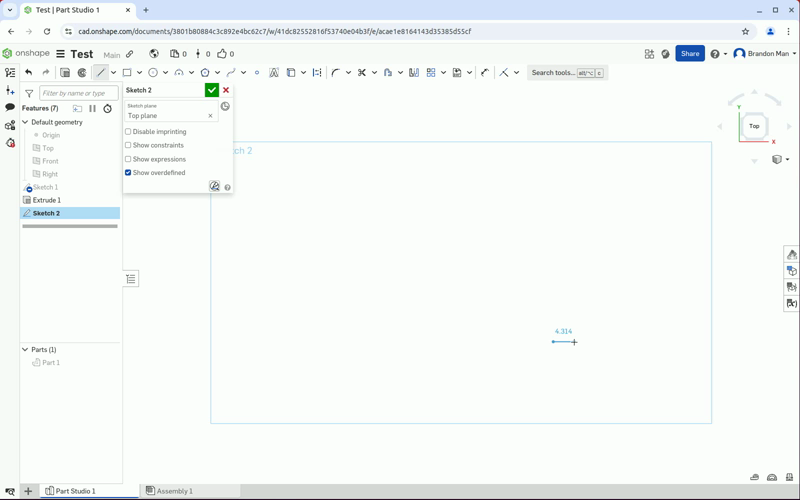
click(574, 341)
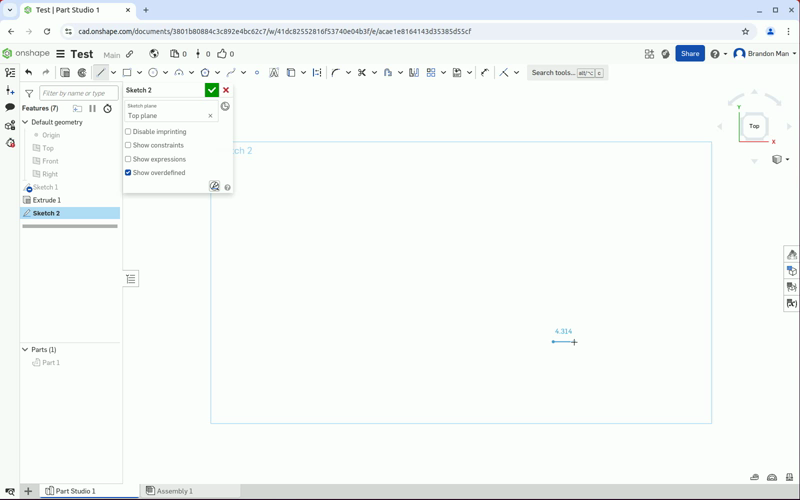
key_up(shift)
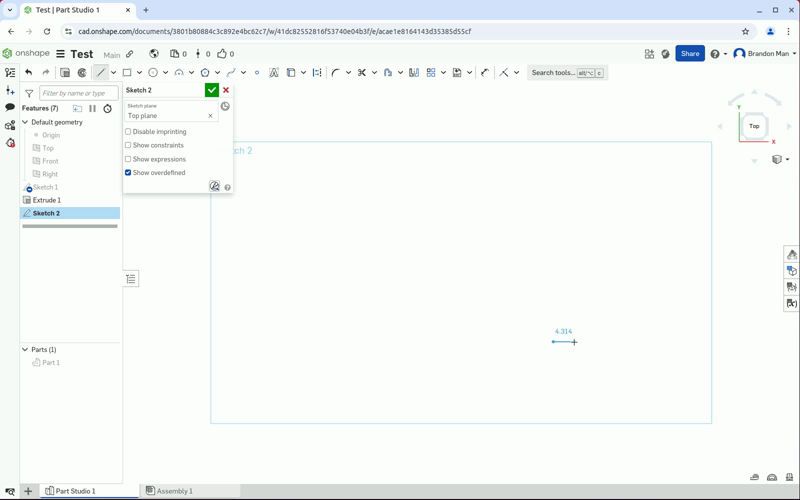
key_down(shift)
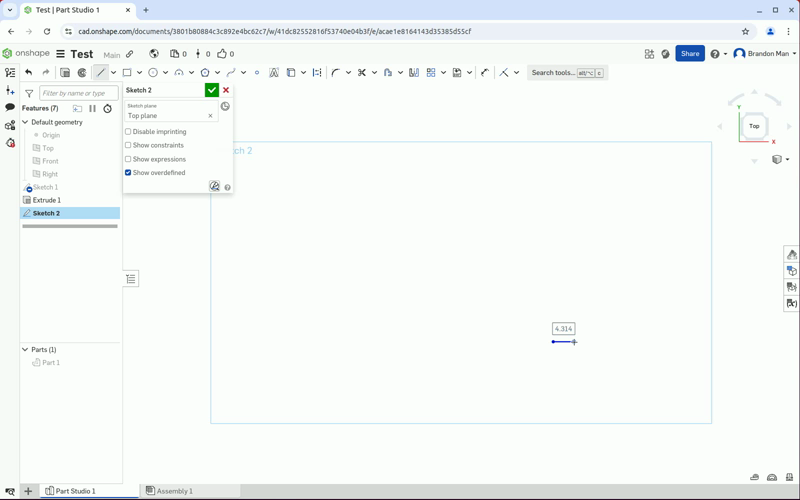
mouse_move(589, 341)
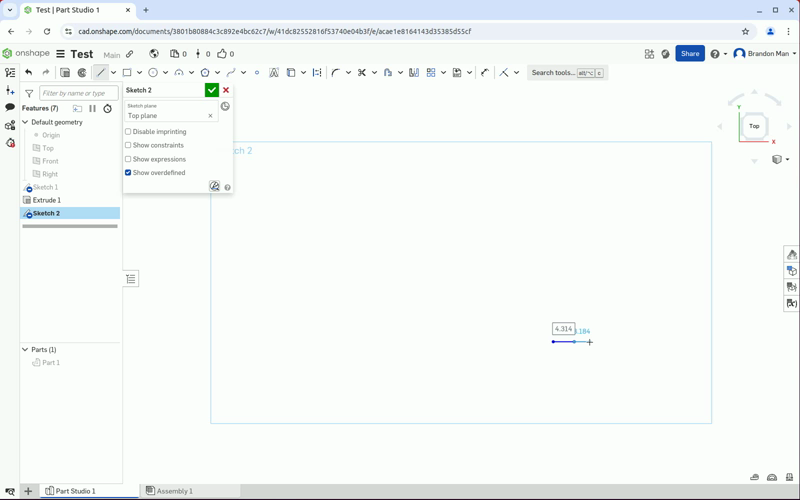
mouse_move(574, 325)
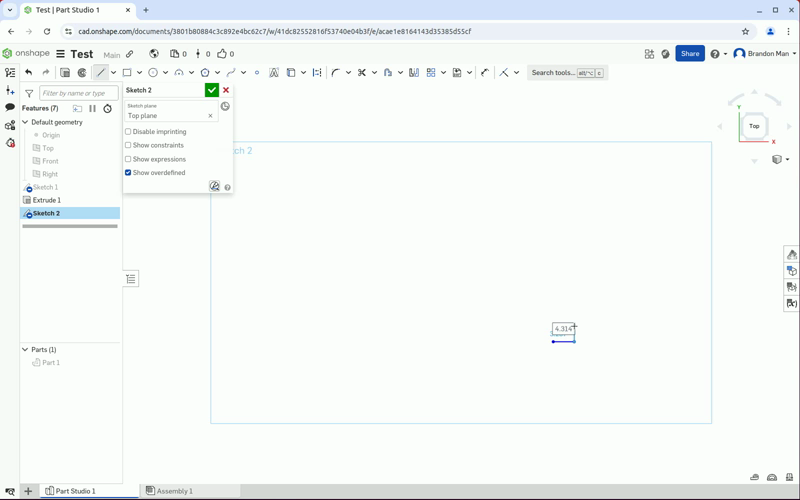
click(574, 325)
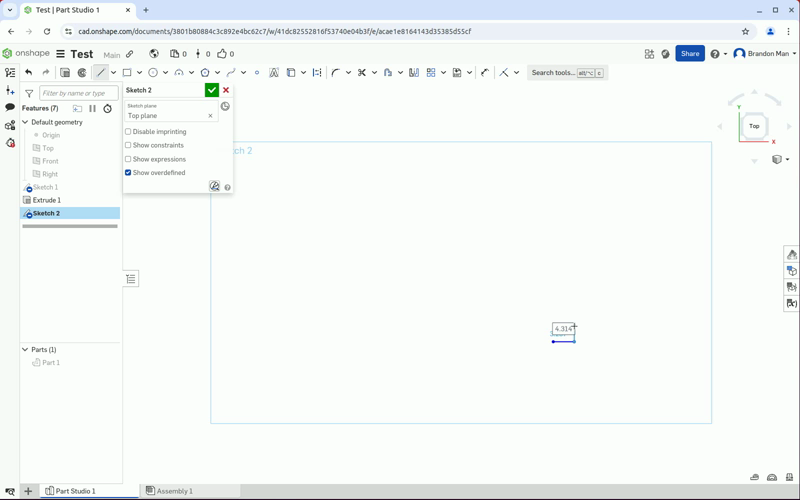
key_up(shift)
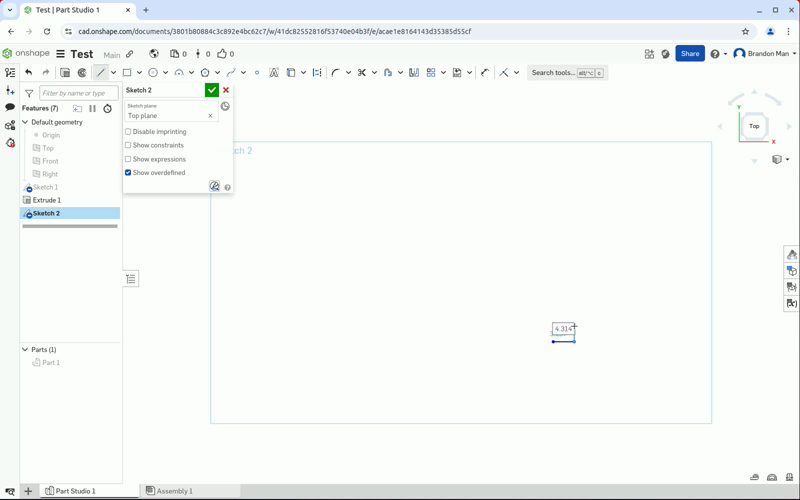
key_down(shift)
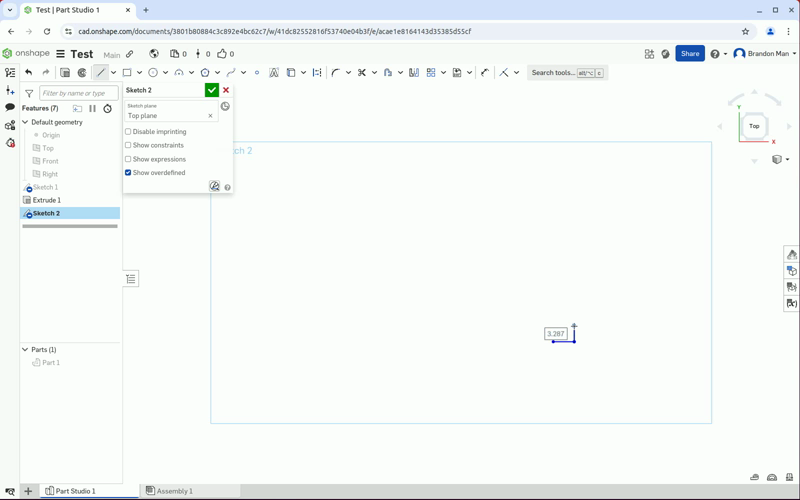
mouse_move(589, 325)
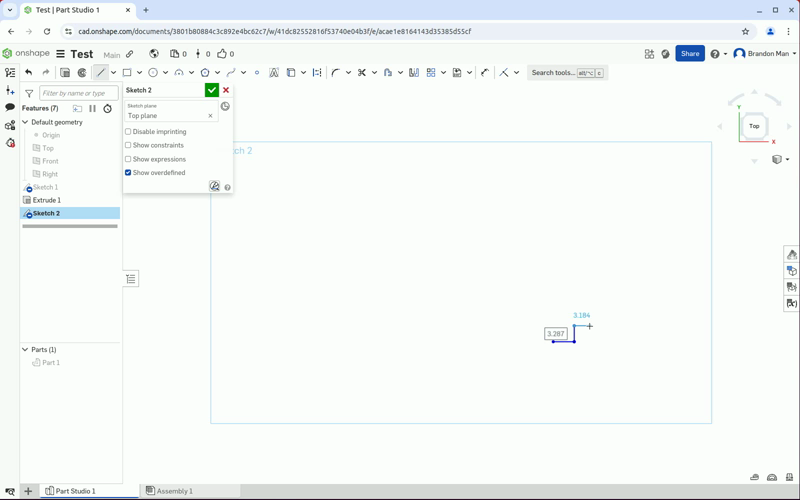
mouse_move(553, 325)
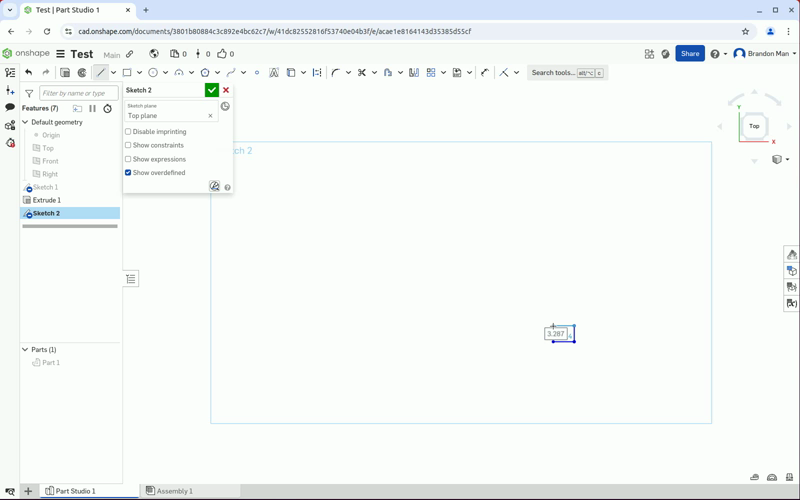
click(553, 325)
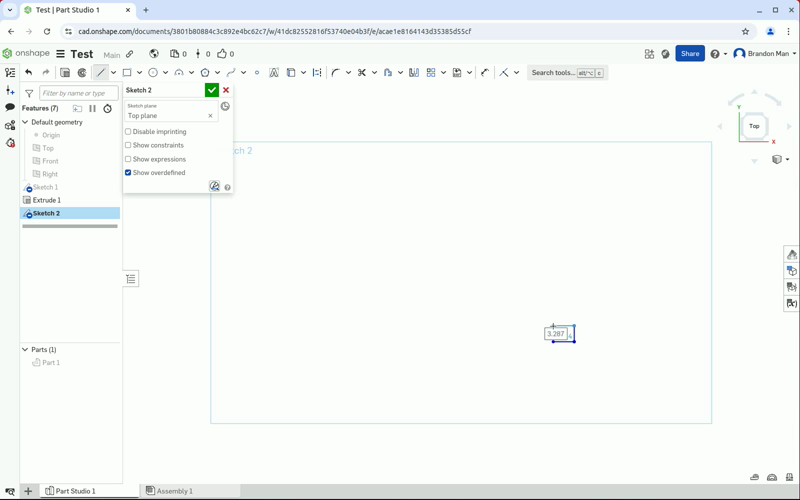
key_up(shift)
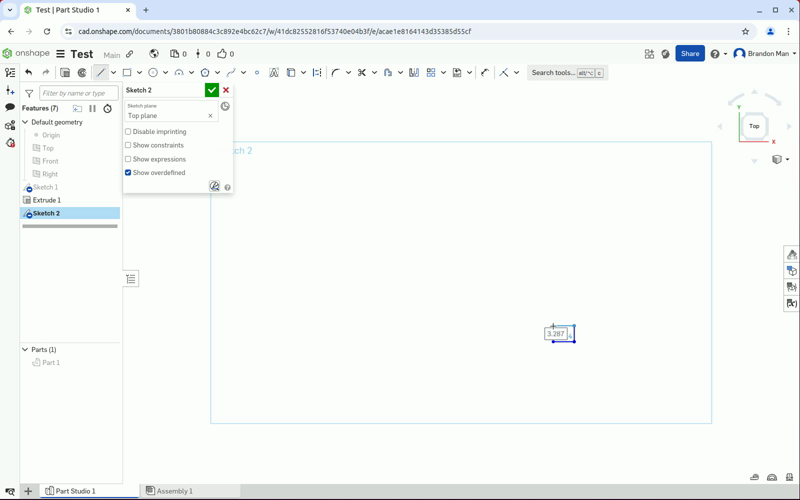
mouse_move(583, 325)
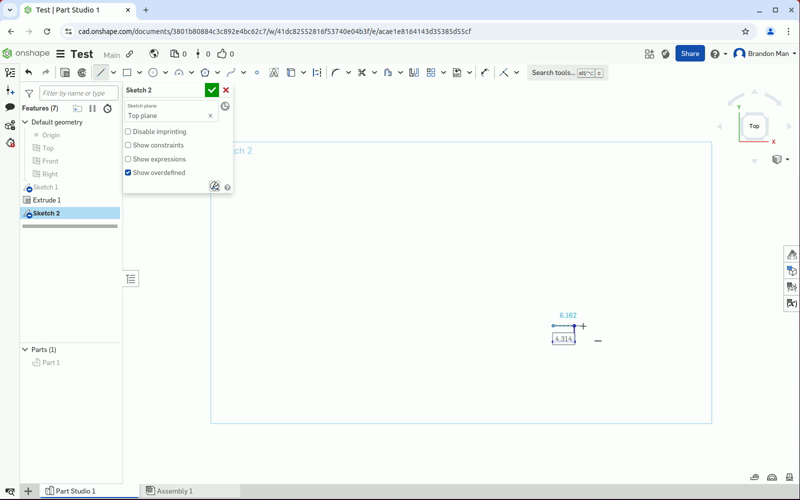
key_down(shift)
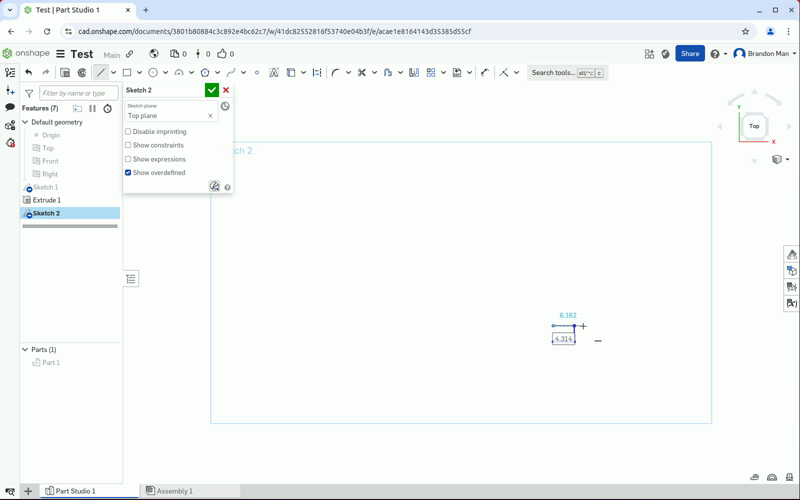
mouse_move(553, 341)
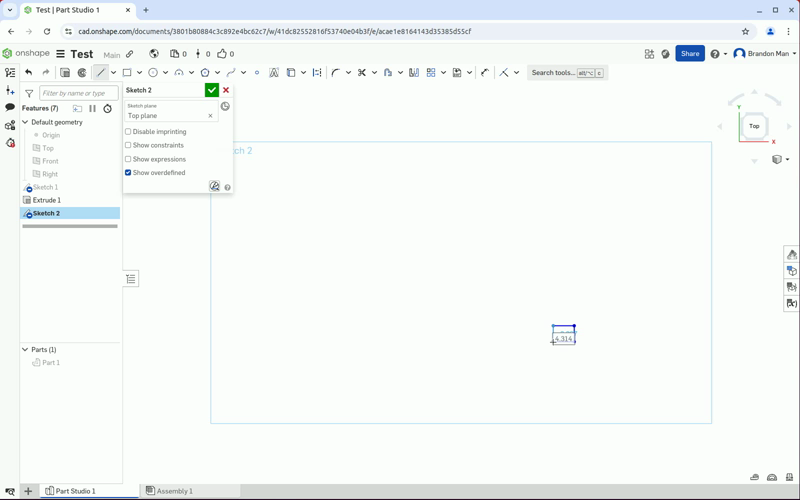
key_up(shift)
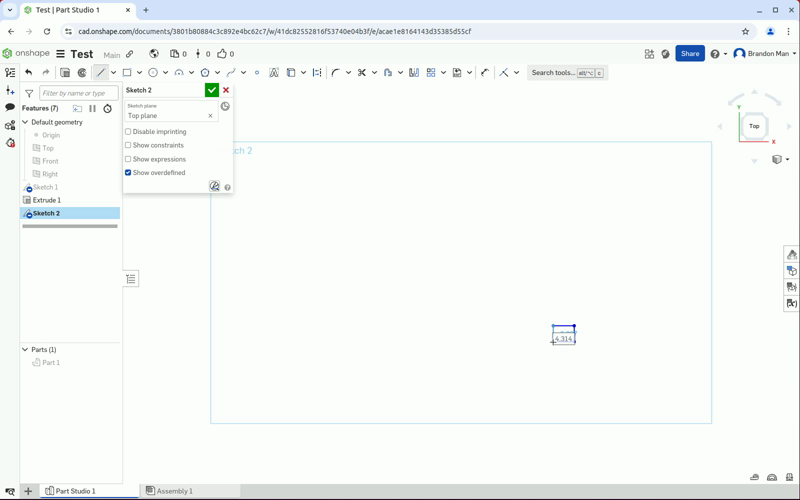
click(553, 341)
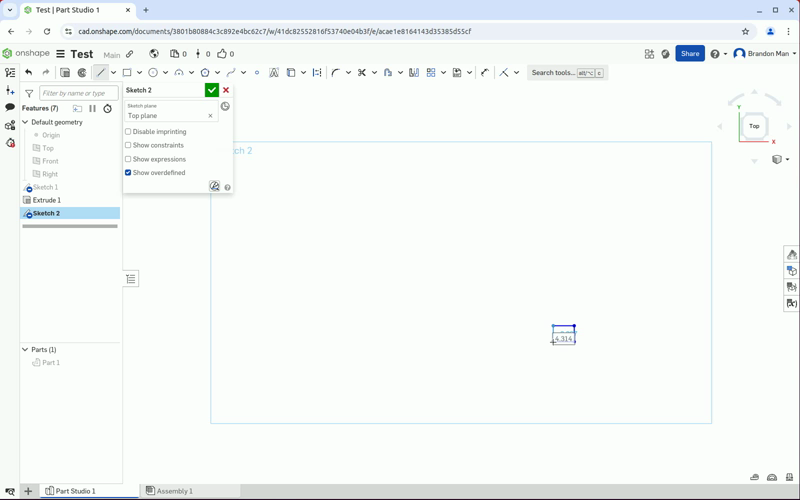
key(esc)
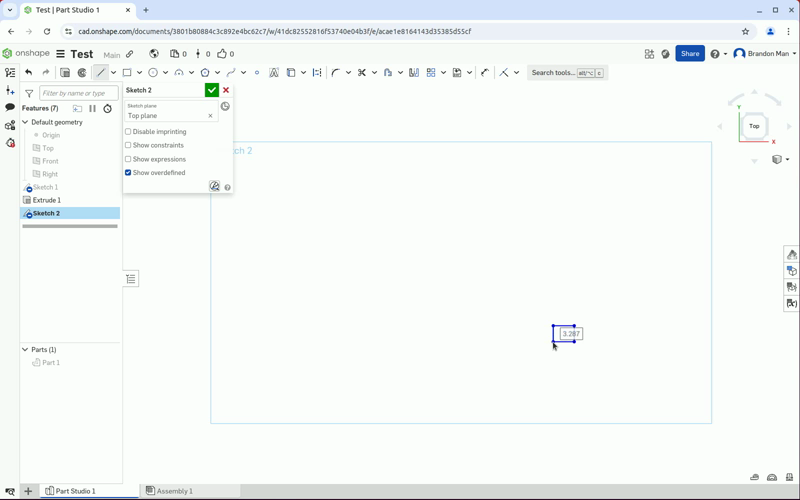
mouse_move(557, 341)
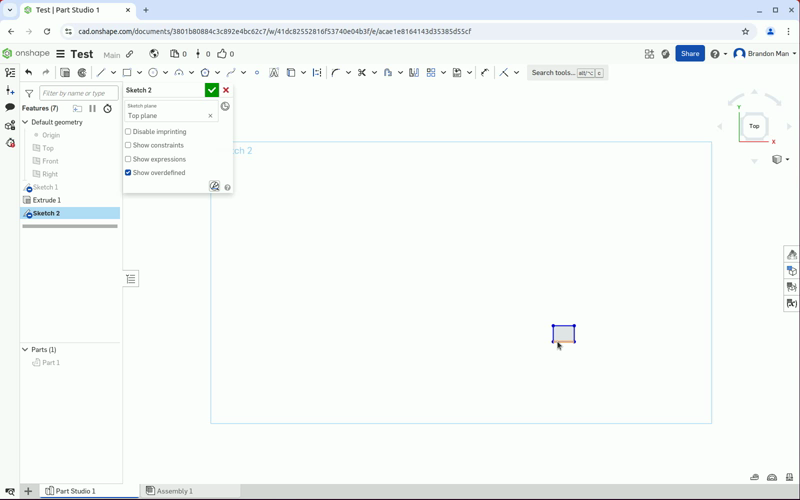
scroll(6)
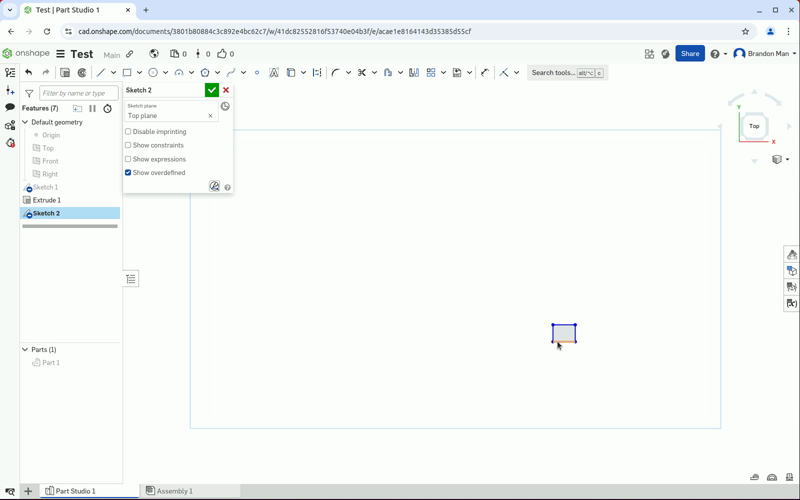
scroll(6)
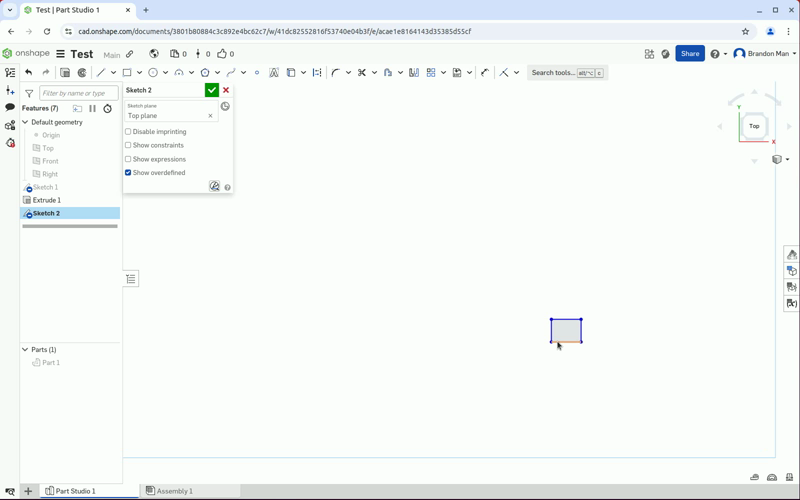
scroll(6)
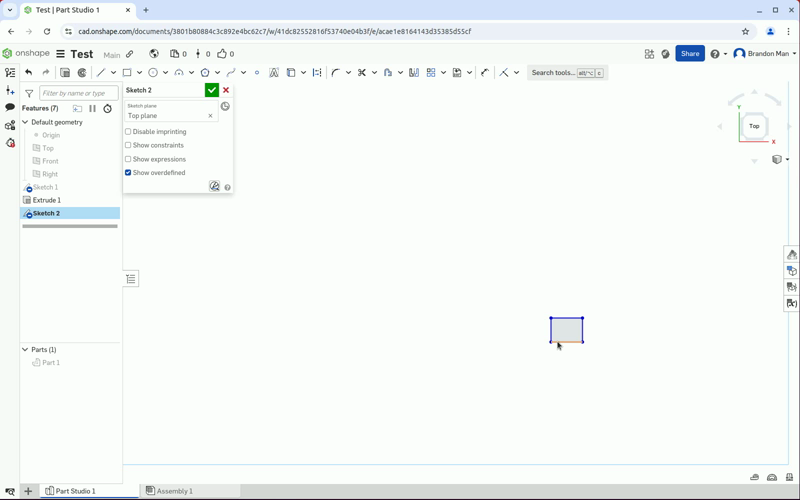
scroll(6)
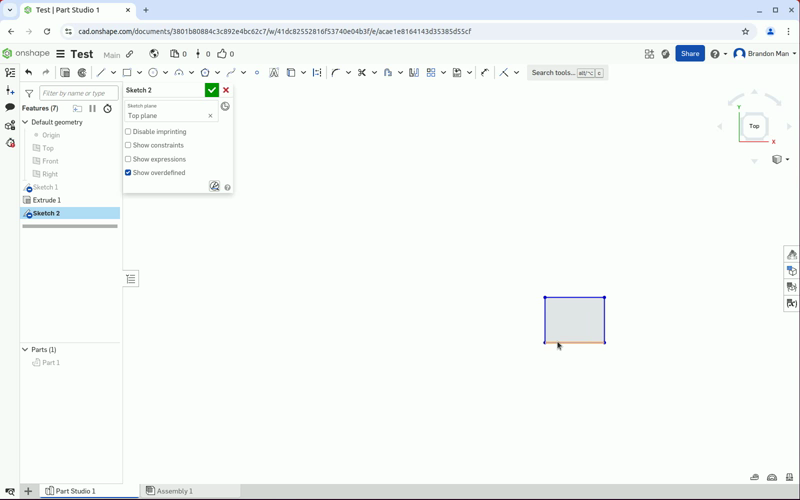
scroll(6)
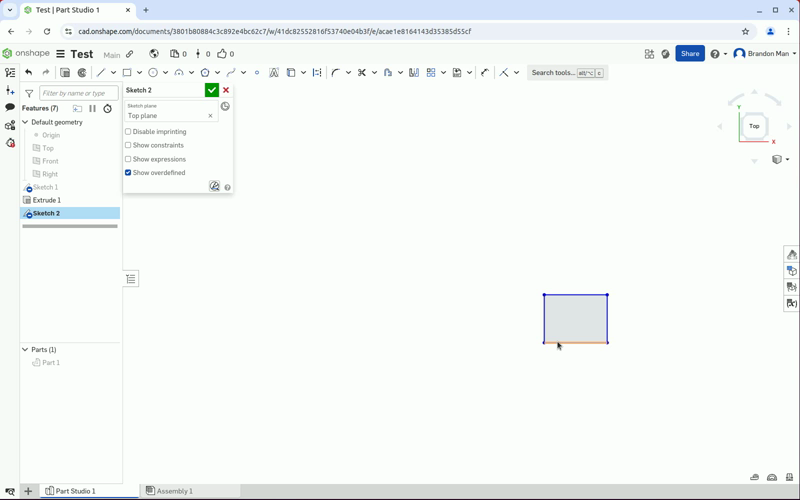
scroll(6)
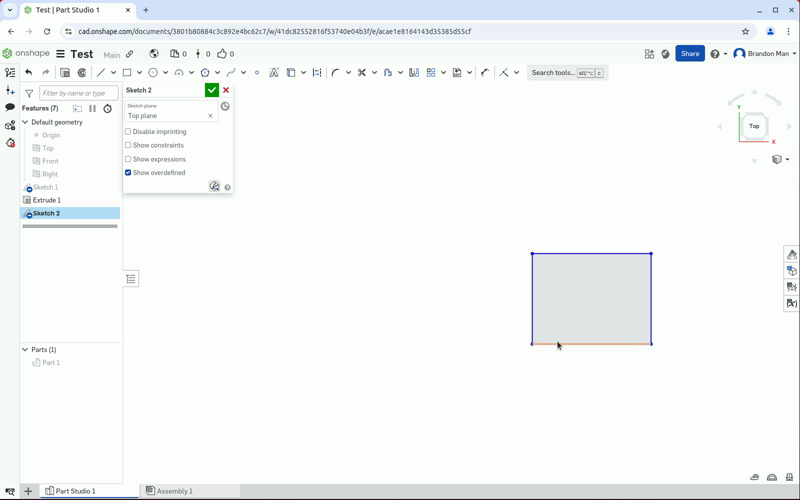
scroll(6)
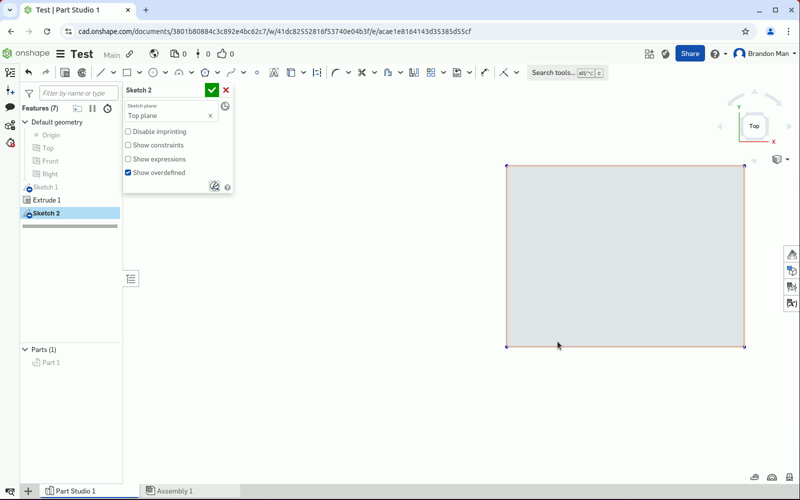
click(557, 341)
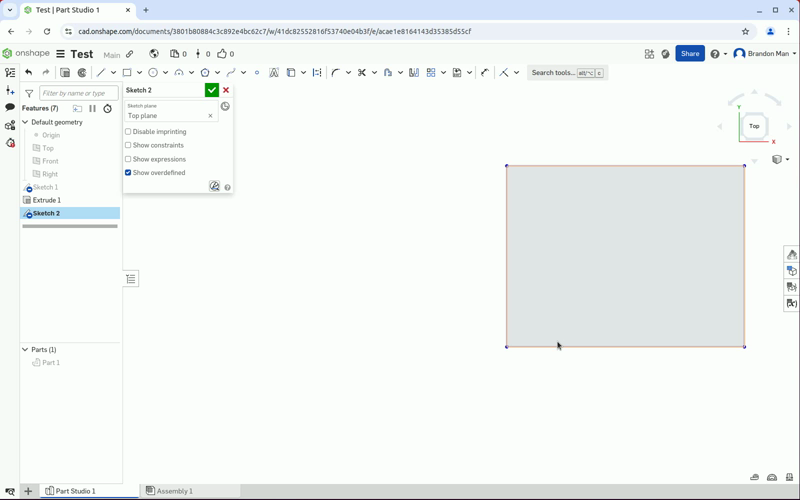
scroll(-6)
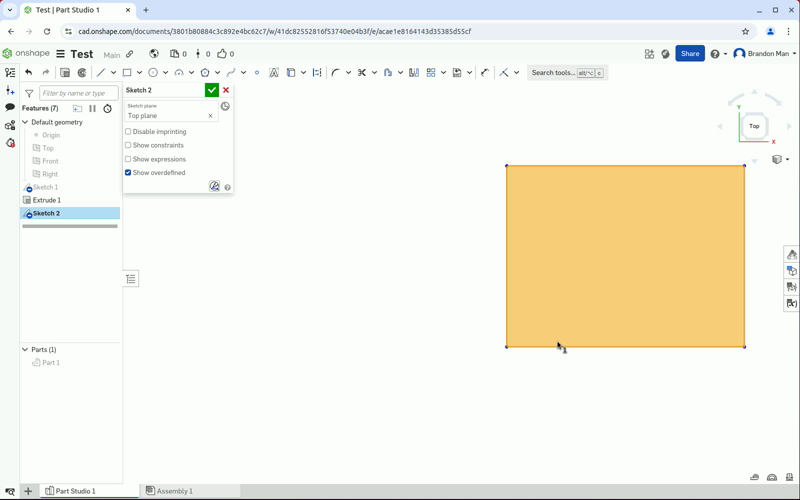
scroll(-6)
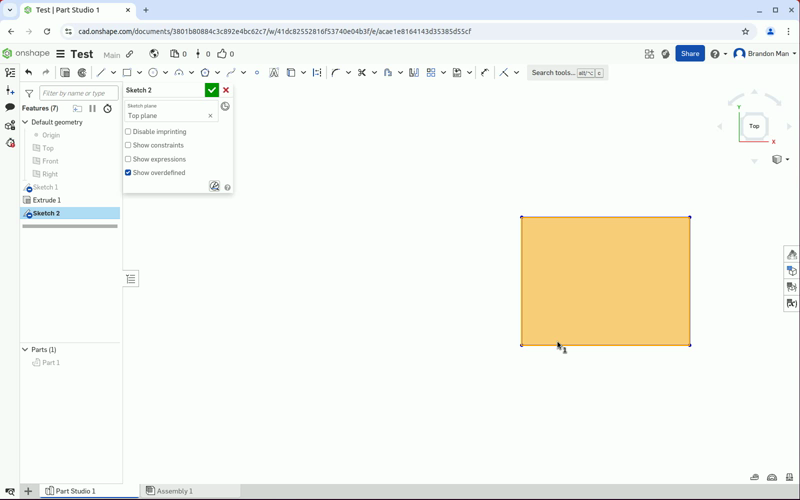
scroll(-6)
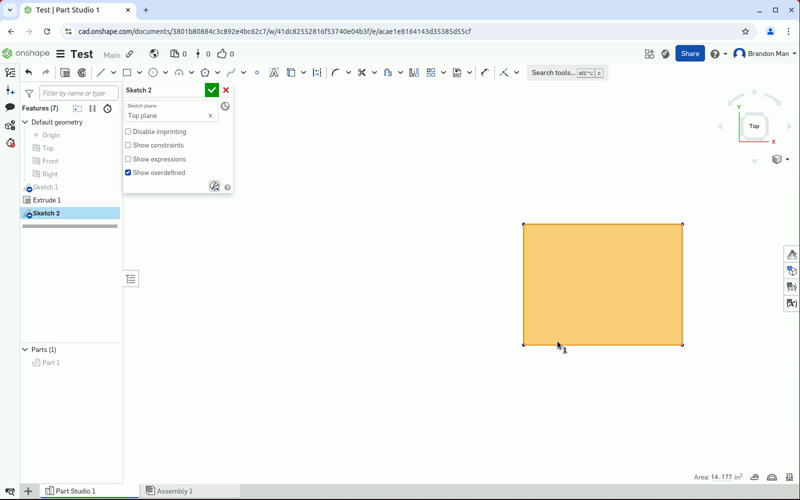
scroll(-6)
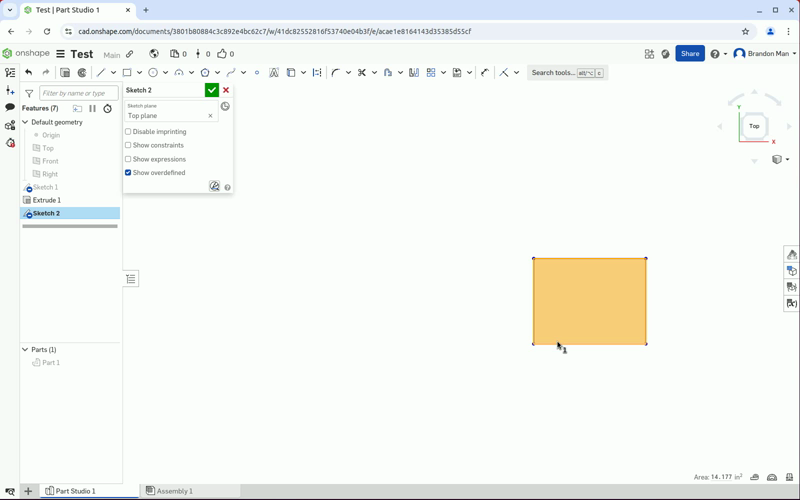
scroll(-6)
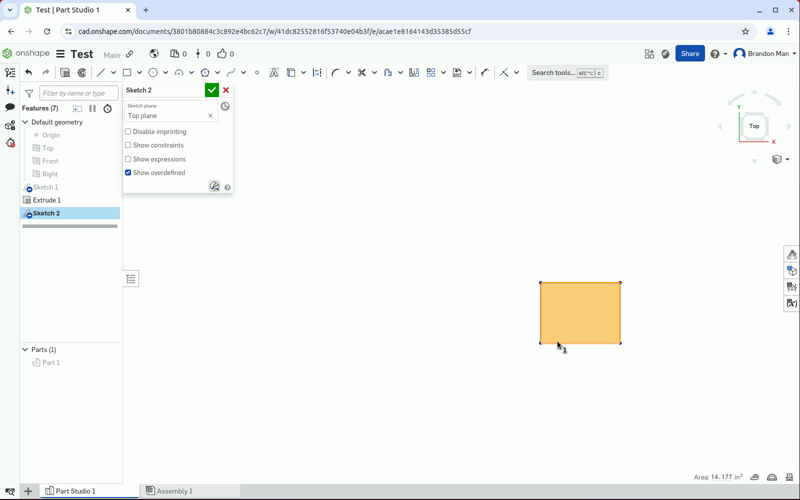
scroll(-6)
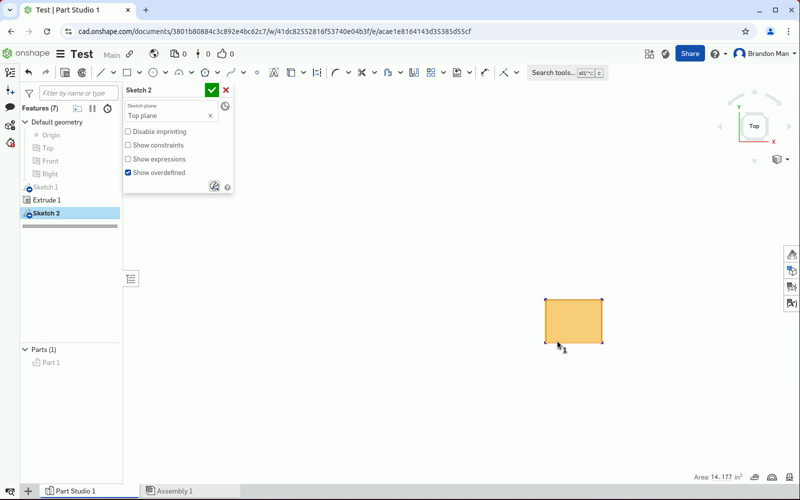
scroll(-6)
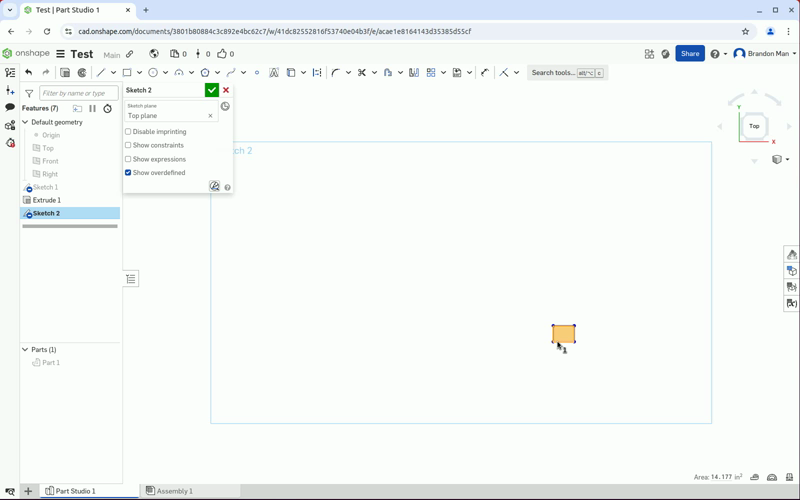
mouse_move(73, 352)
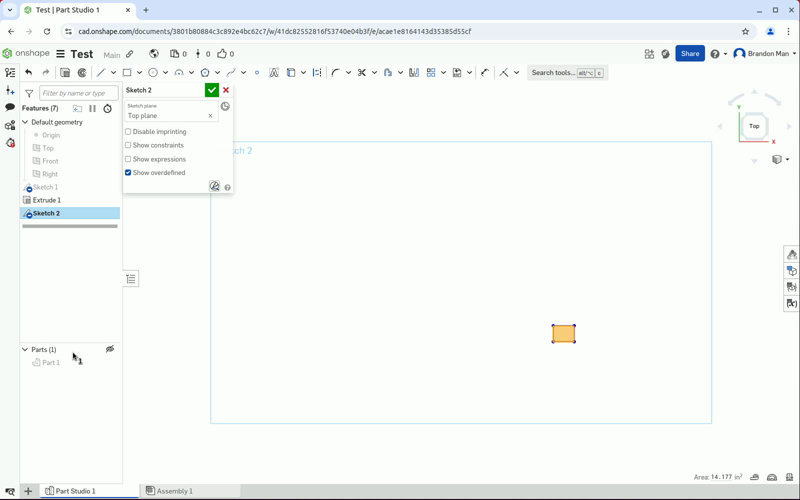
key(shift+y)
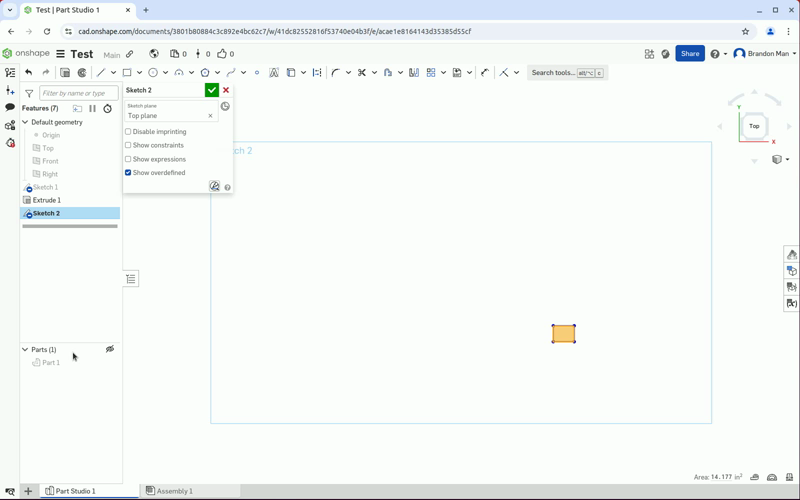
key(shift+e)
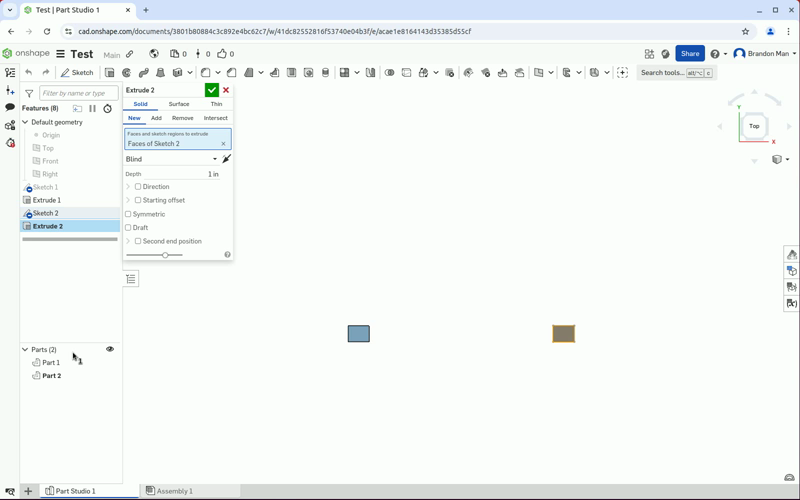
mouse_move(143, 106)
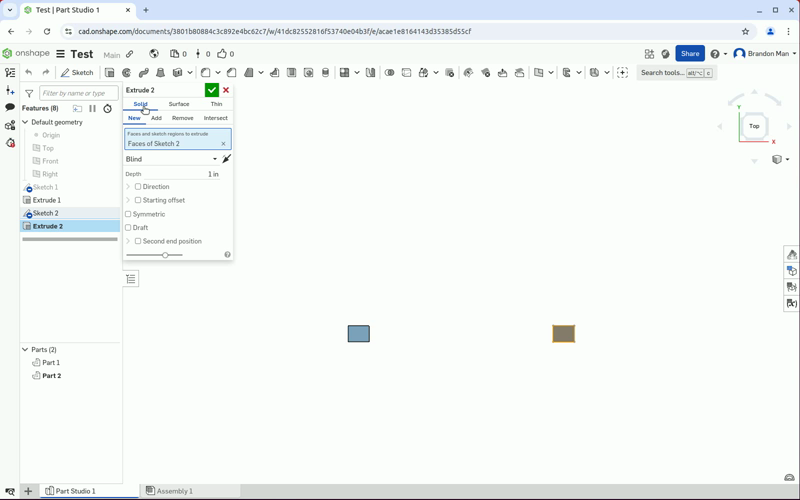
click(143, 106)
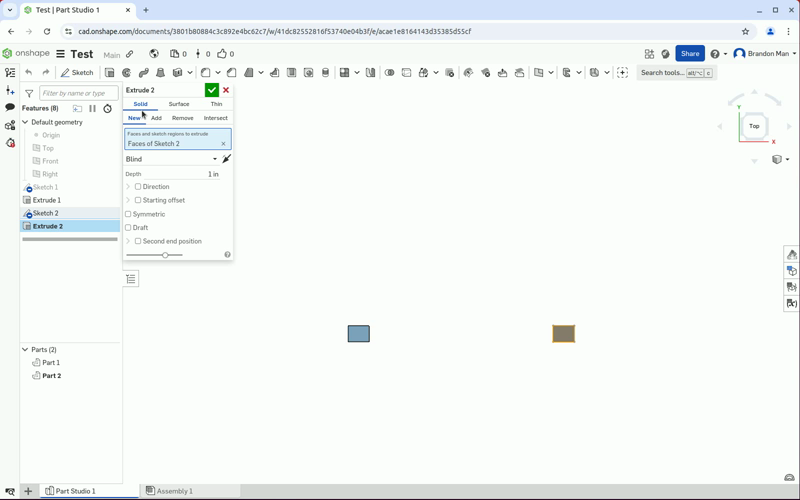
mouse_move(137, 120)
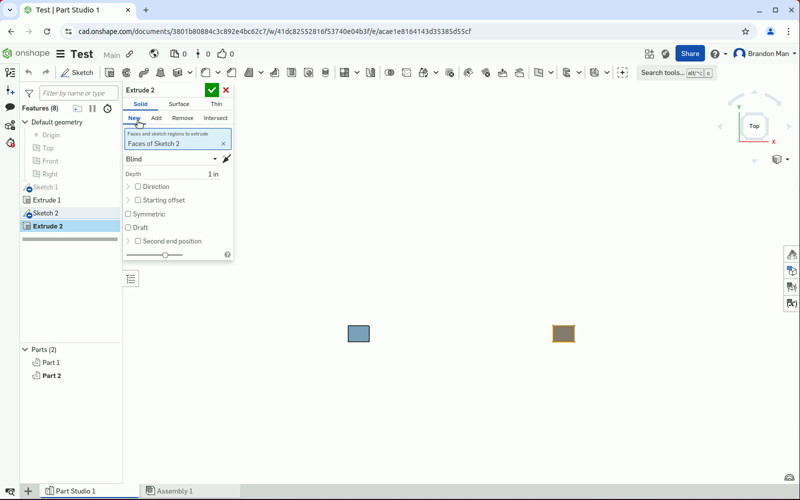
click(137, 120)
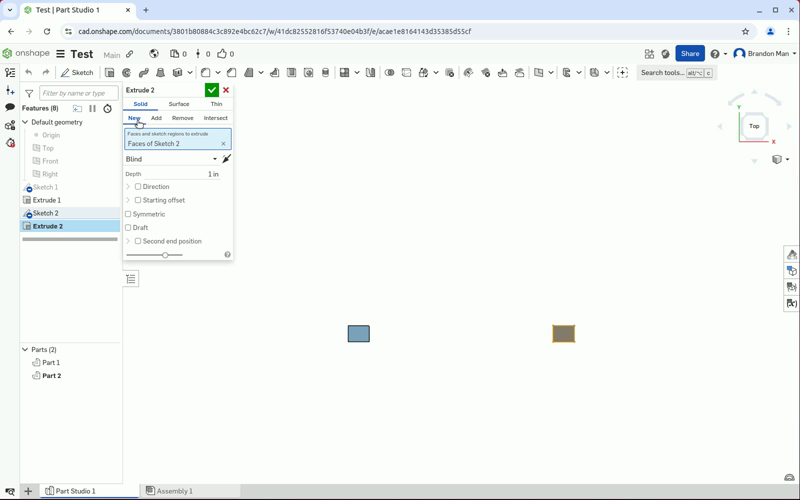
key(tab, 4)
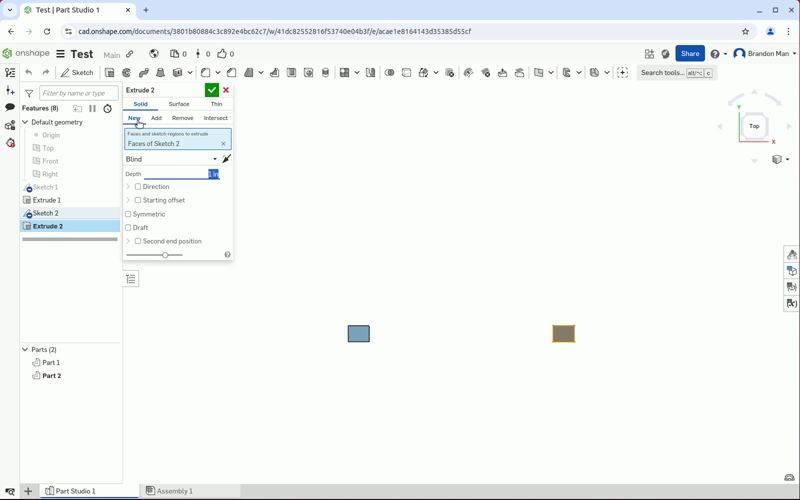
text(13.48)
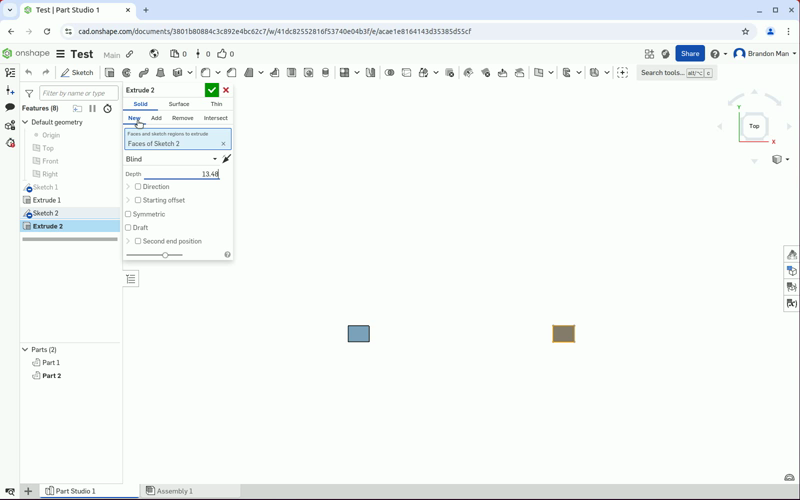
key(enter)
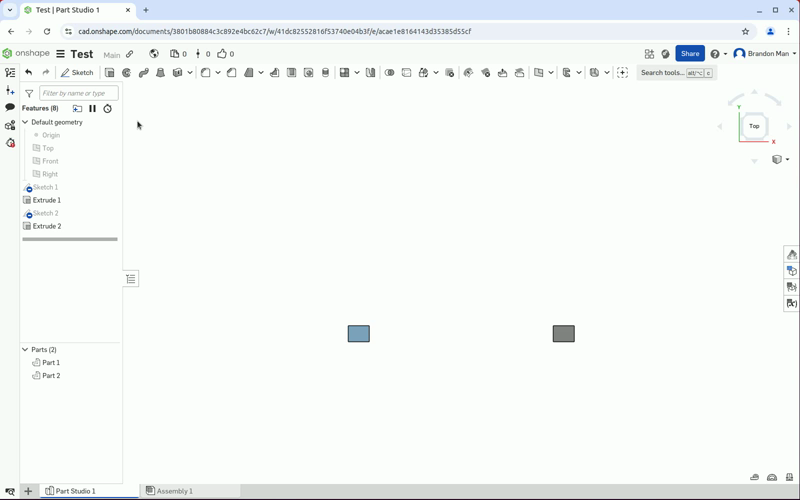
key(shift+h)
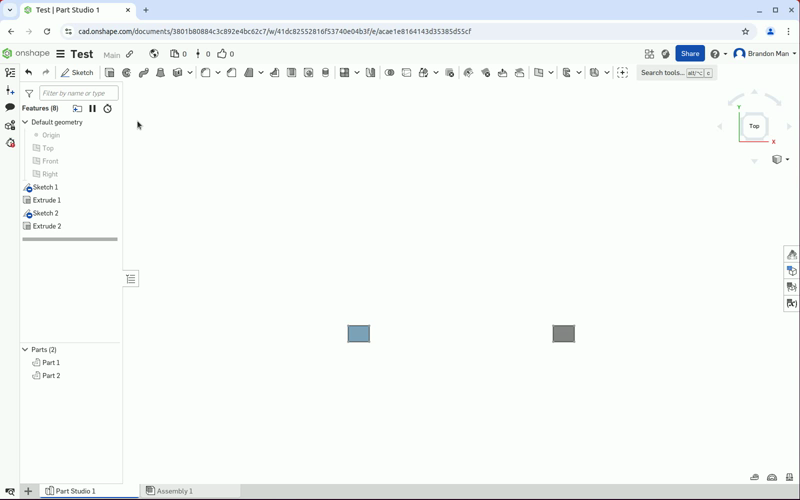
key(shift+h)
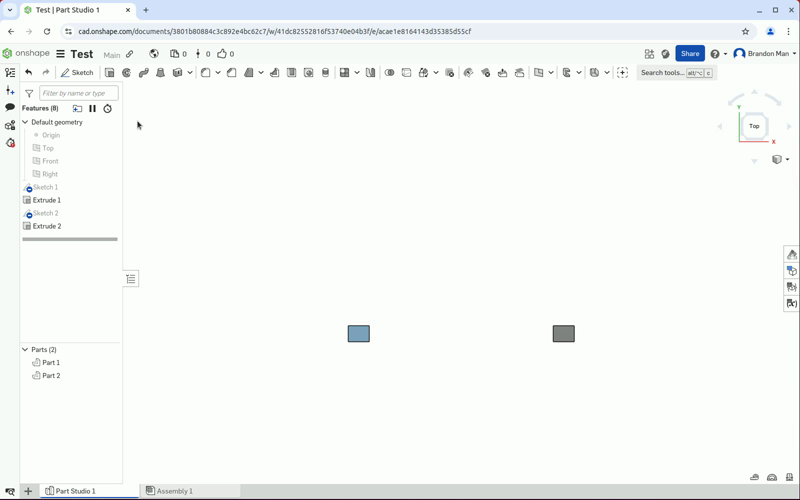
mouse_move(73, 189)
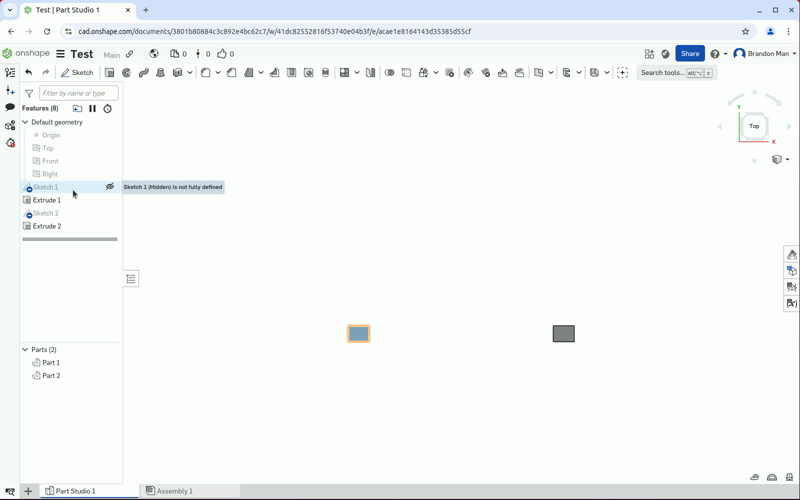
click(73, 189)
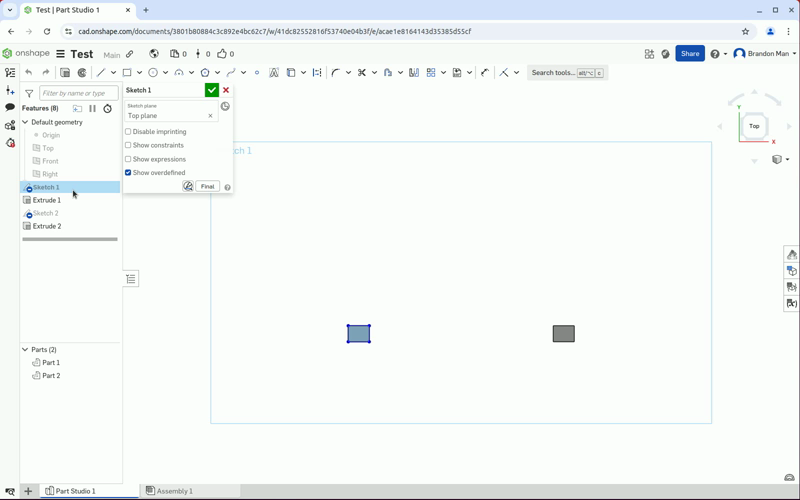
mouse_move(229, 92)
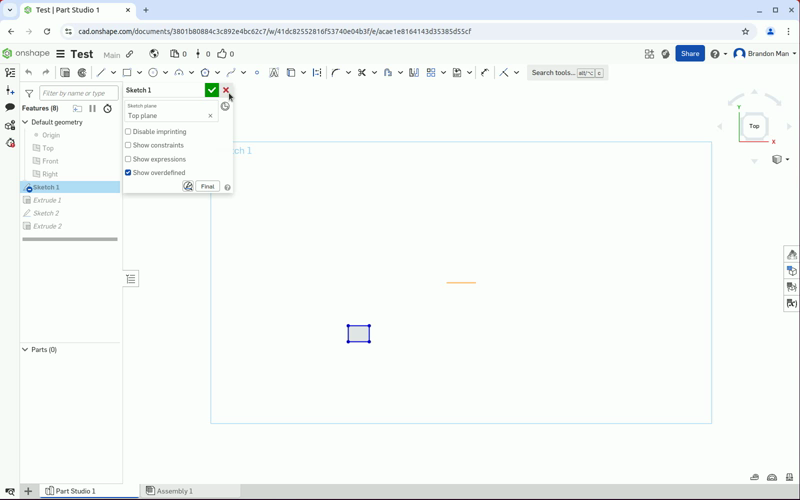
click(229, 92)
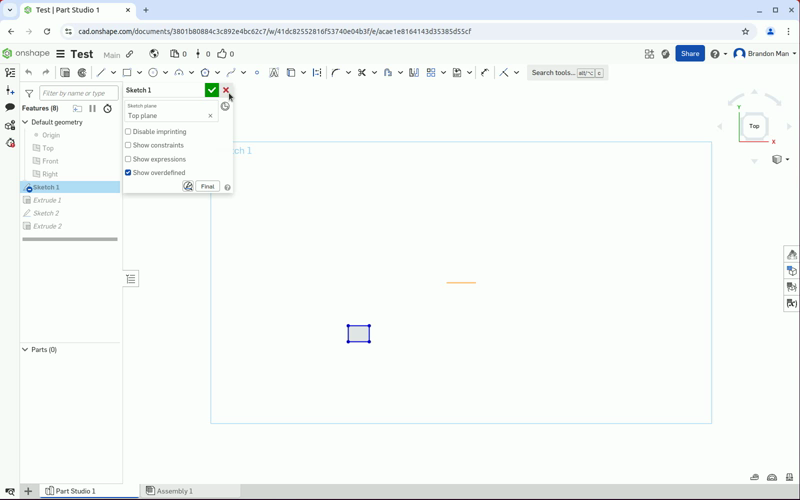
key(shift+s)
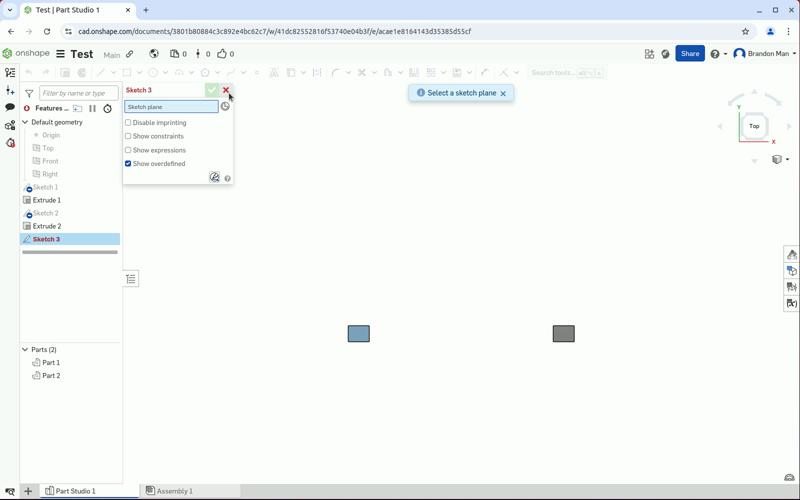
mouse_move(73, 150)
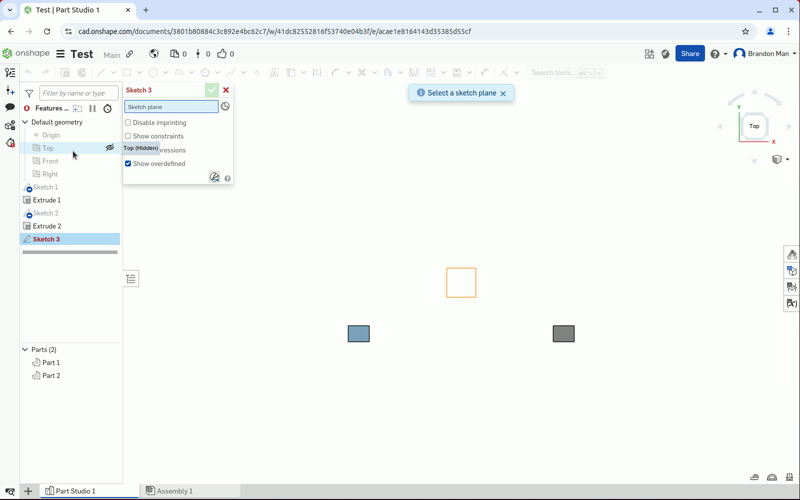
click(73, 150)
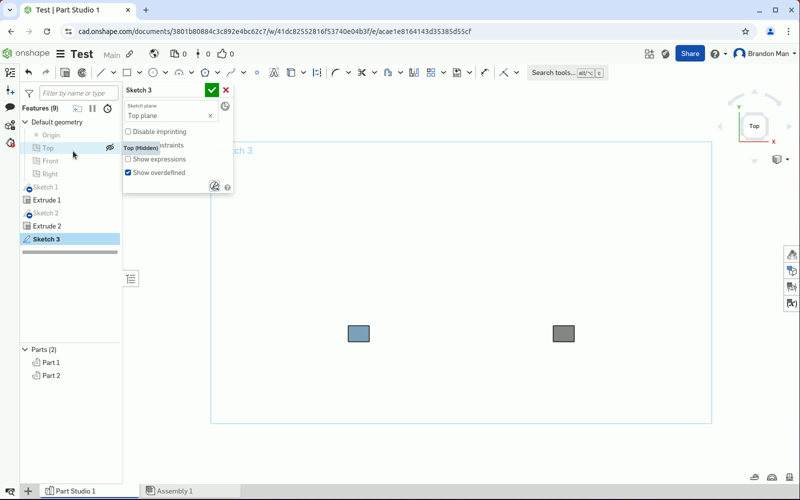
mouse_move(73, 352)
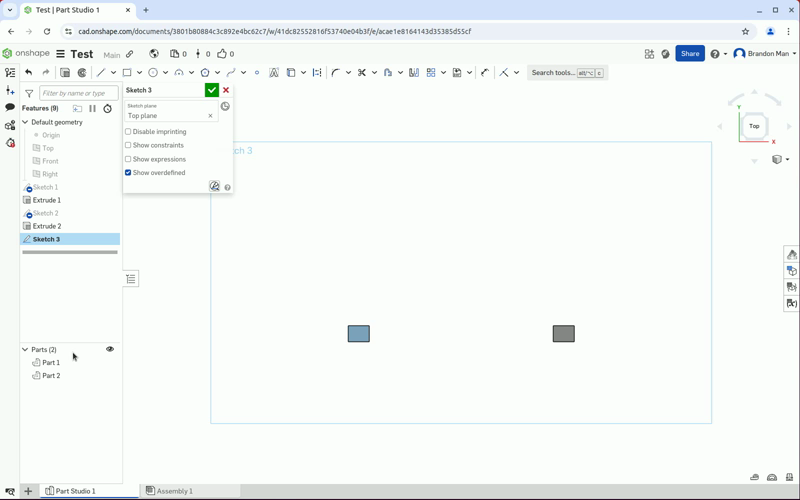
key(y)
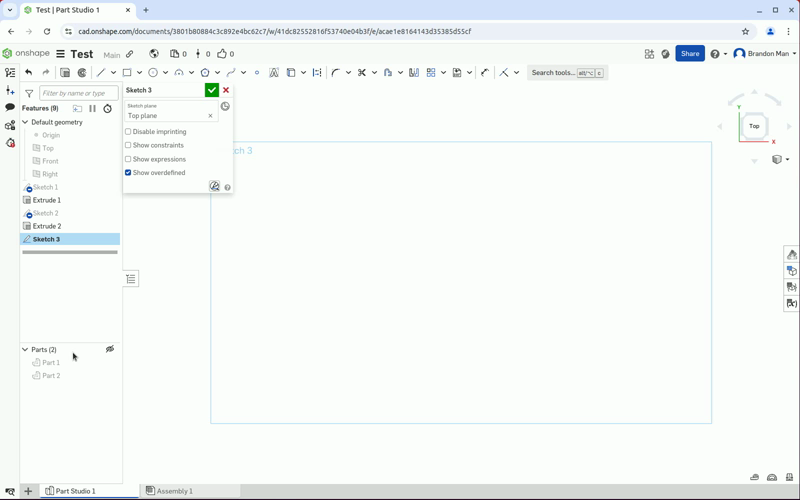
key(l)
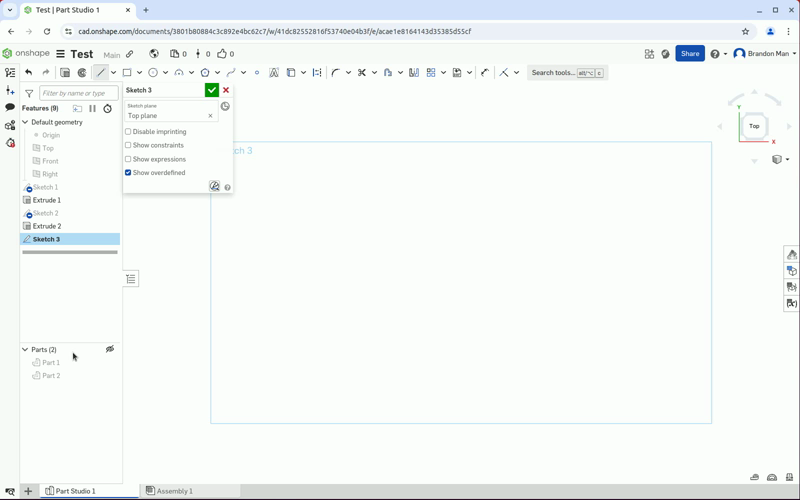
key_down(shift)
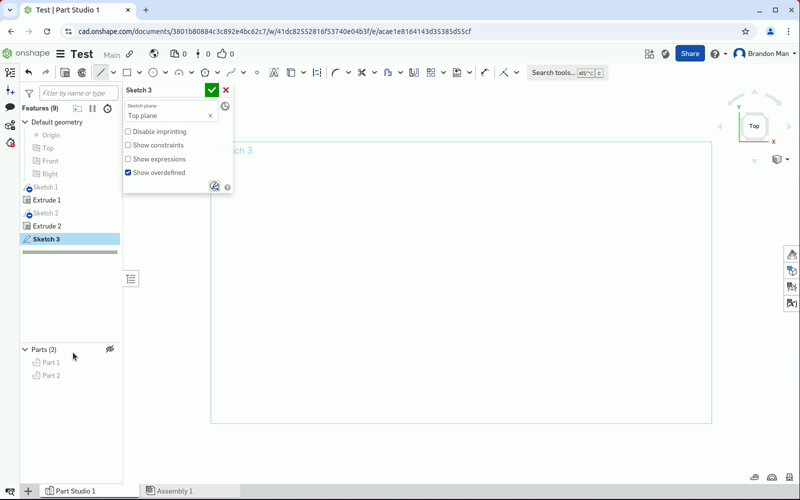
mouse_move(368, 341)
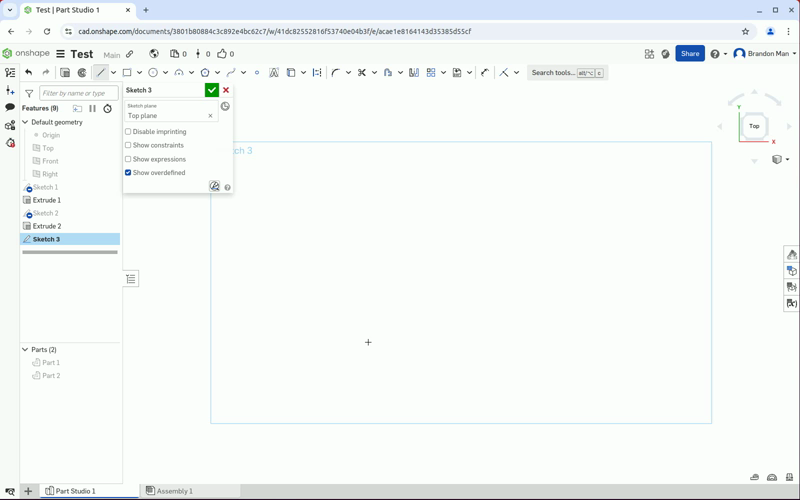
click(368, 341)
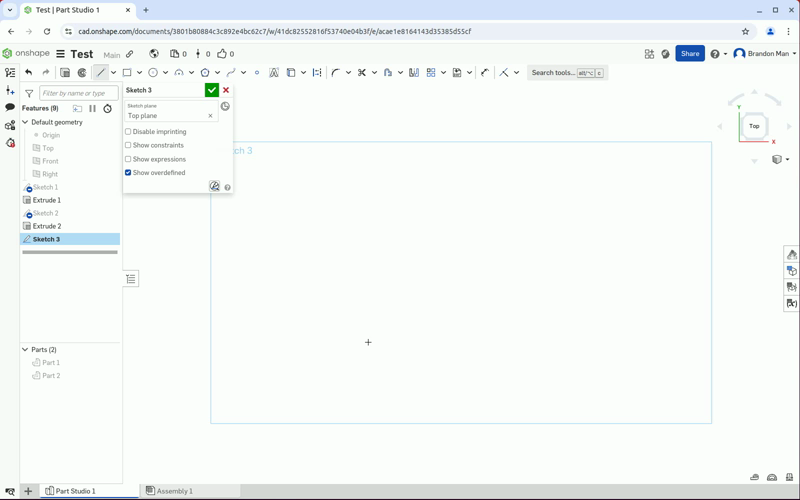
key_up(shift)
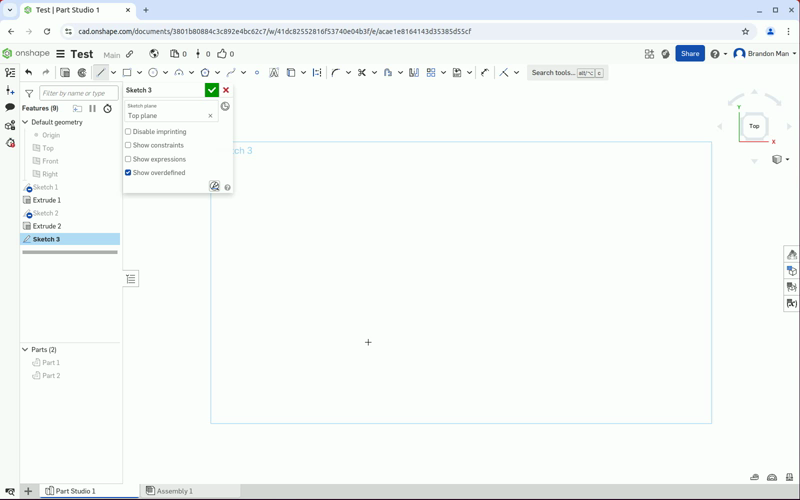
key_down(shift)
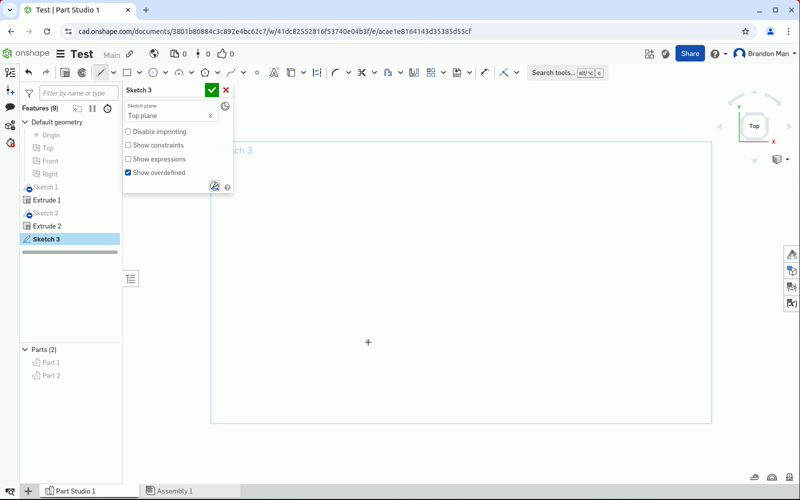
mouse_move(398, 341)
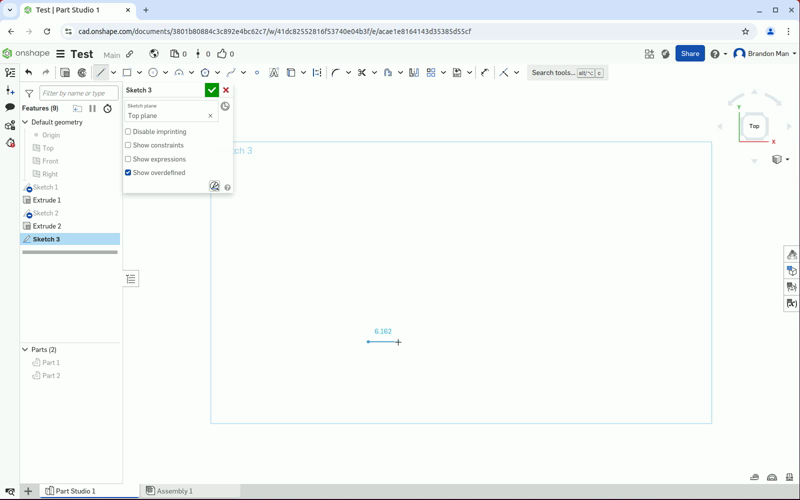
mouse_move(416, 341)
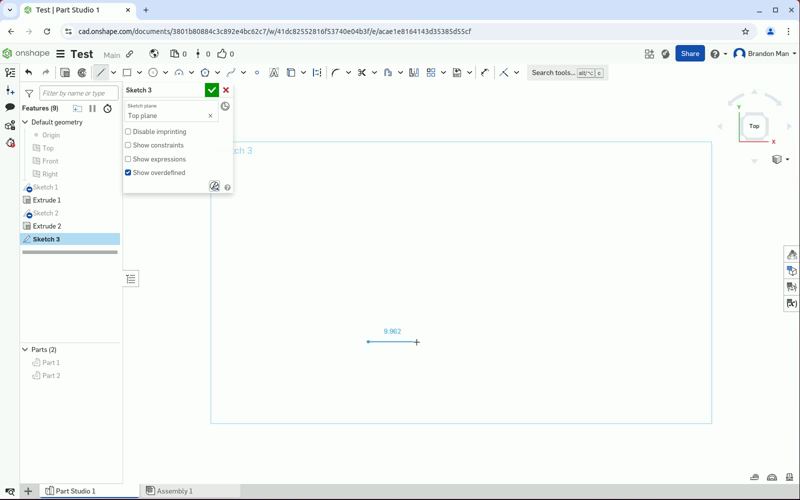
click(416, 341)
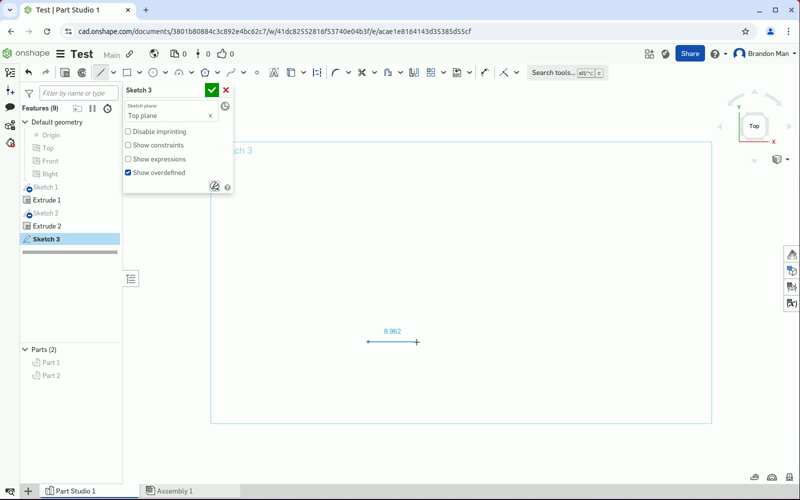
key_up(shift)
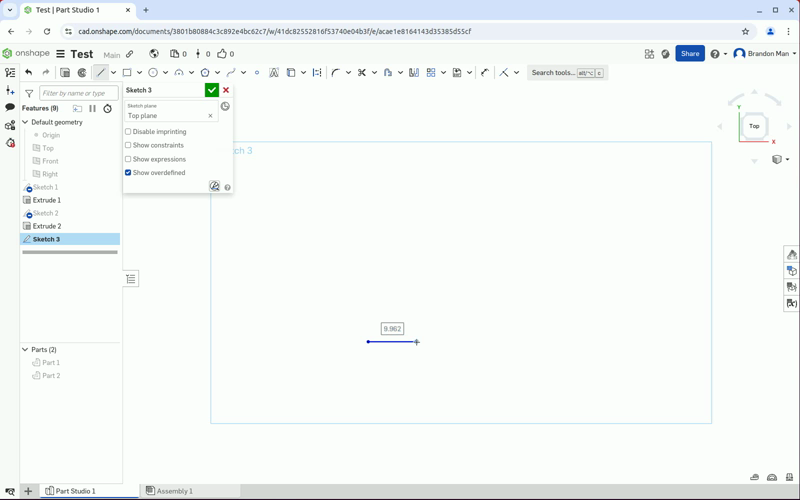
key_down(shift)
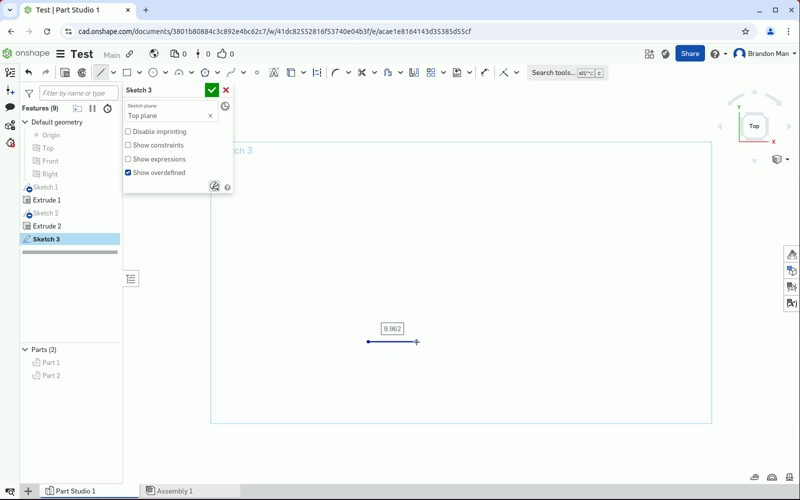
mouse_move(447, 341)
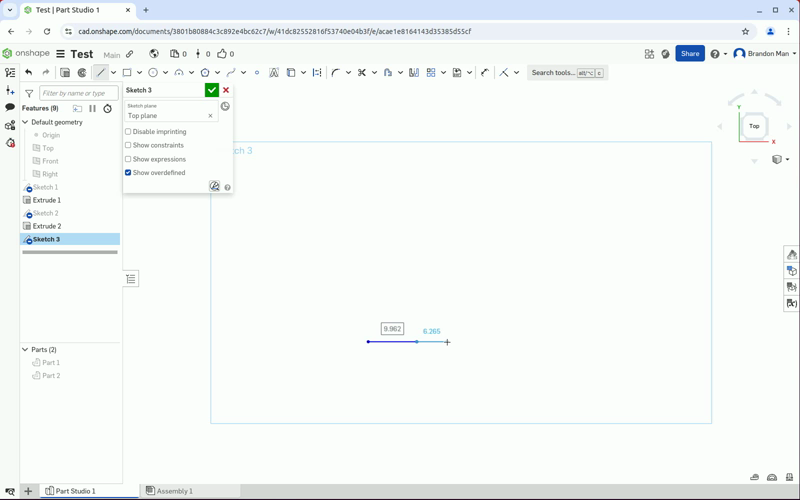
mouse_move(416, 282)
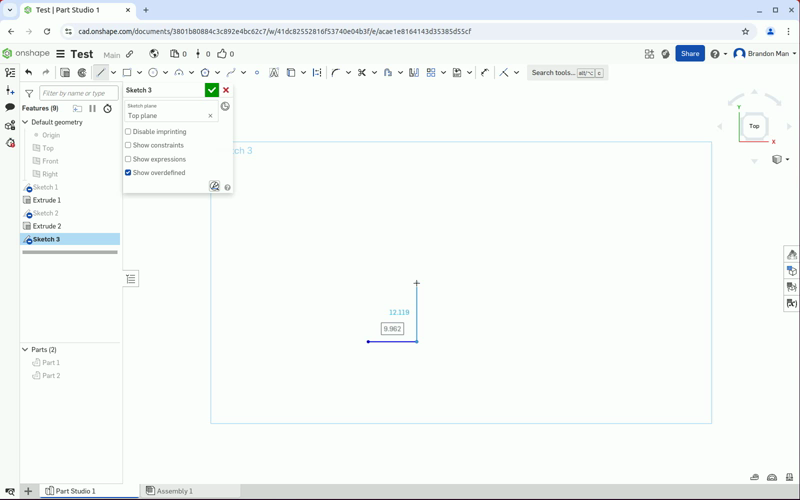
click(416, 282)
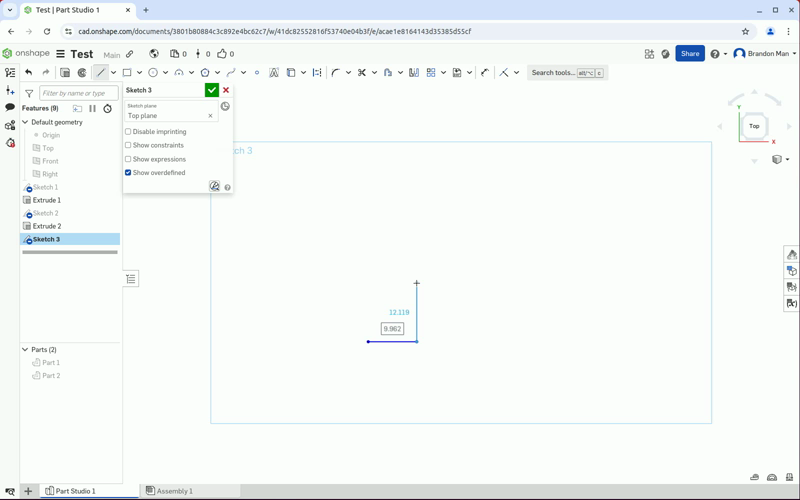
key_up(shift)
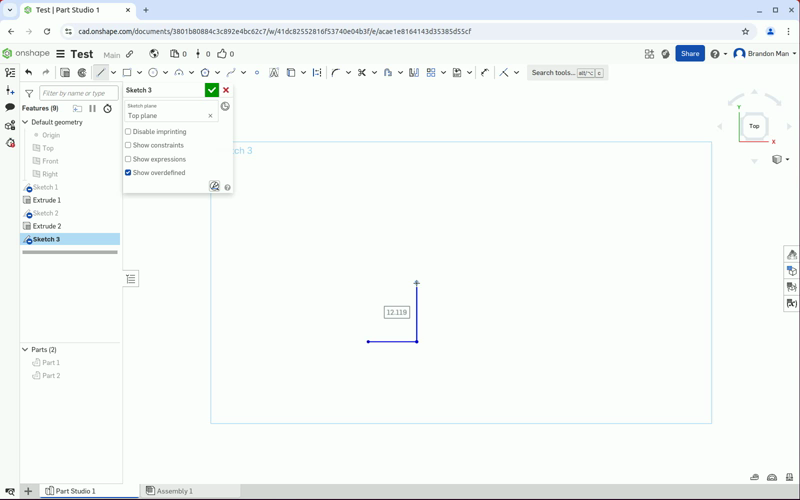
key_down(shift)
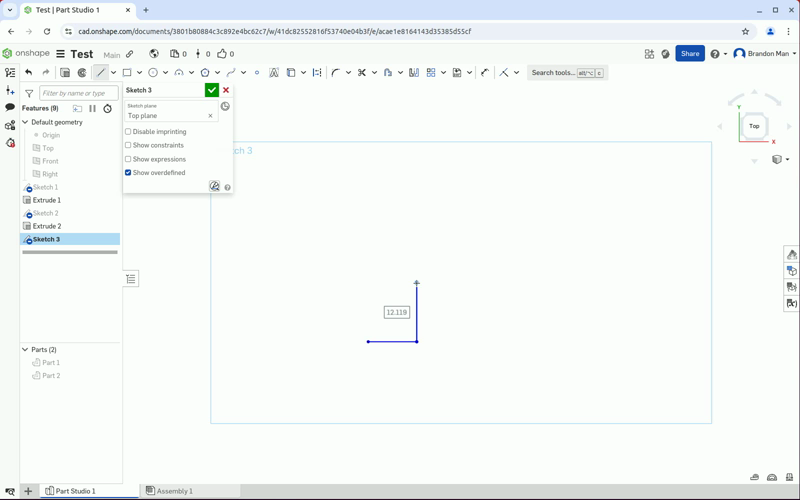
mouse_move(447, 282)
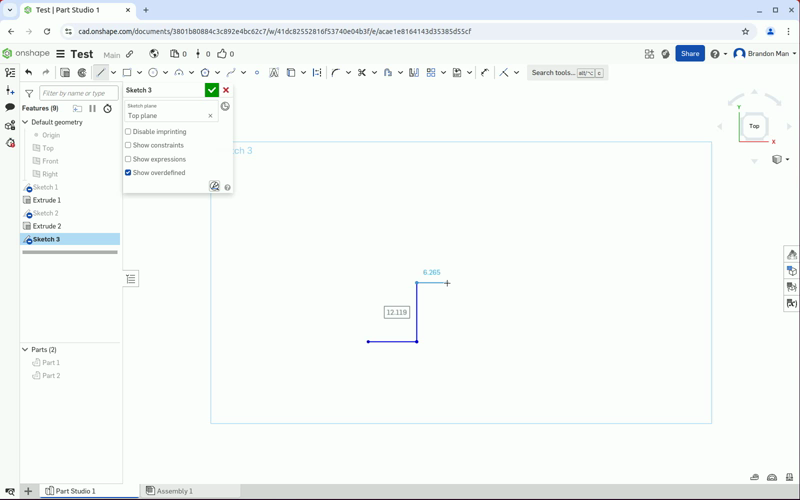
mouse_move(416, 251)
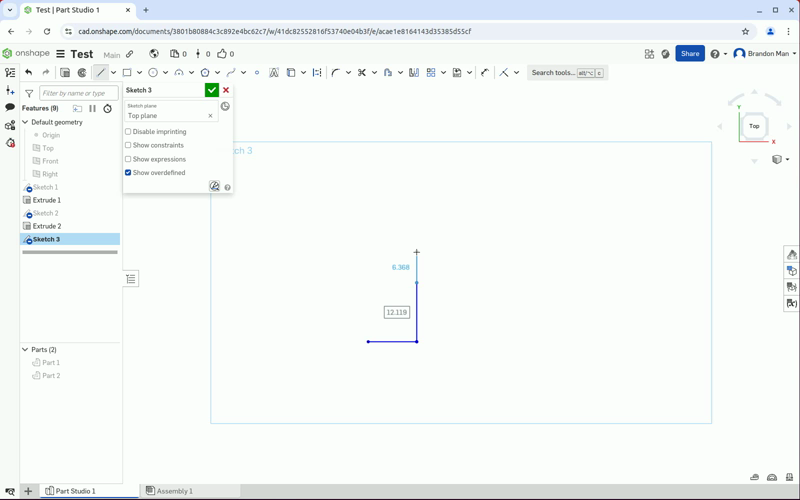
click(416, 251)
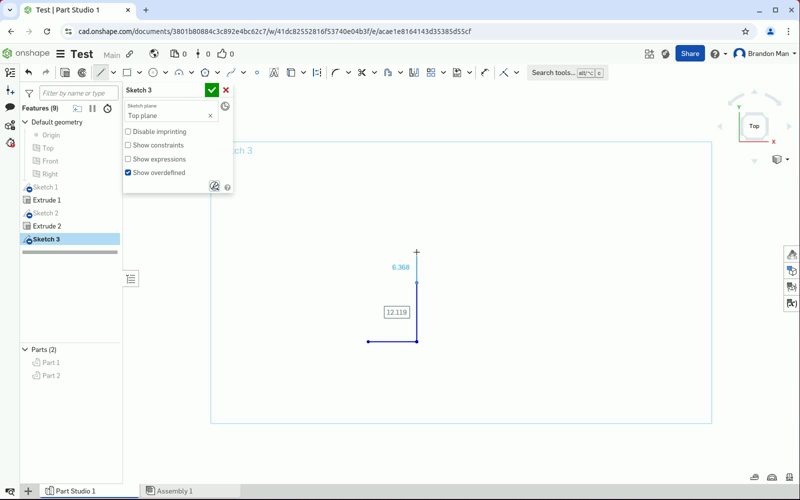
key_up(shift)
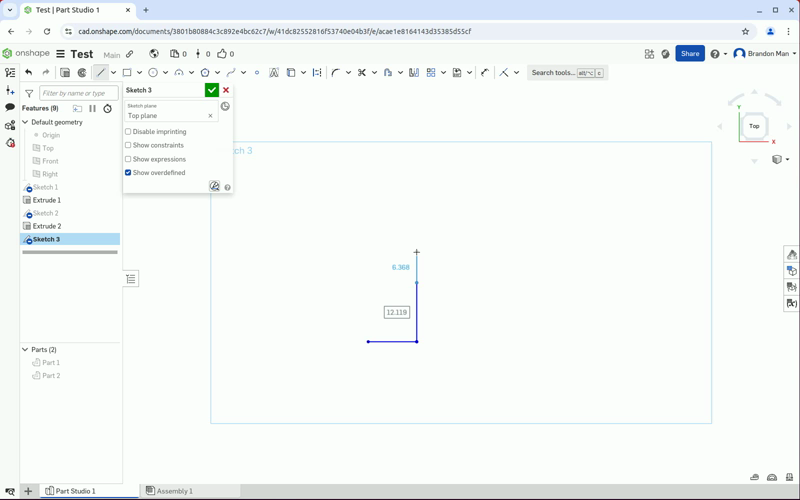
key(esc)
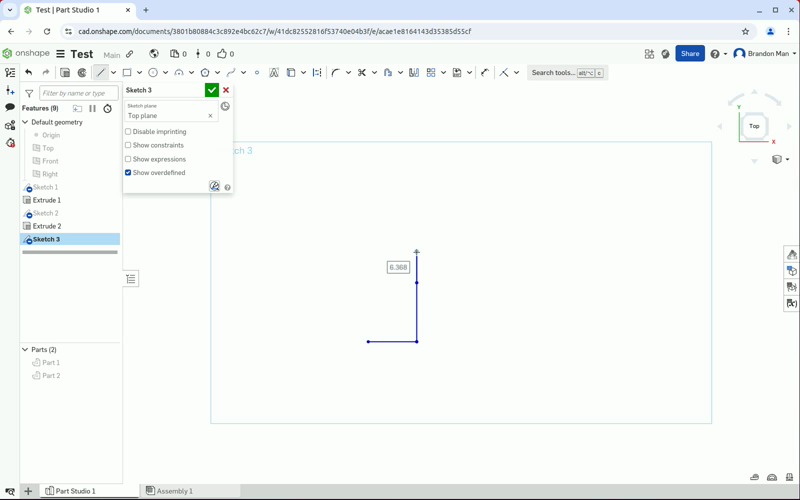
key(a)
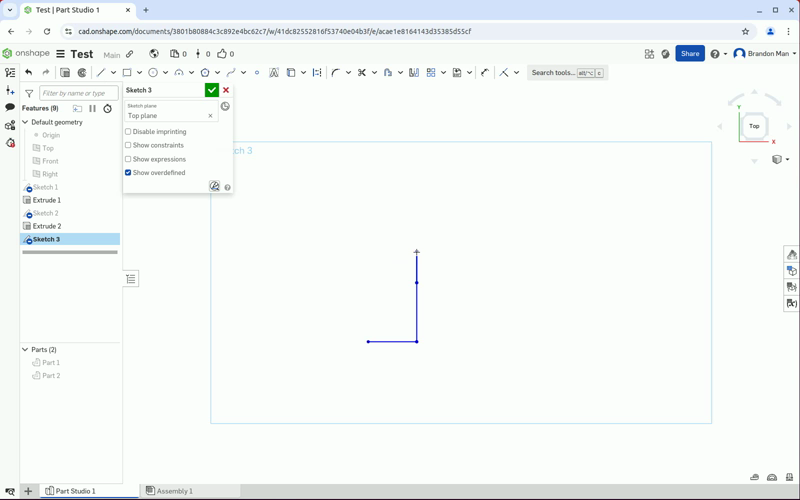
mouse_move(416, 251)
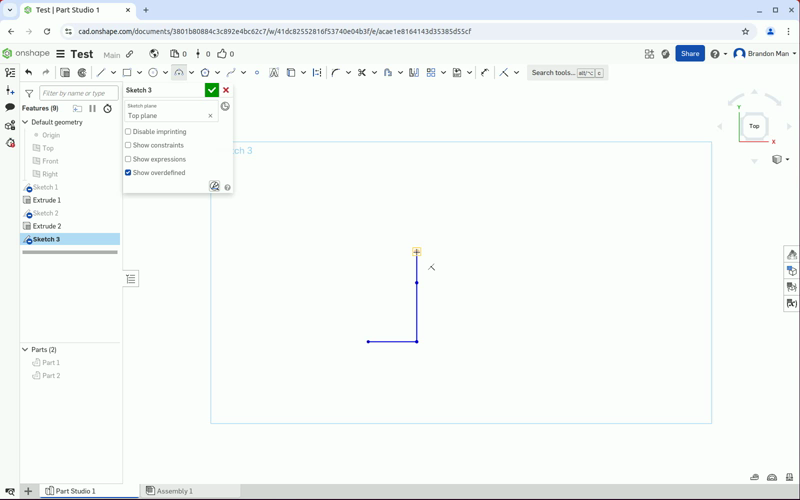
click(416, 251)
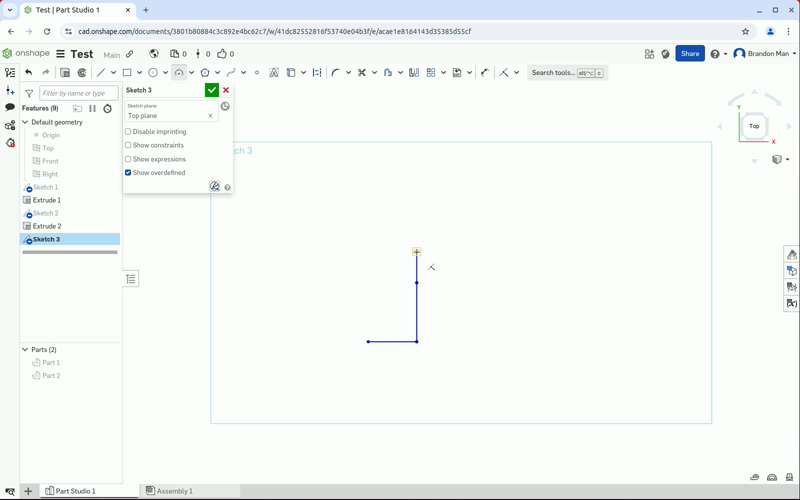
key_down(shift)
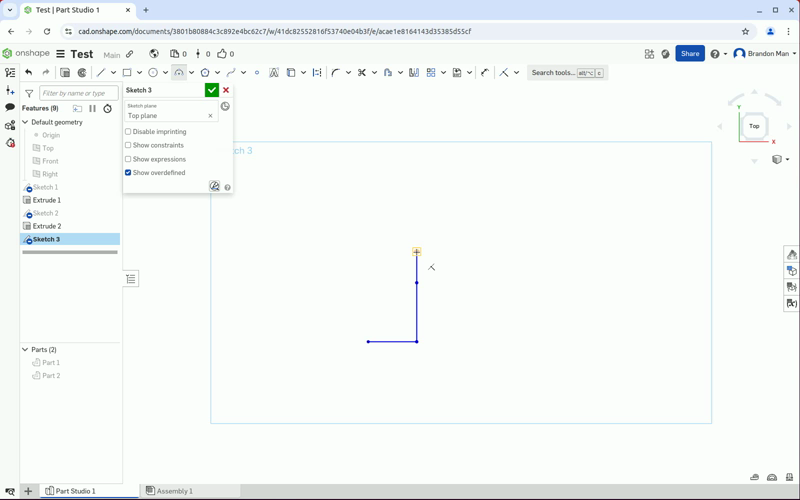
mouse_move(504, 251)
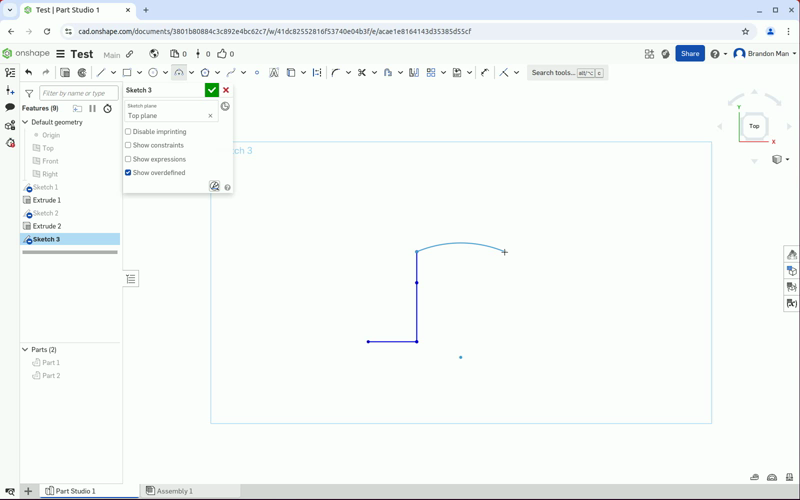
click(504, 251)
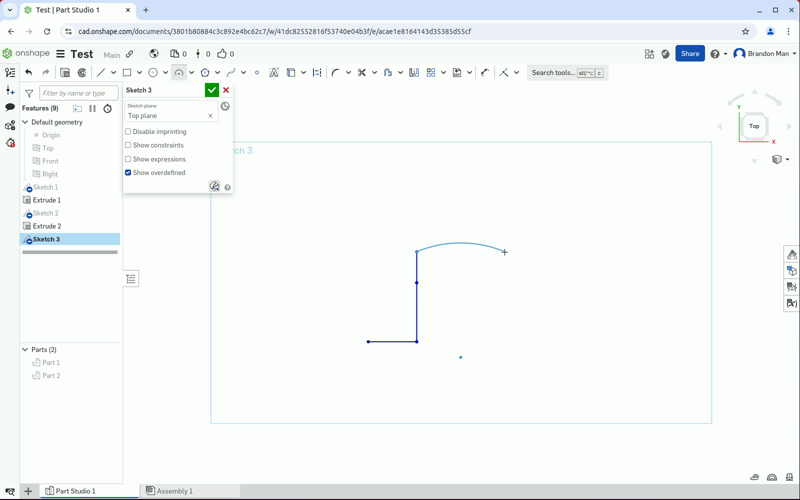
mouse_move(461, 228)
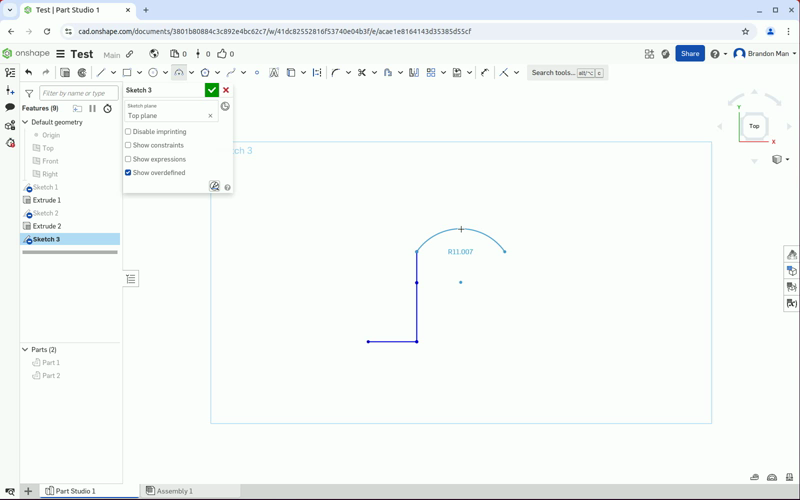
click(461, 228)
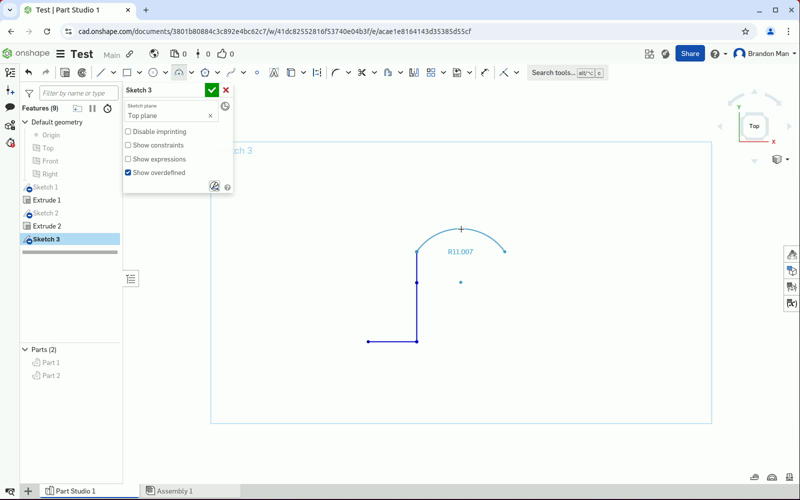
key_up(shift)
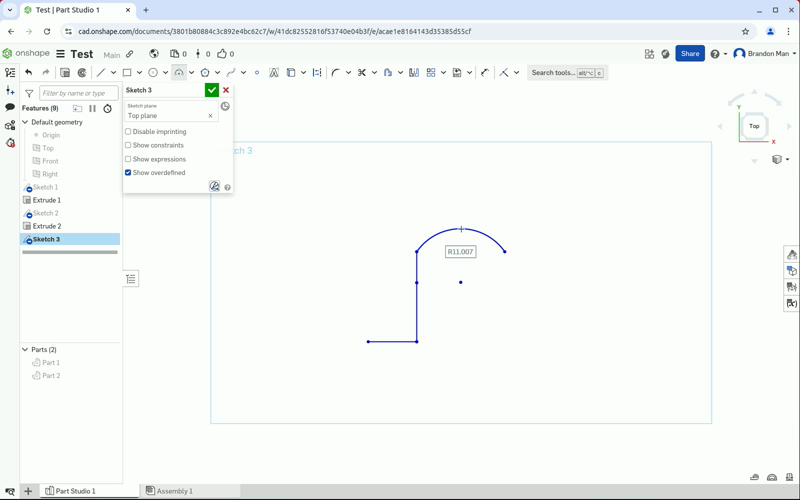
key(esc)
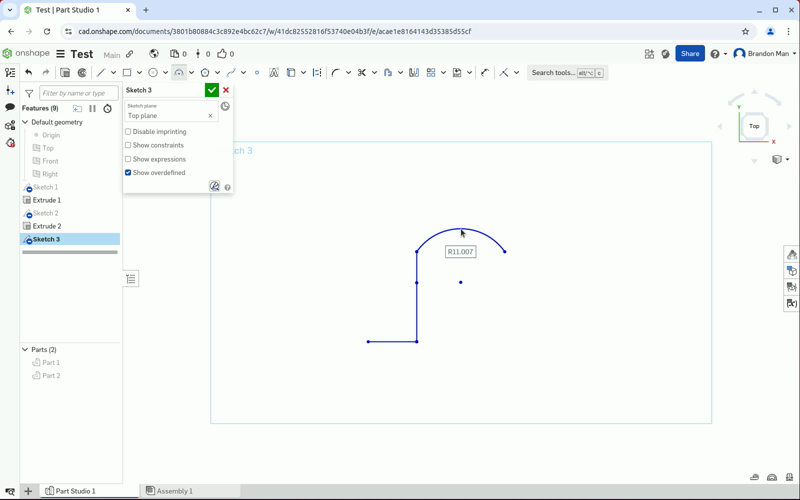
key(l)
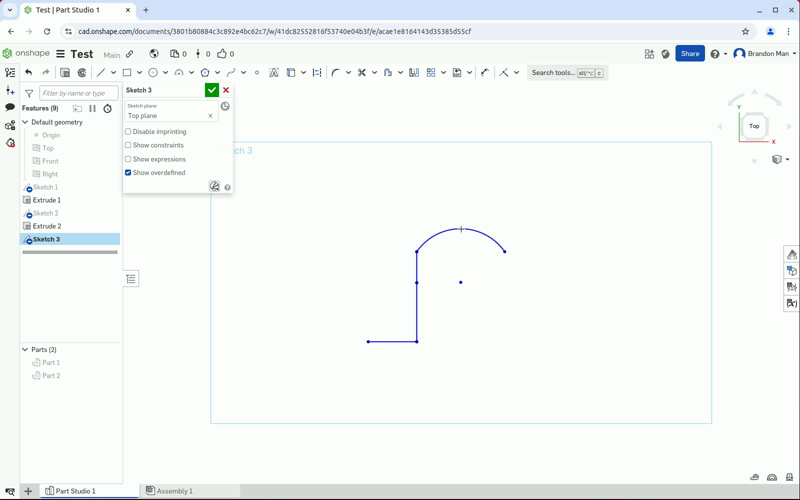
mouse_move(504, 251)
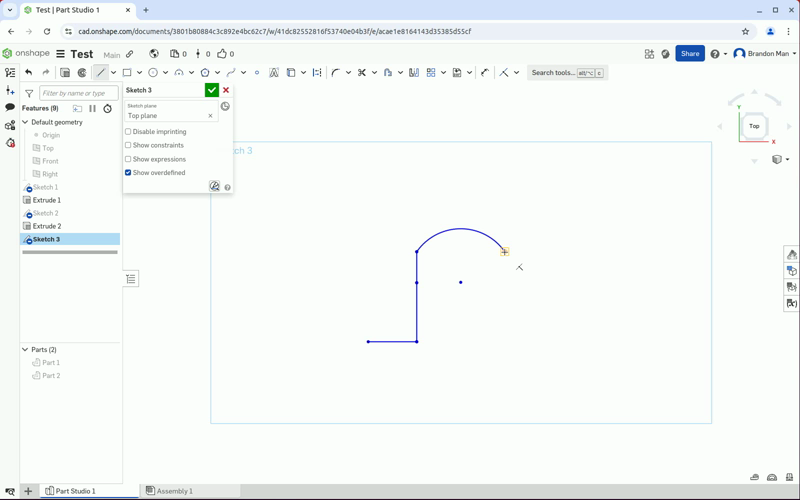
click(504, 251)
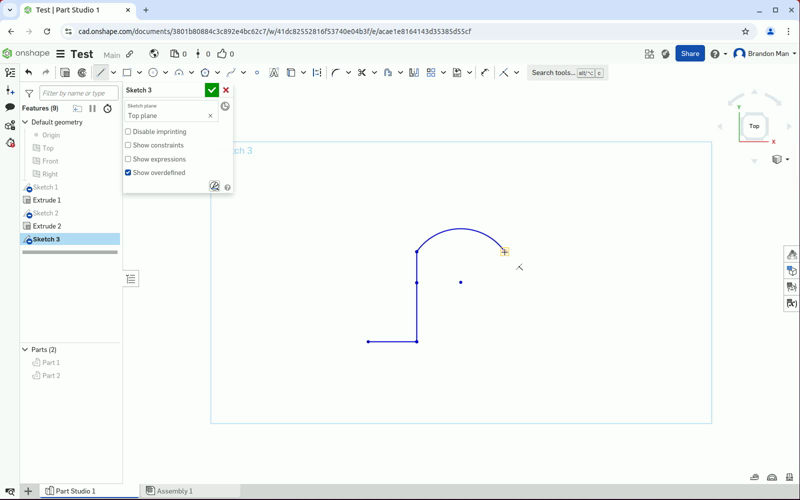
key_down(shift)
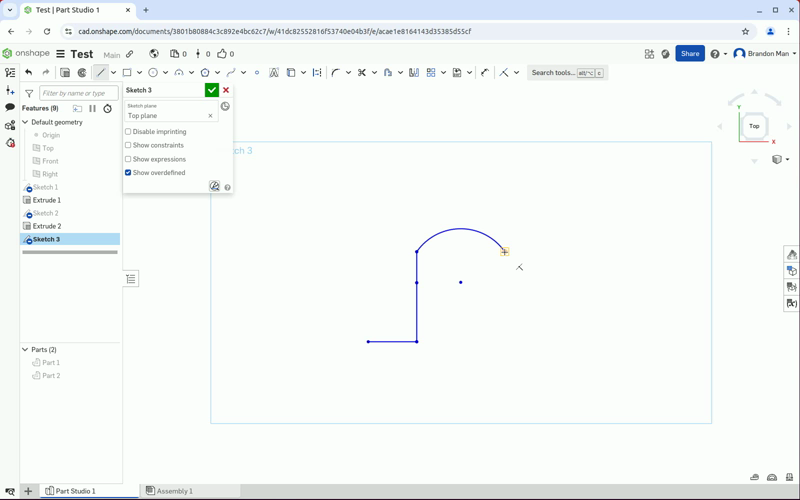
mouse_move(534, 251)
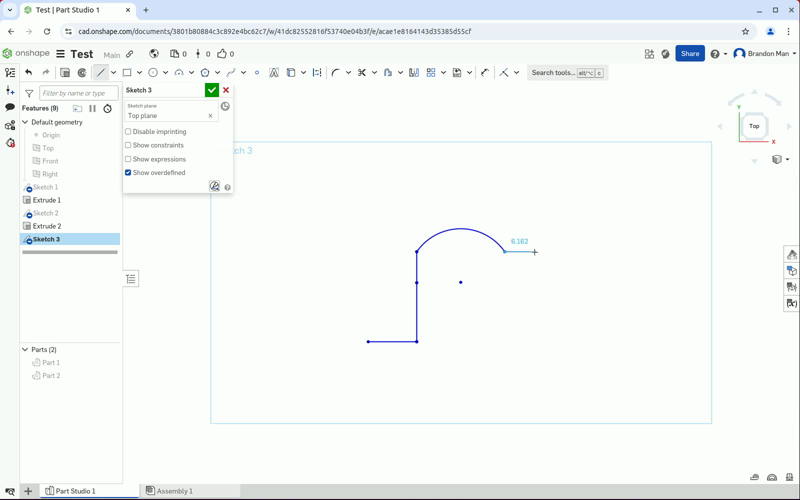
mouse_move(504, 282)
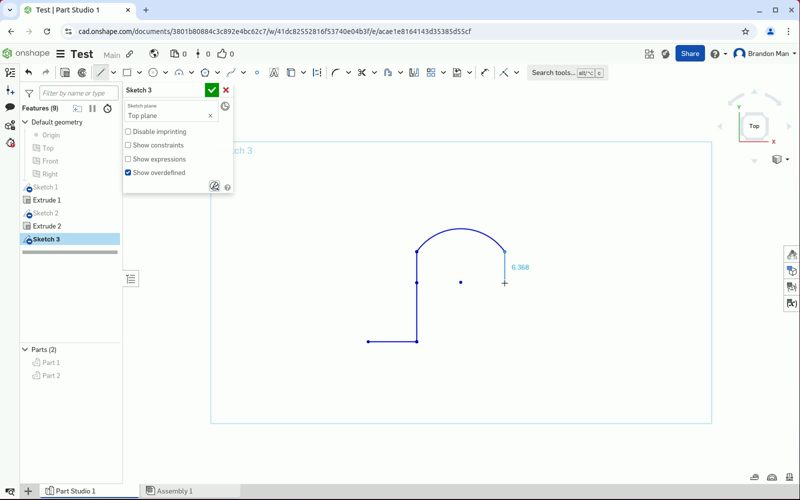
click(504, 282)
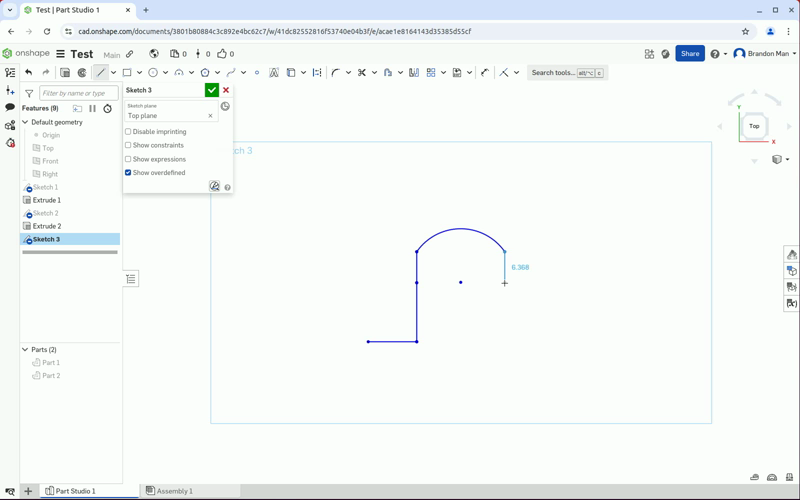
key_up(shift)
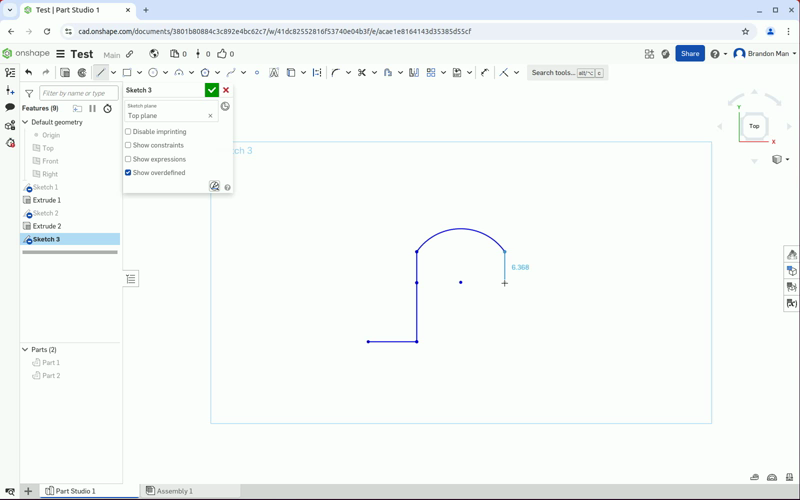
key_down(shift)
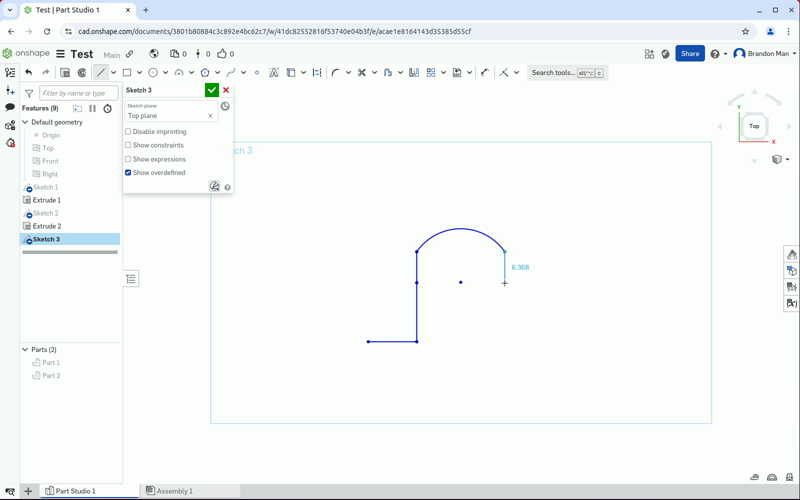
mouse_move(534, 282)
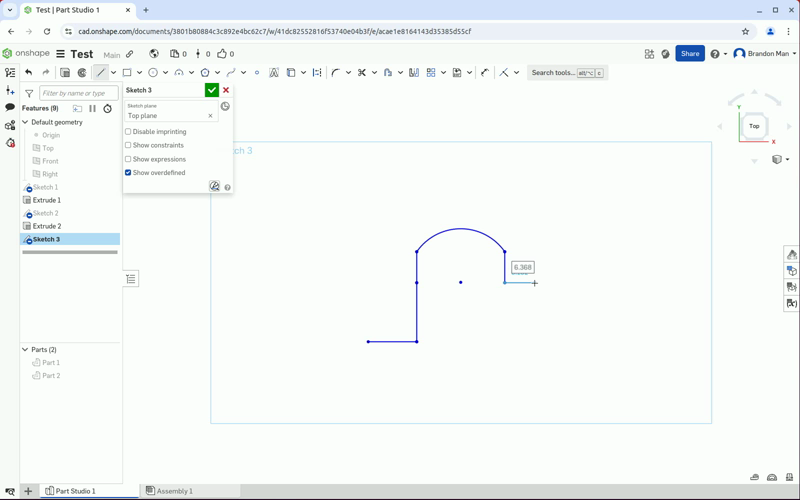
mouse_move(504, 341)
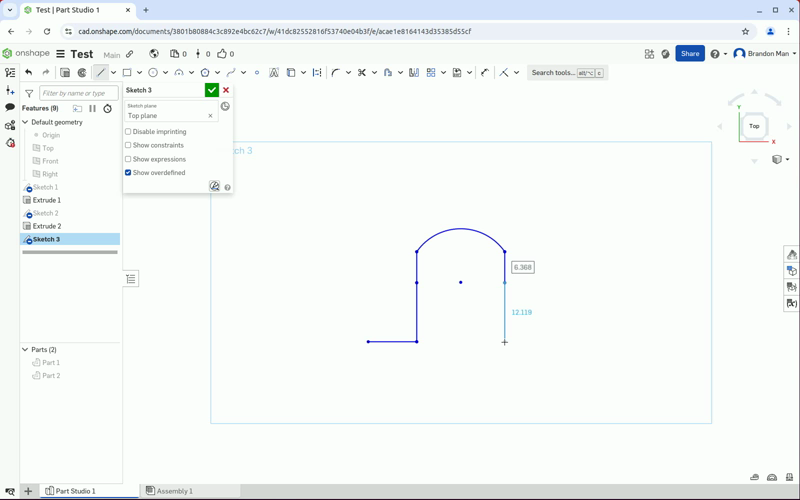
click(504, 341)
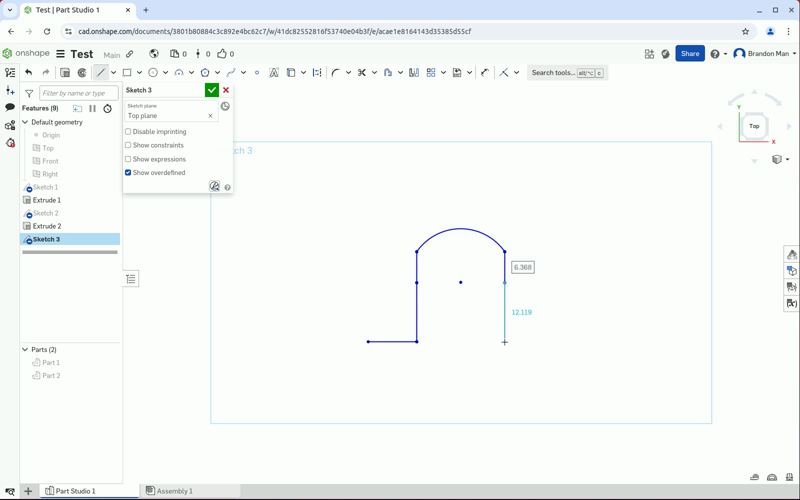
key_up(shift)
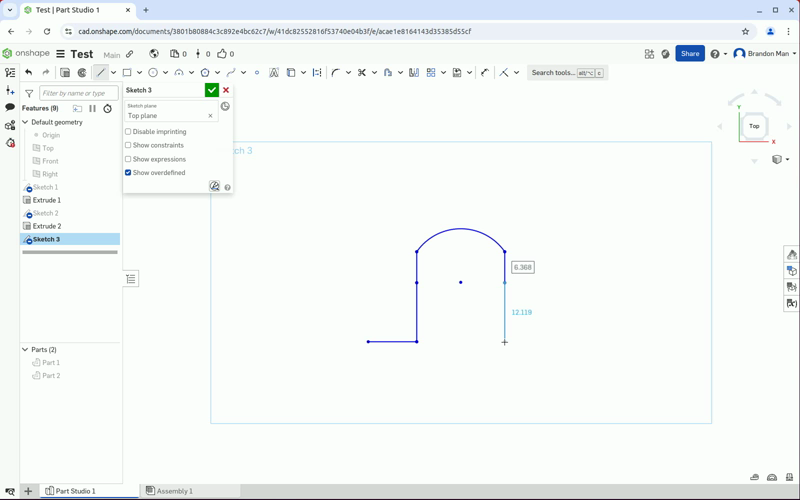
key_down(shift)
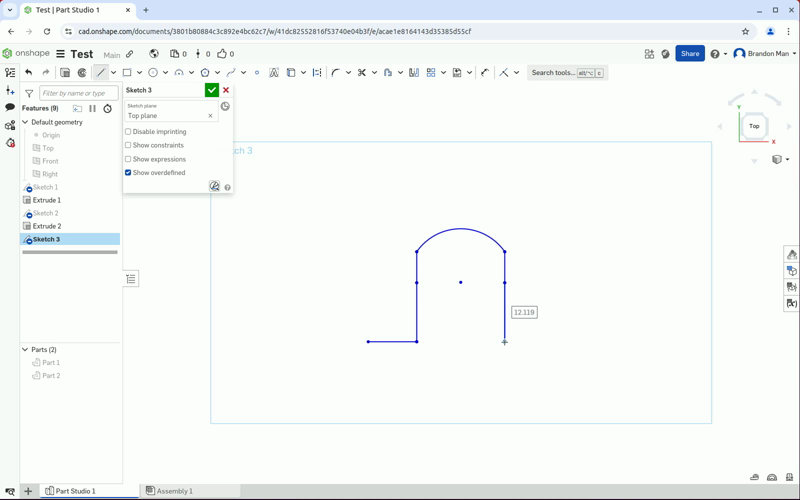
mouse_move(534, 341)
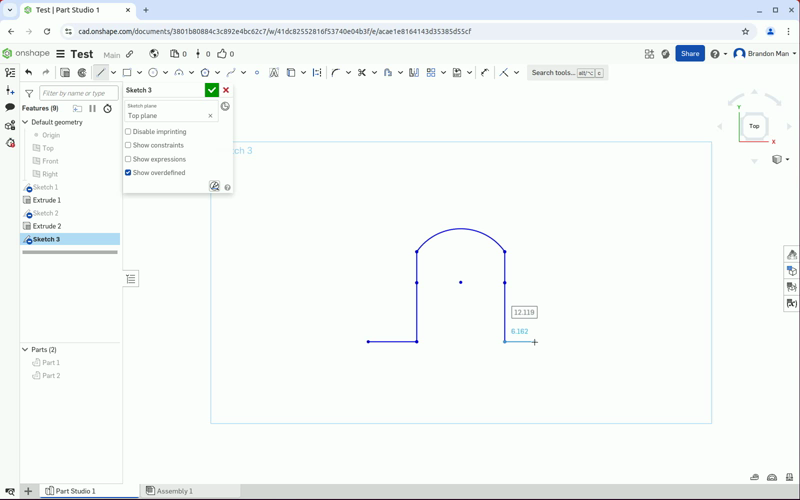
mouse_move(553, 341)
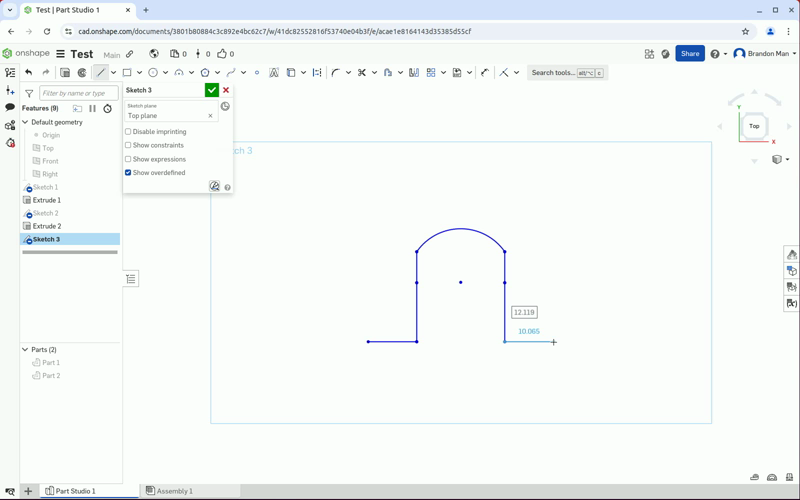
click(553, 341)
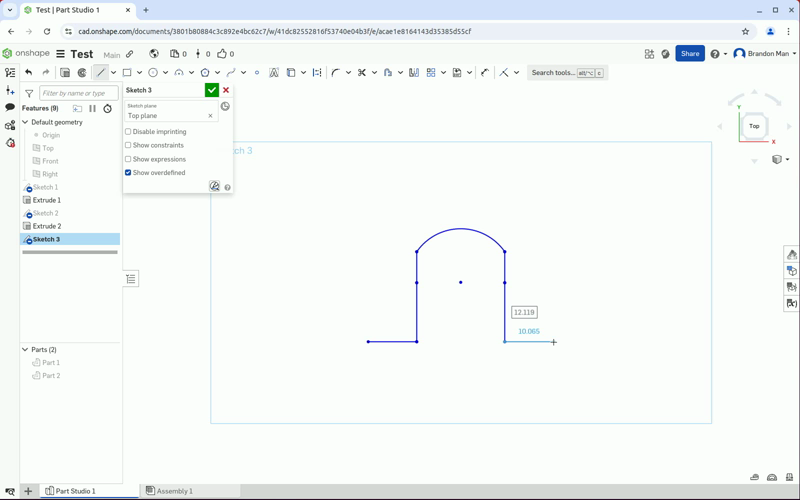
key_up(shift)
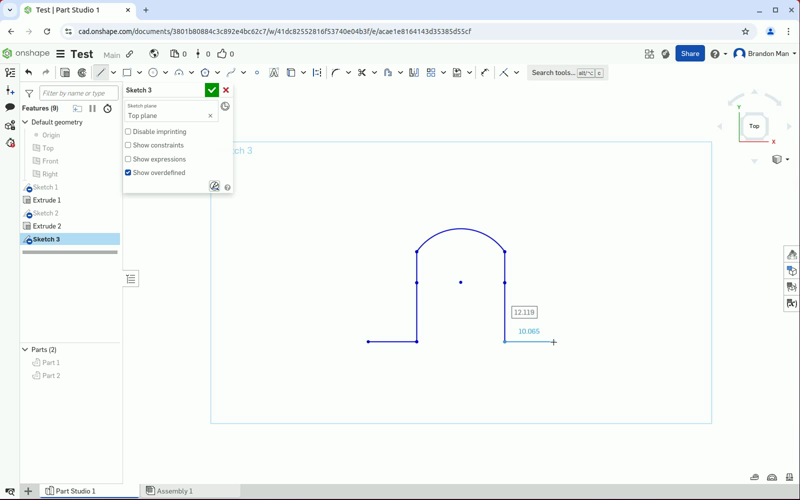
key_down(shift)
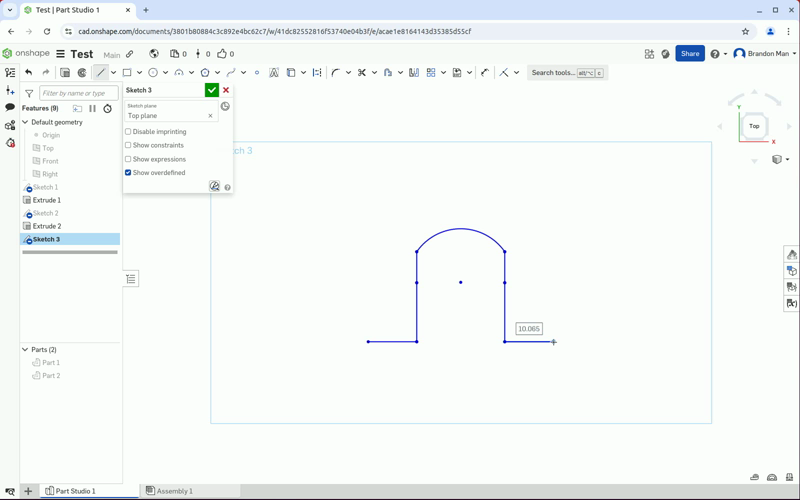
mouse_move(583, 341)
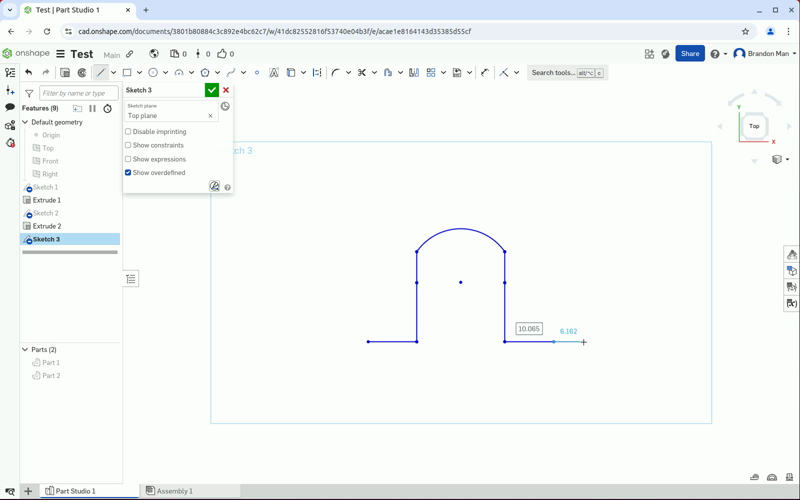
mouse_move(553, 327)
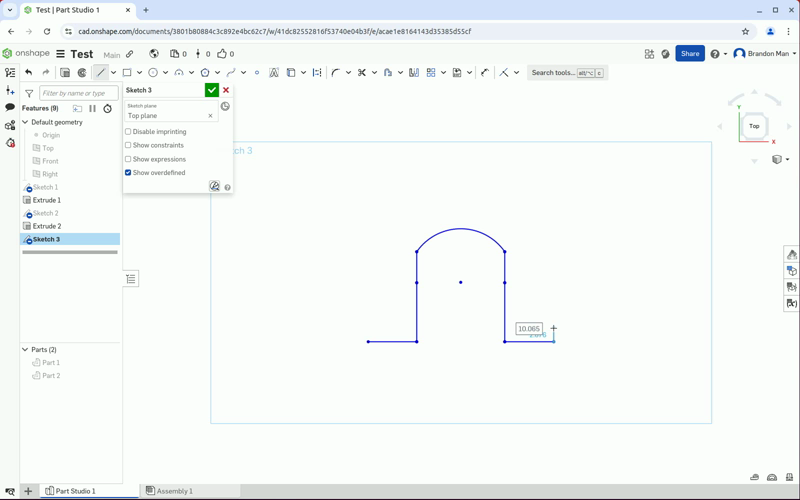
click(553, 327)
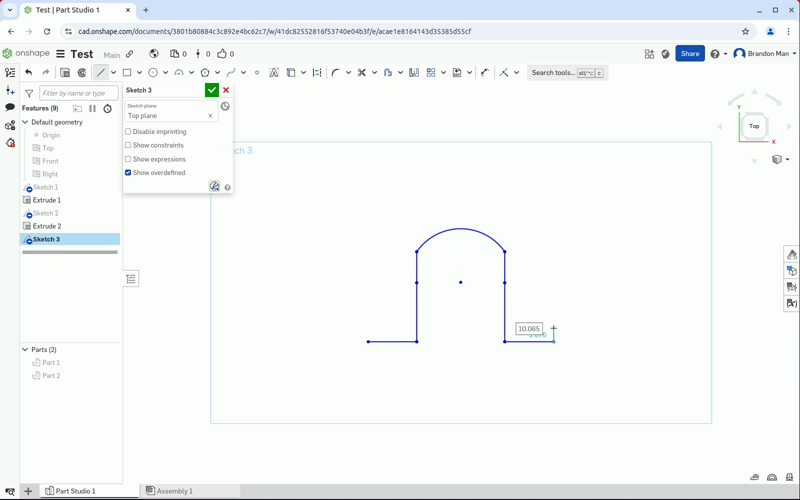
key_up(shift)
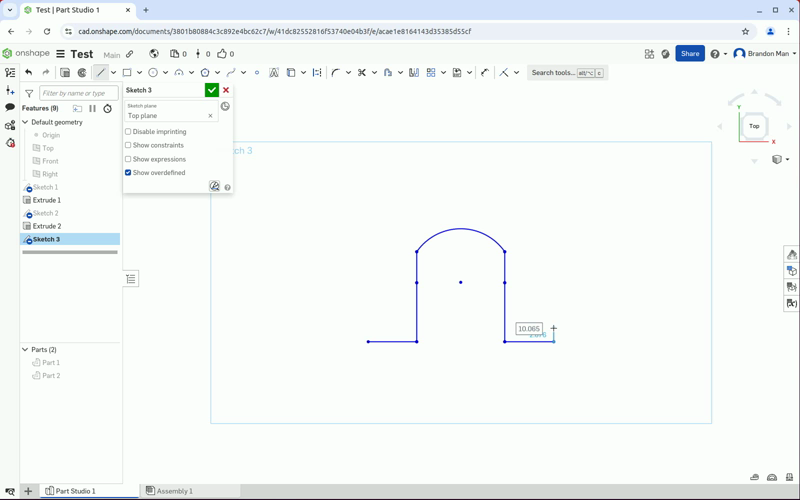
key_down(shift)
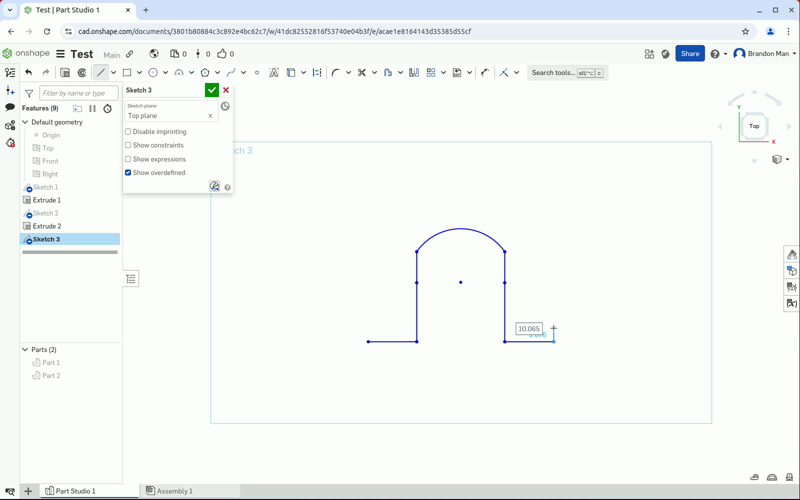
mouse_move(553, 224)
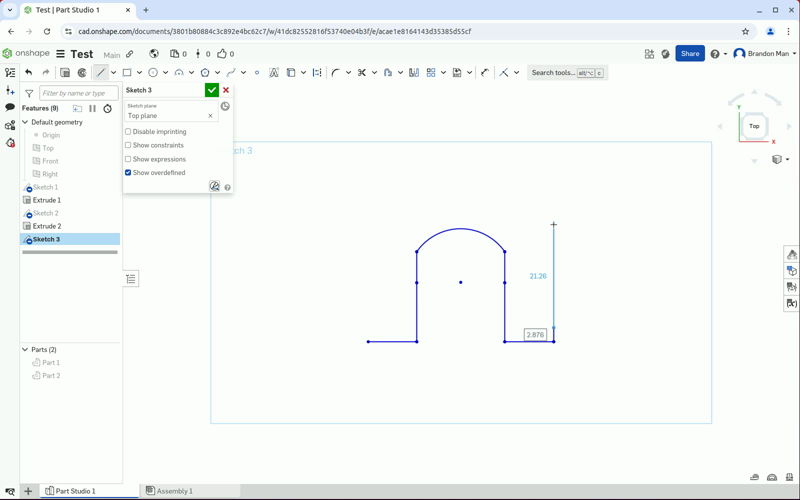
click(553, 224)
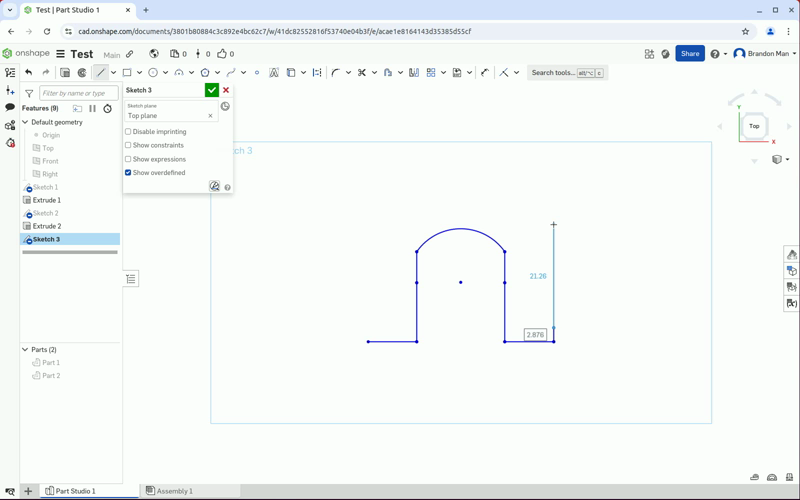
key_up(shift)
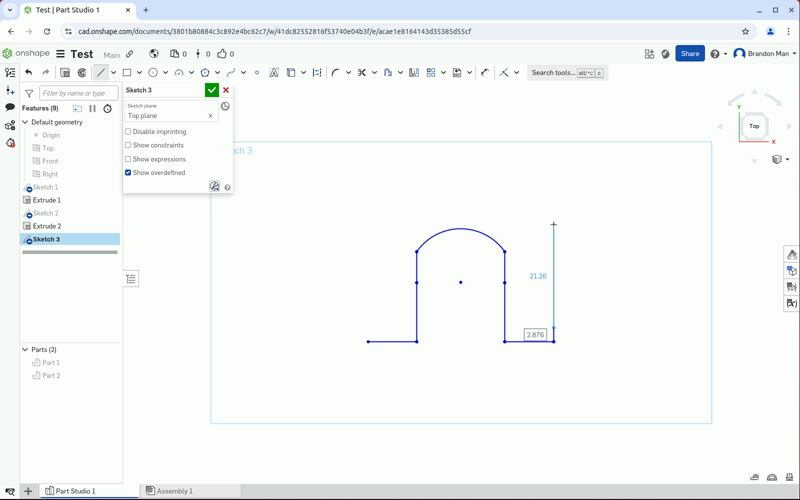
key_down(shift)
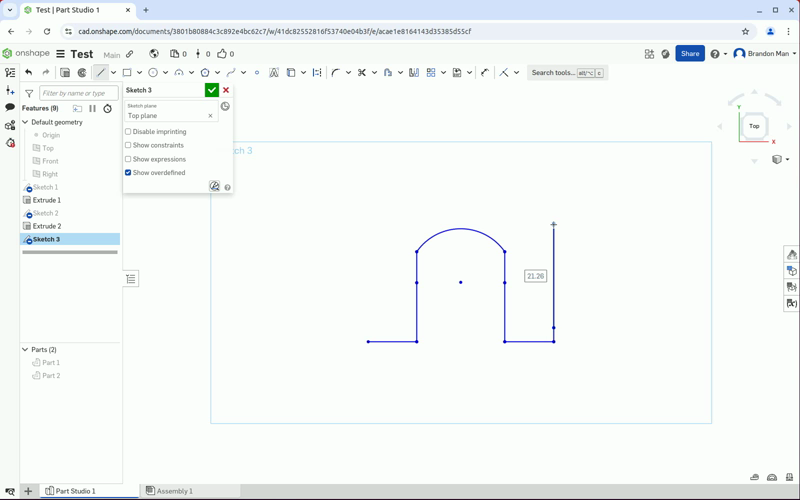
mouse_move(368, 224)
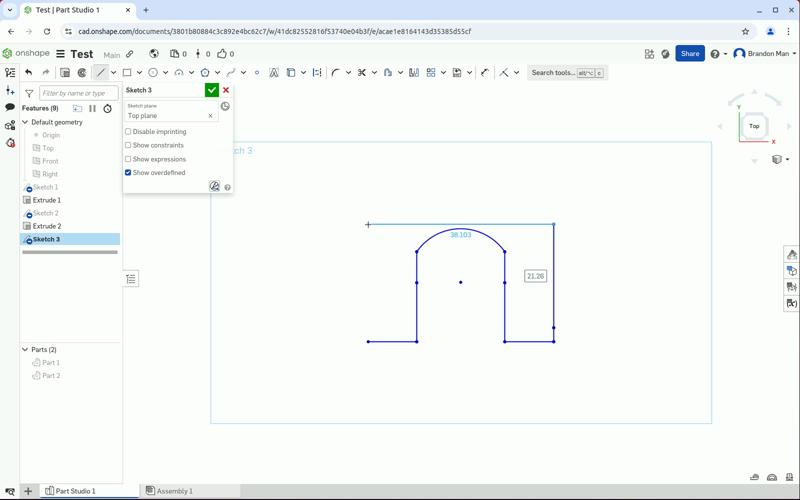
click(368, 224)
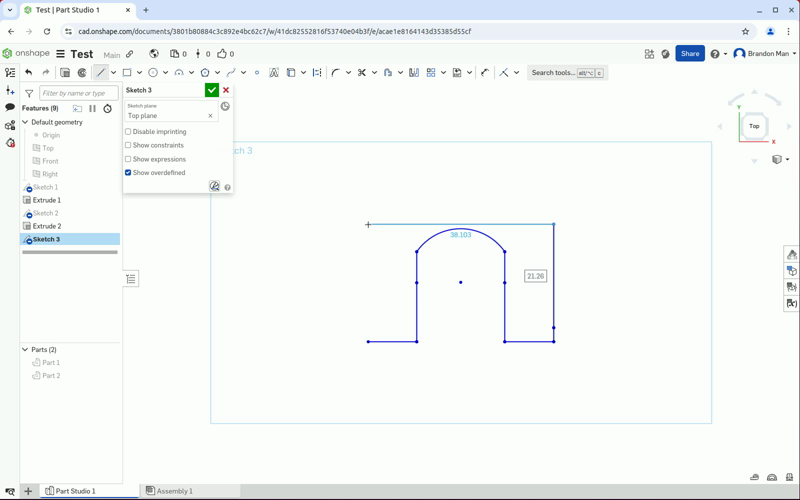
key_up(shift)
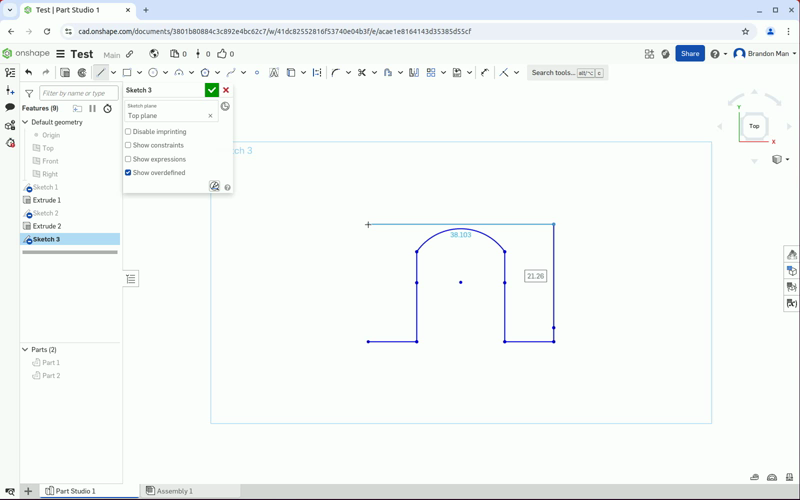
key_down(shift)
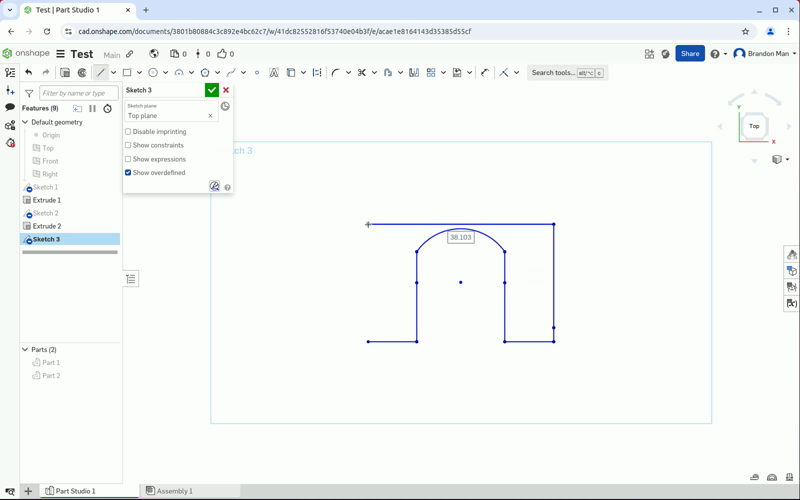
mouse_move(368, 327)
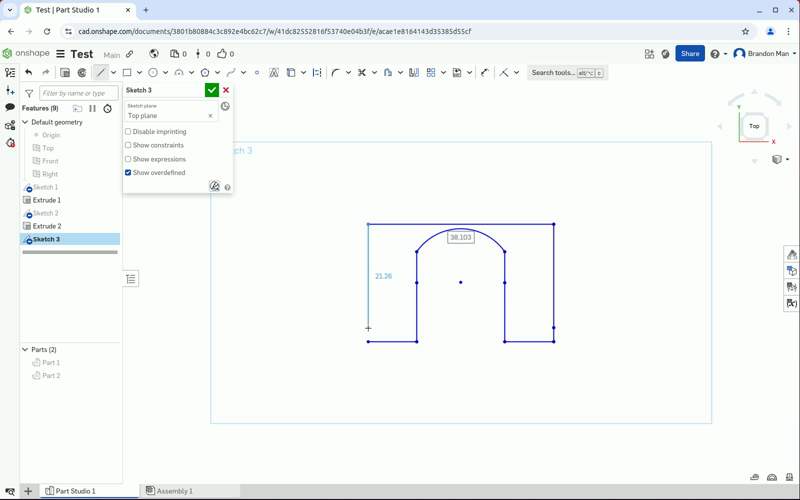
click(368, 327)
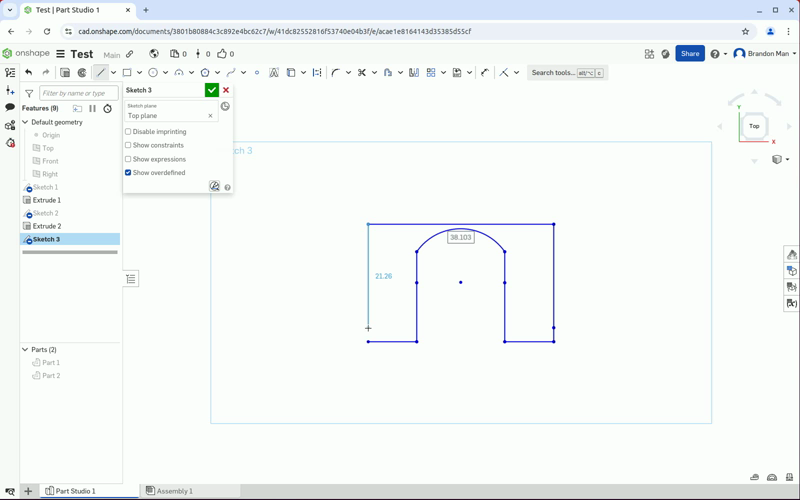
key_up(shift)
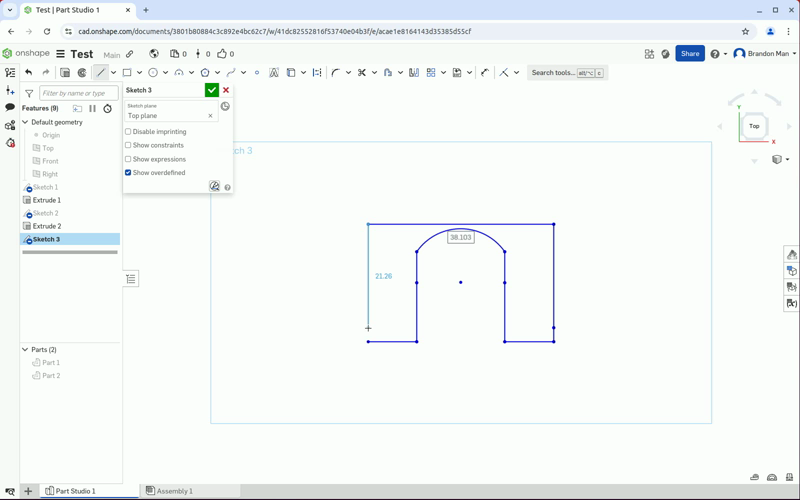
mouse_move(398, 327)
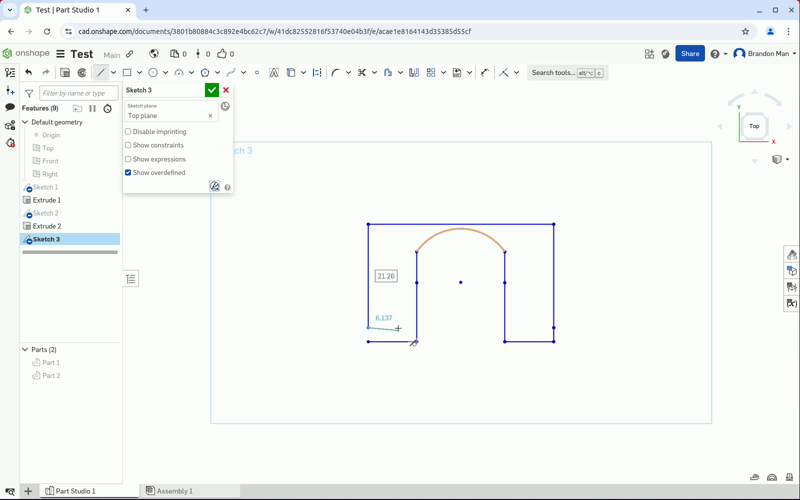
key_down(shift)
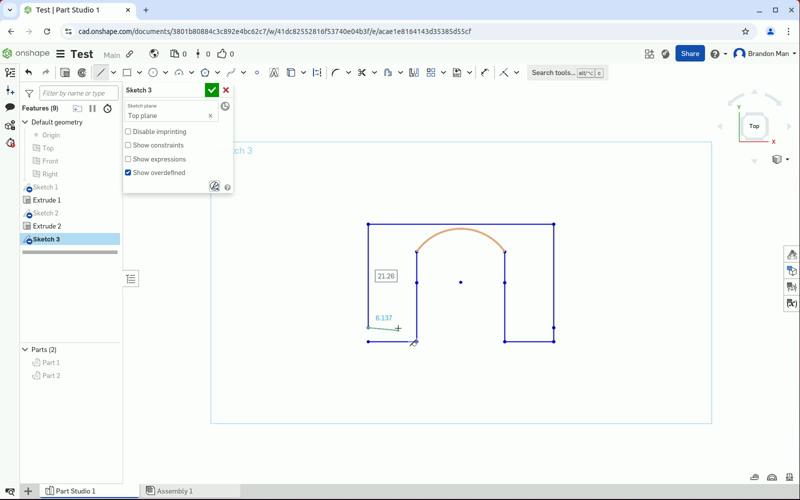
mouse_move(368, 341)
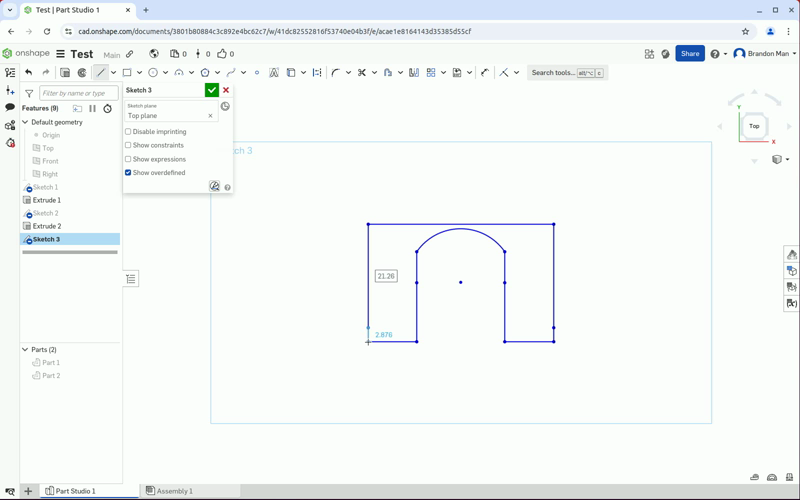
key_up(shift)
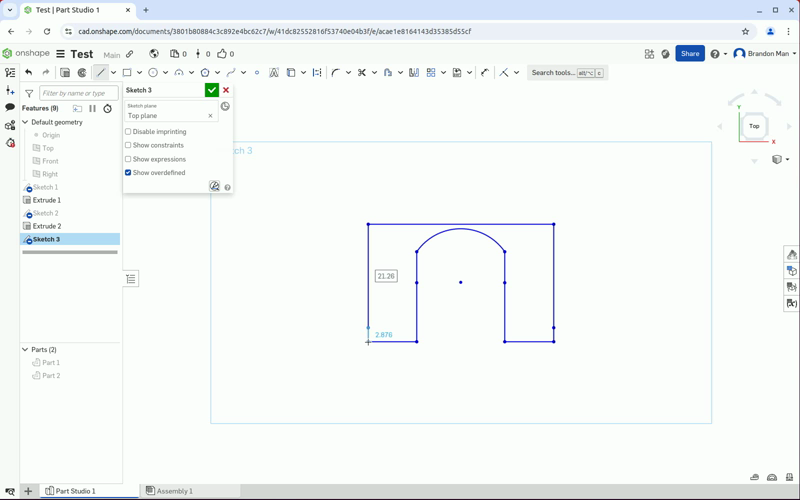
click(368, 341)
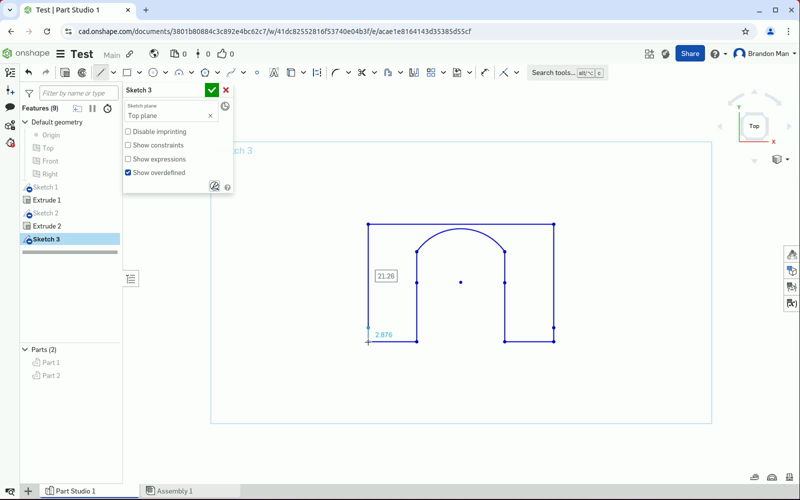
key(esc)
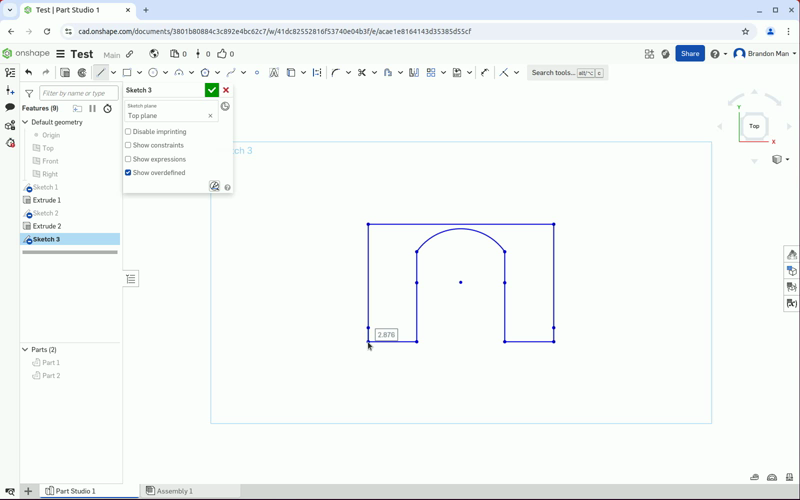
mouse_move(384, 315)
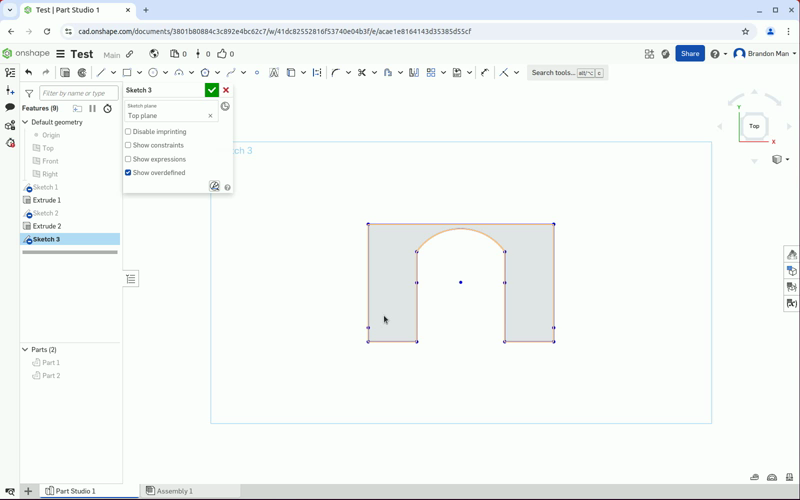
click(384, 315)
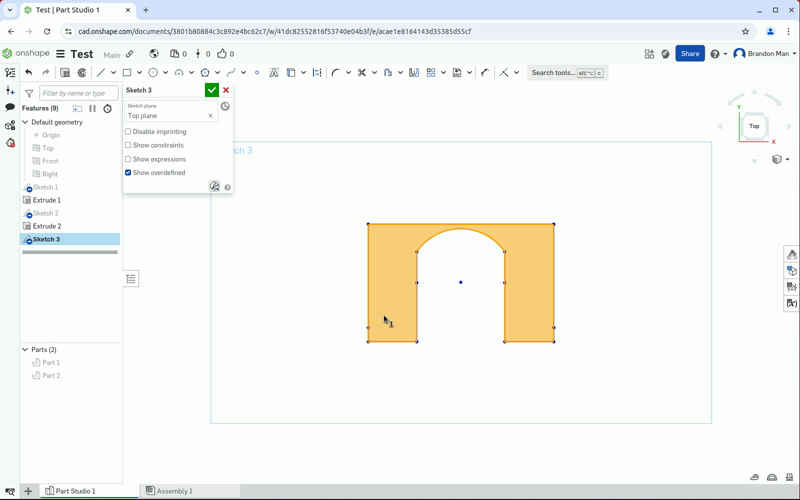
mouse_move(73, 352)
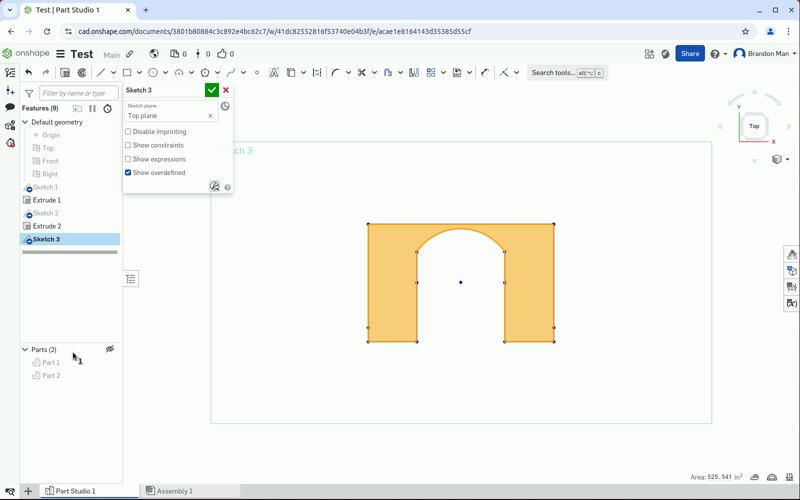
key(shift+y)
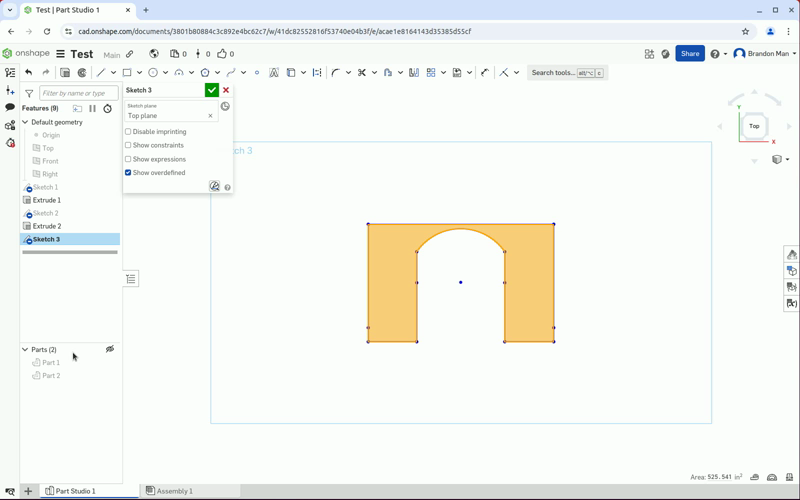
key(shift+e)
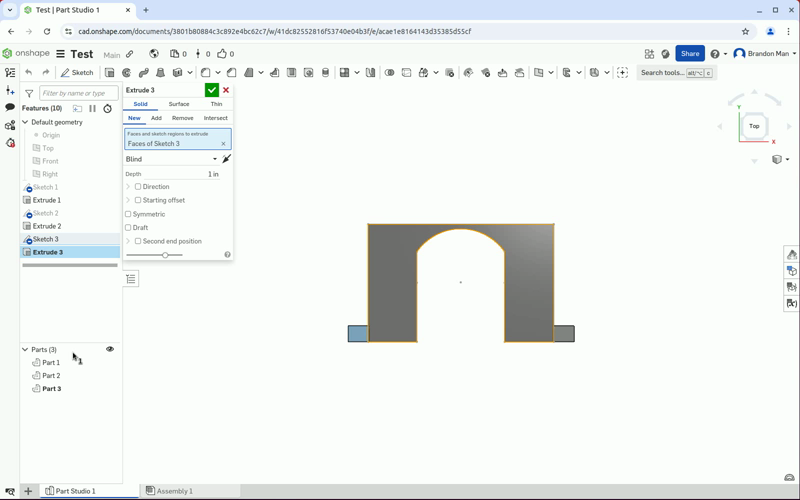
mouse_move(143, 106)
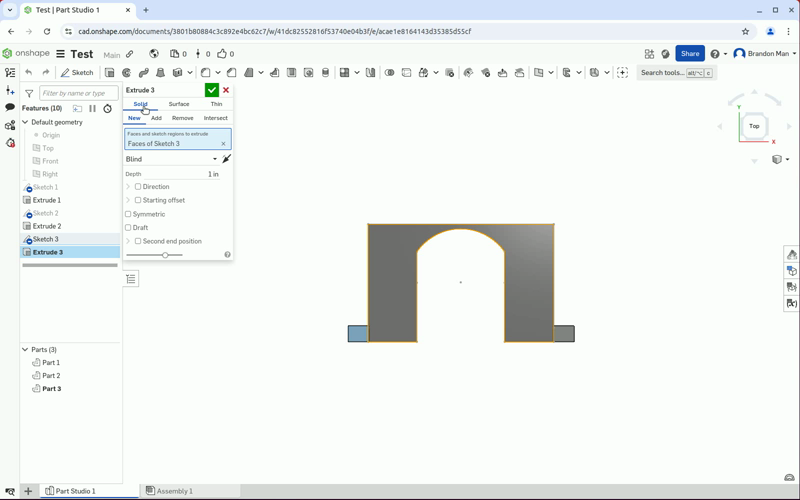
click(143, 106)
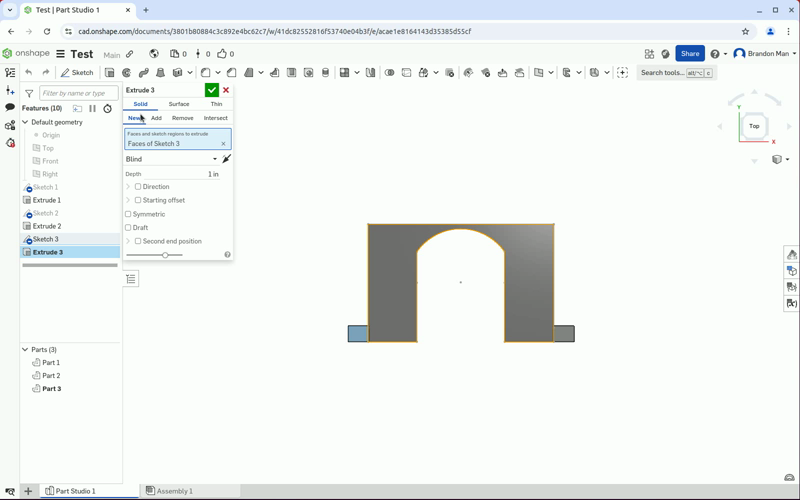
mouse_move(137, 120)
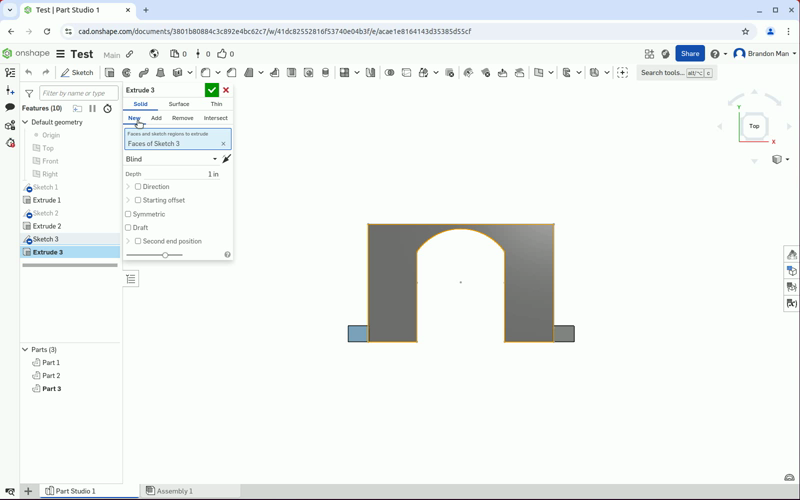
click(137, 120)
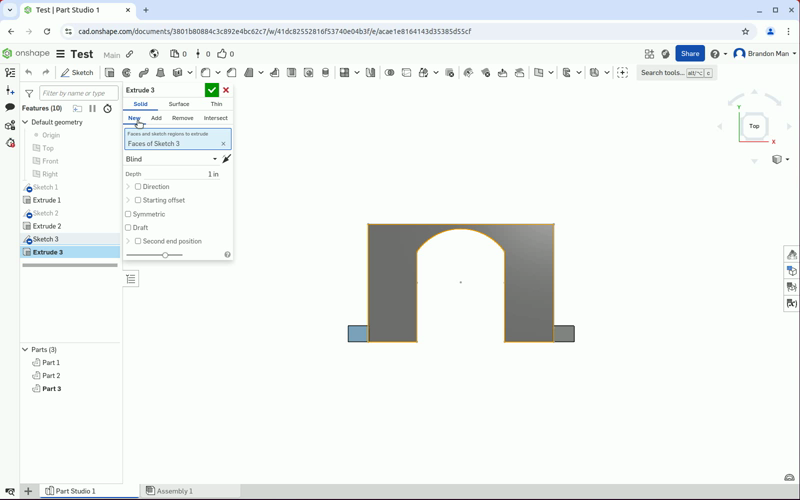
key(tab, 4)
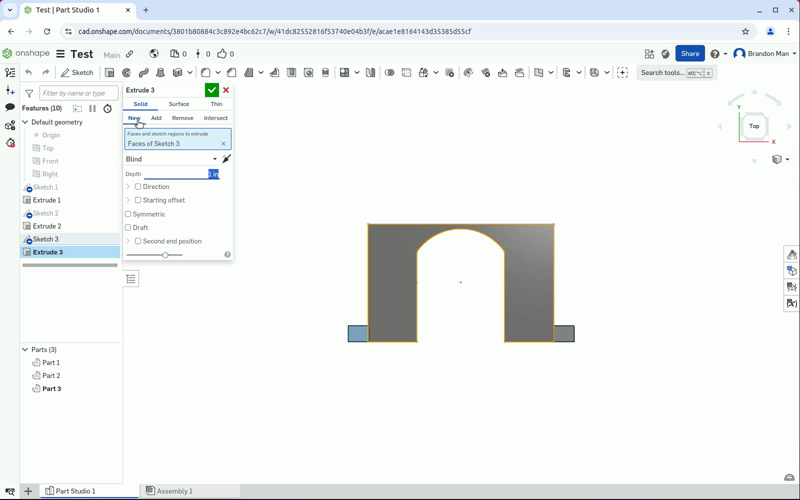
text(13.48)
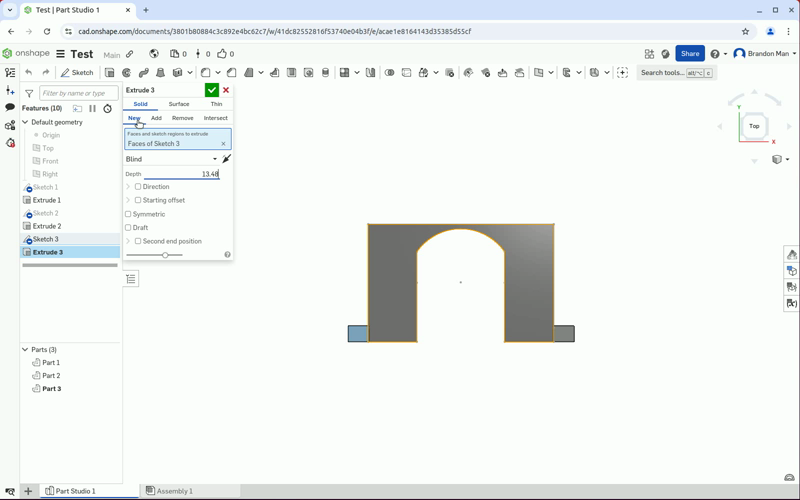
key(enter)
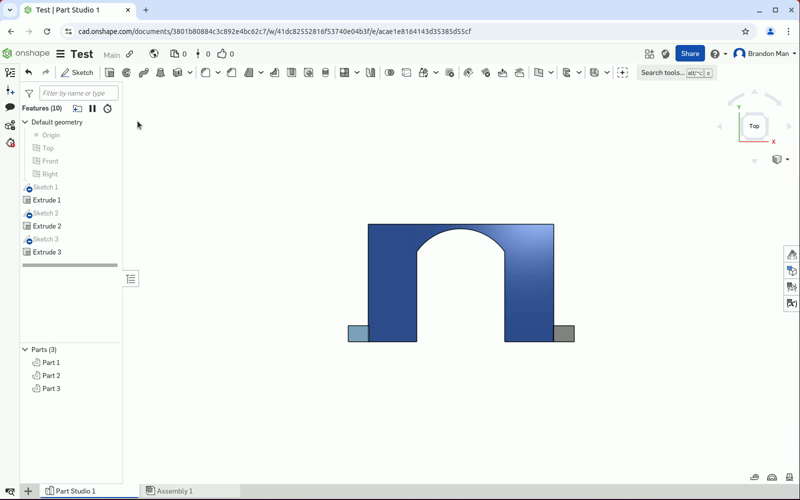
key(shift+h)
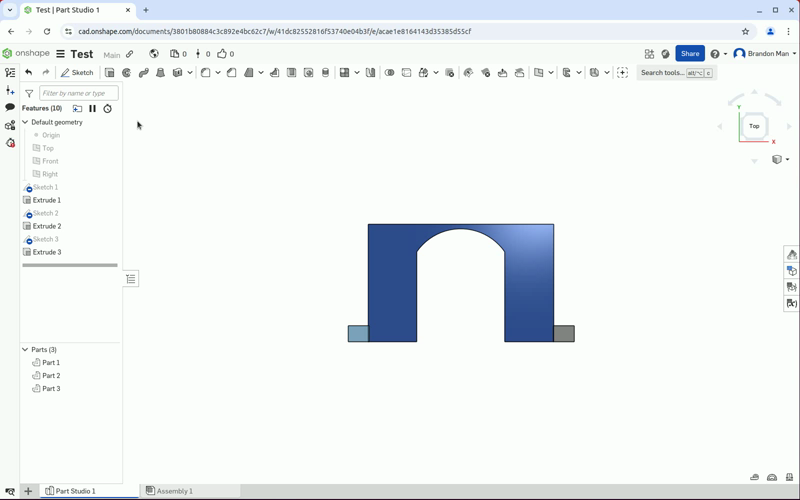
key(shift+h)
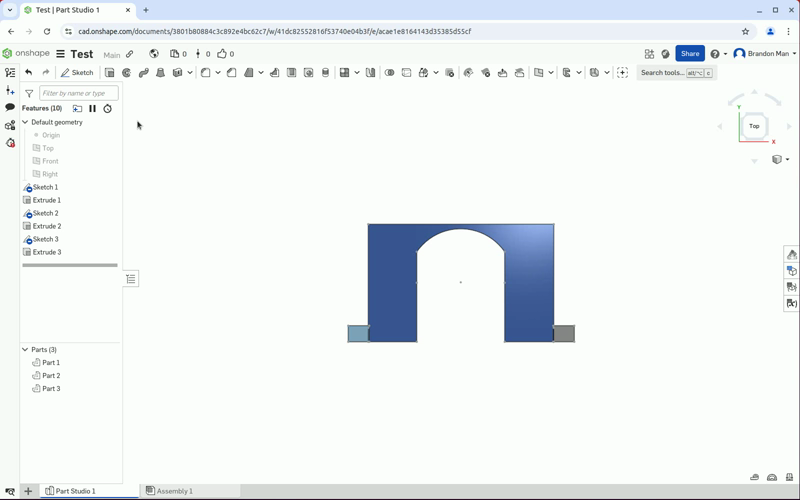
key(shift+7)
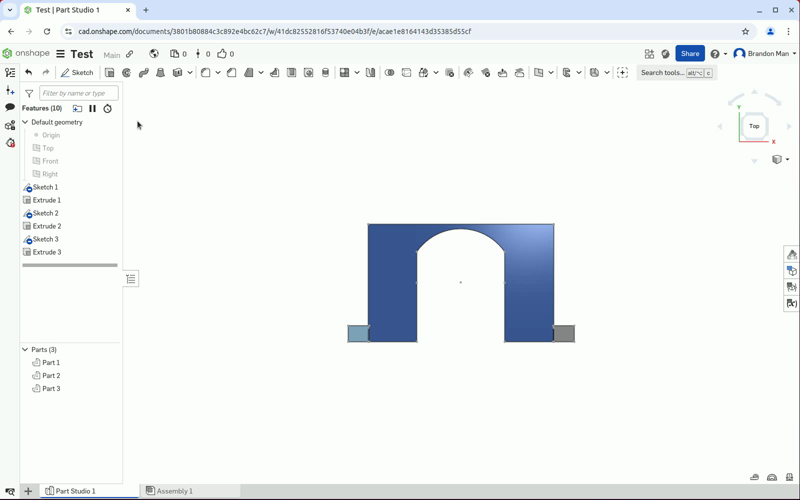
key(up, 3)
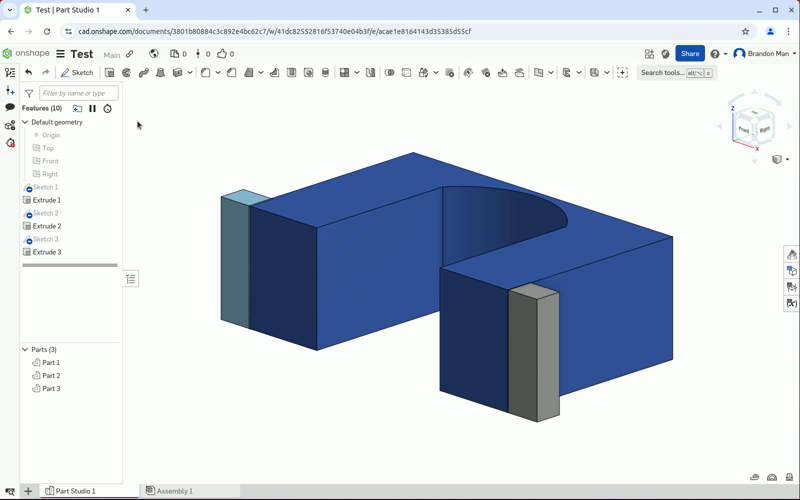
key(left, 3)
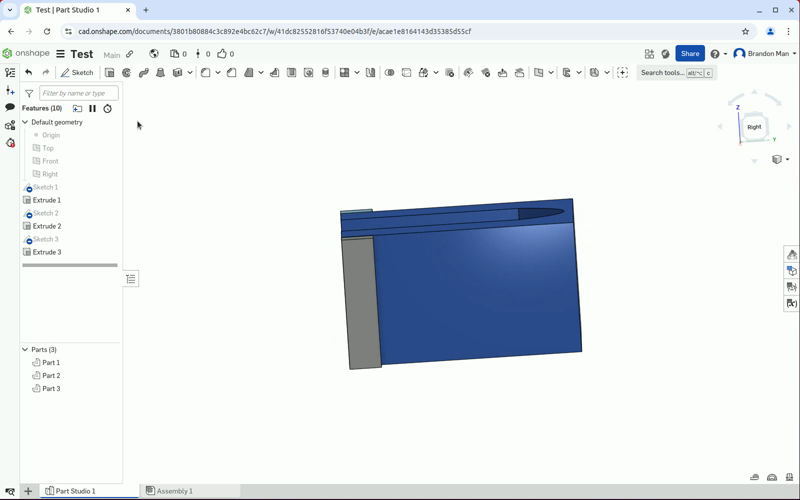
key(right, 3)
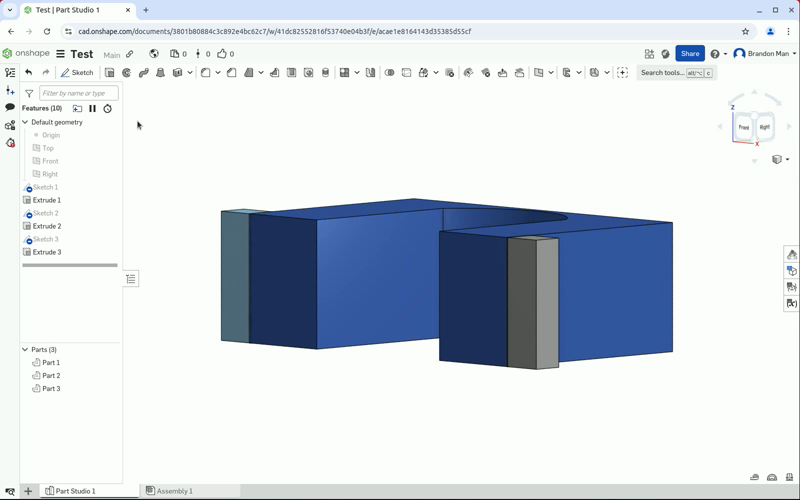
key(down, 3)
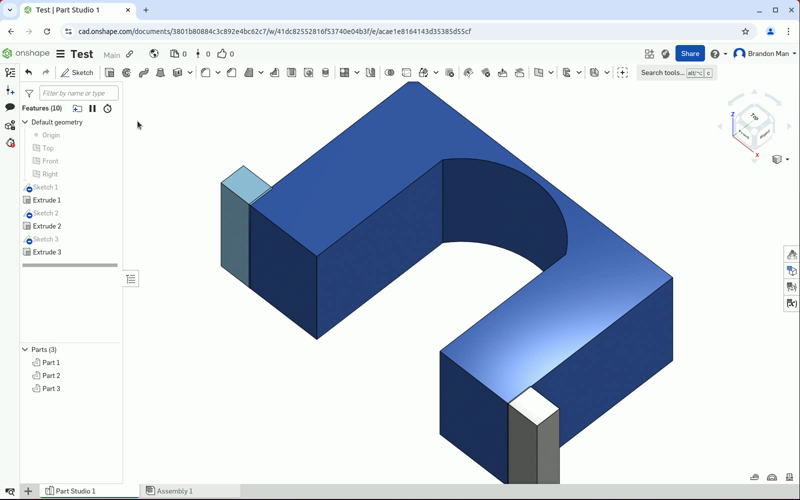
mouse_move(73, 189)
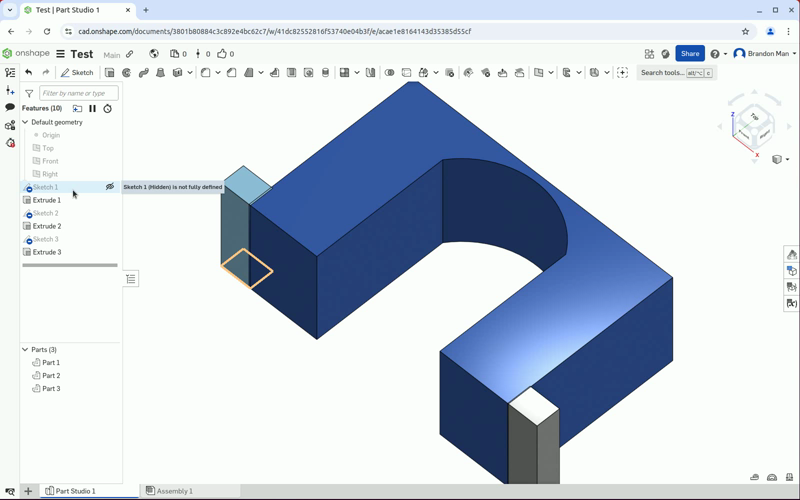
click(73, 189)